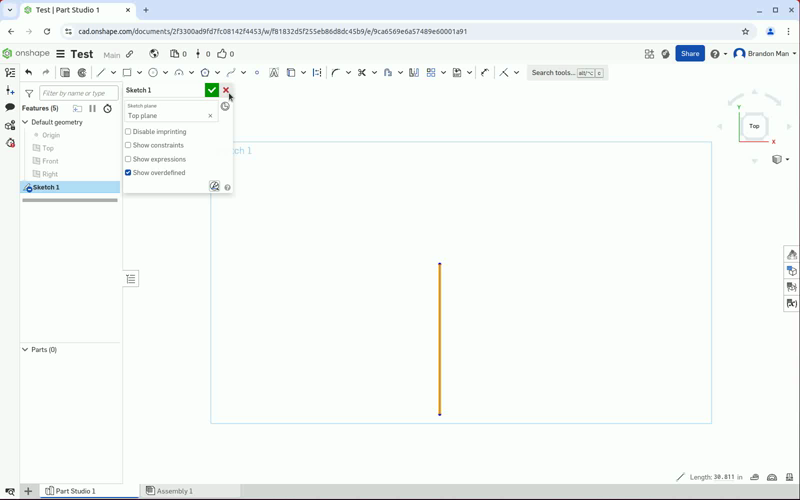
key(shift+h)
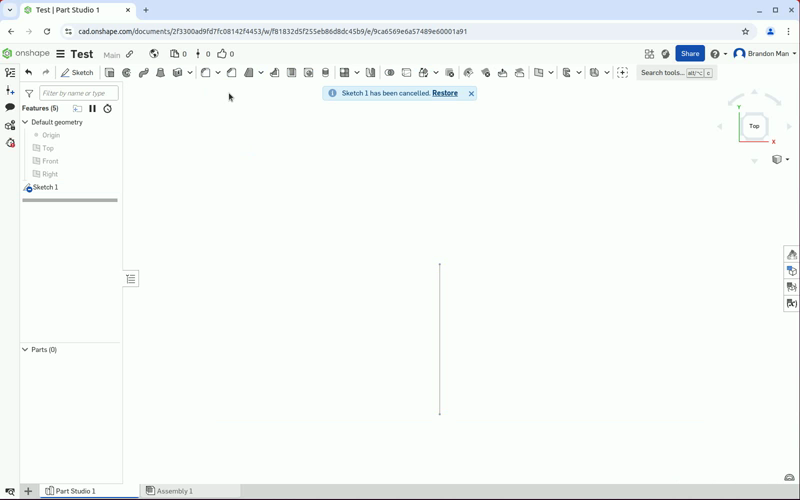
key(shift+s)
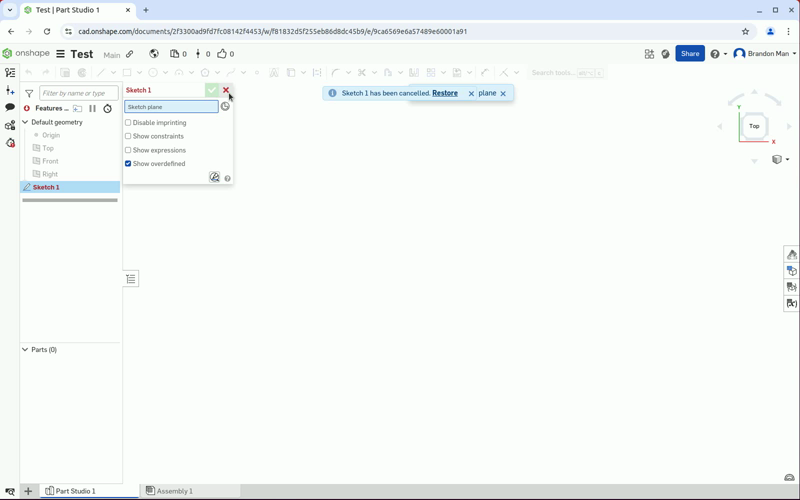
mouse_move(73, 150)
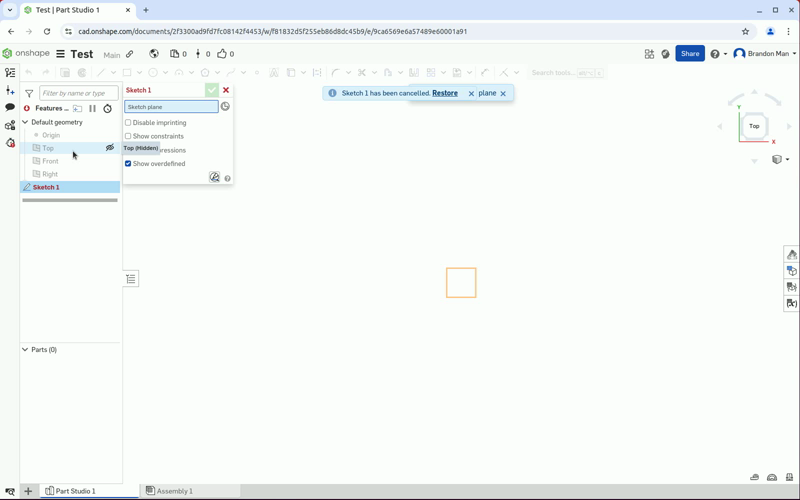
click(73, 150)
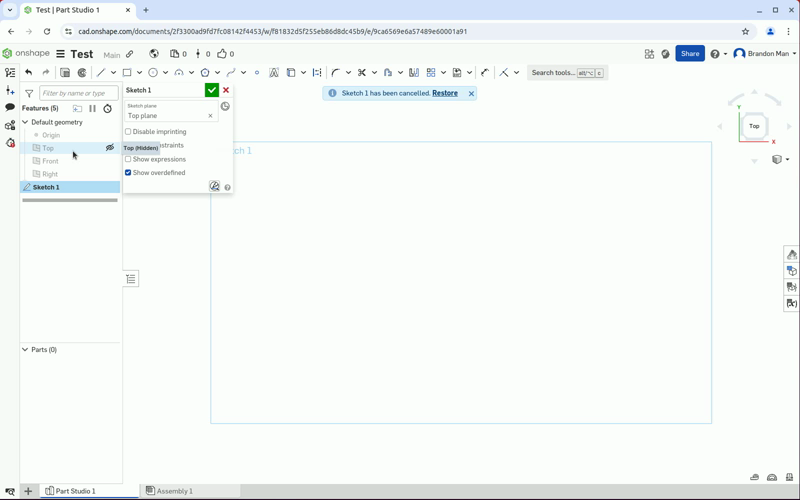
mouse_move(73, 352)
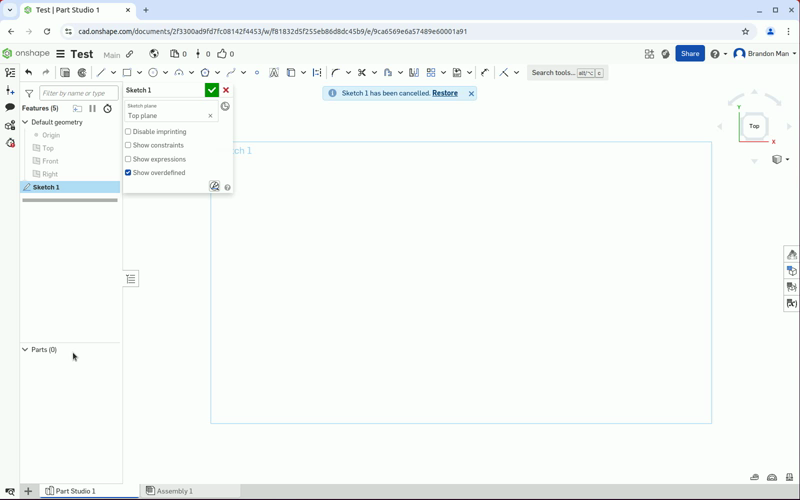
key(y)
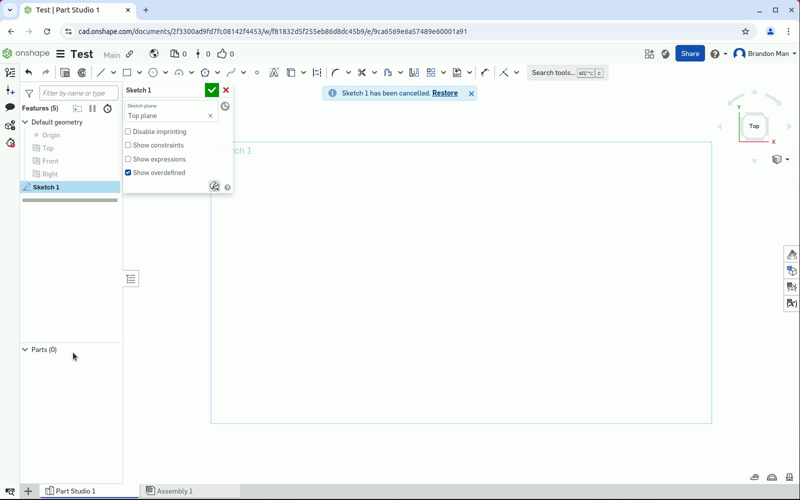
key(l)
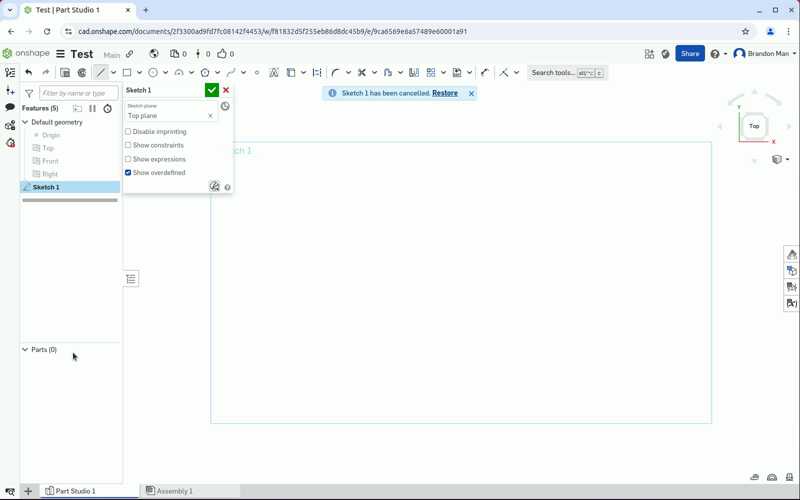
key_down(shift)
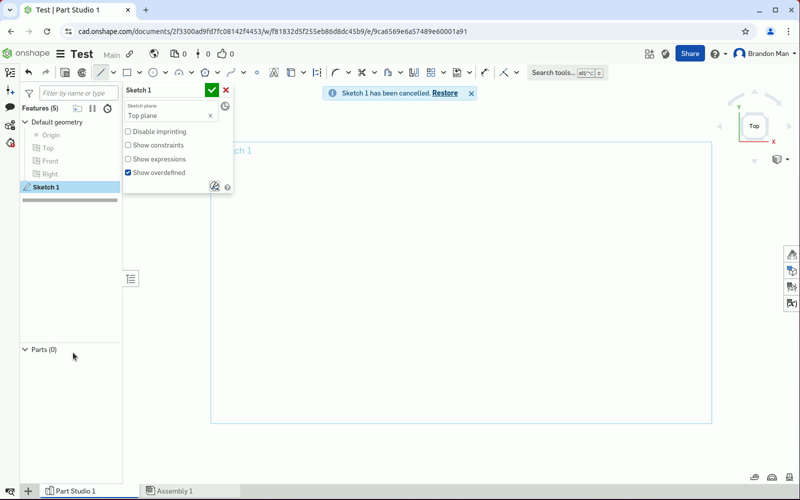
mouse_move(376, 297)
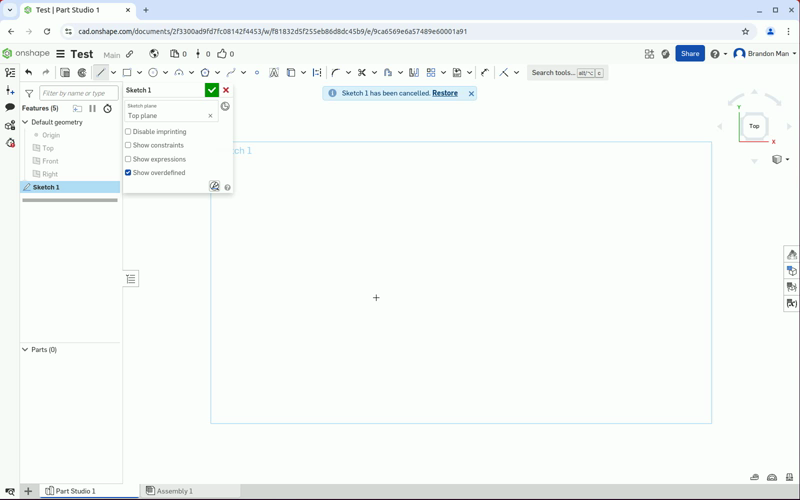
click(376, 297)
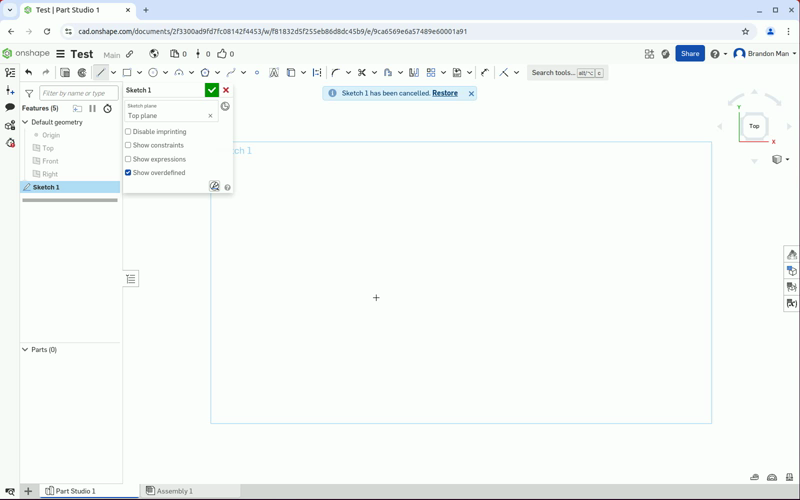
key_up(shift)
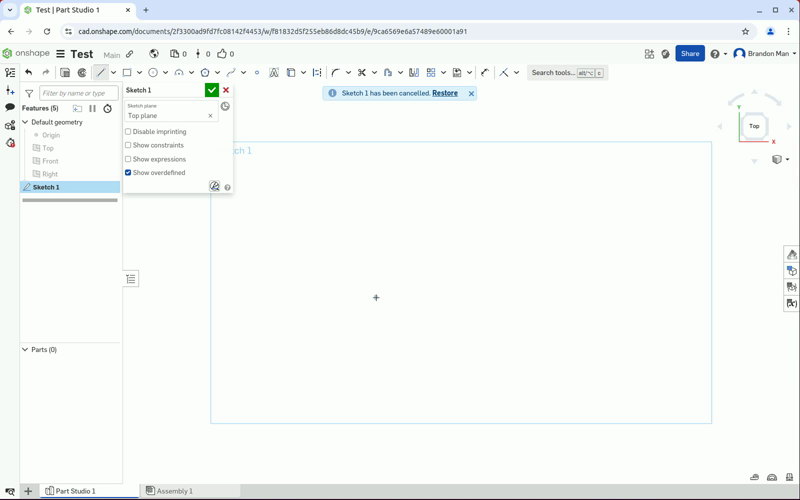
key_down(shift)
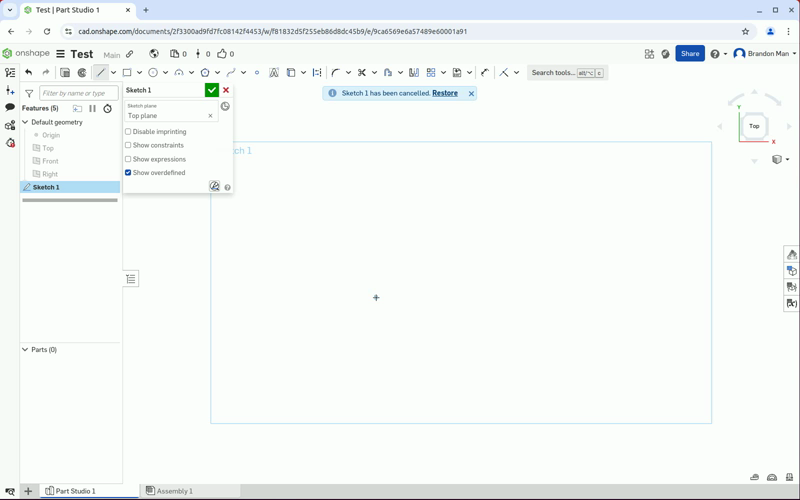
mouse_move(406, 297)
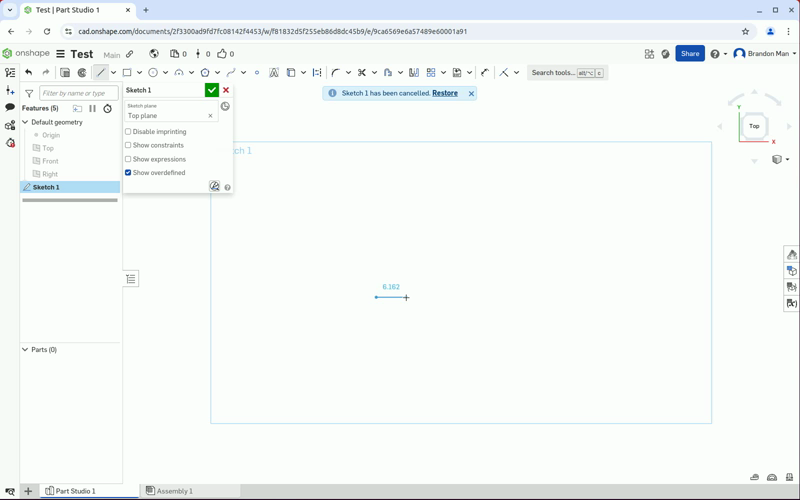
mouse_move(420, 297)
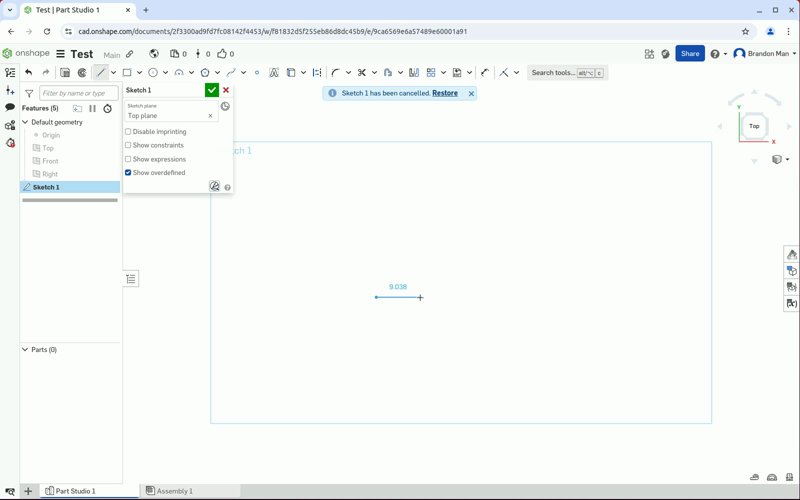
click(420, 297)
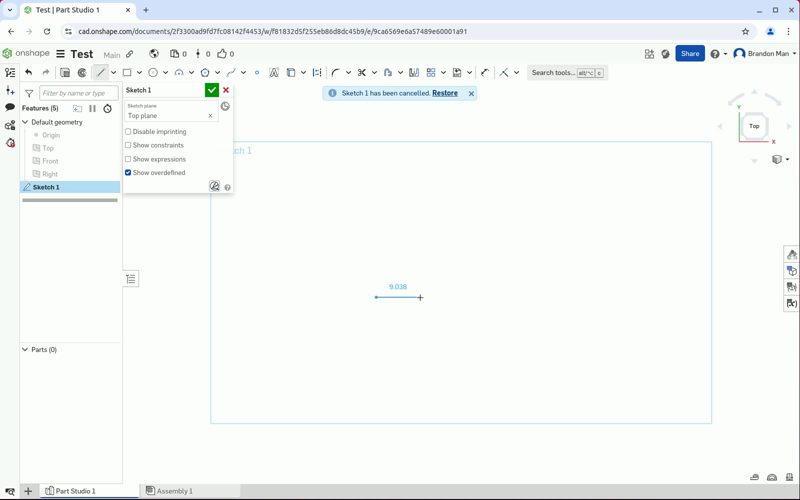
key_up(shift)
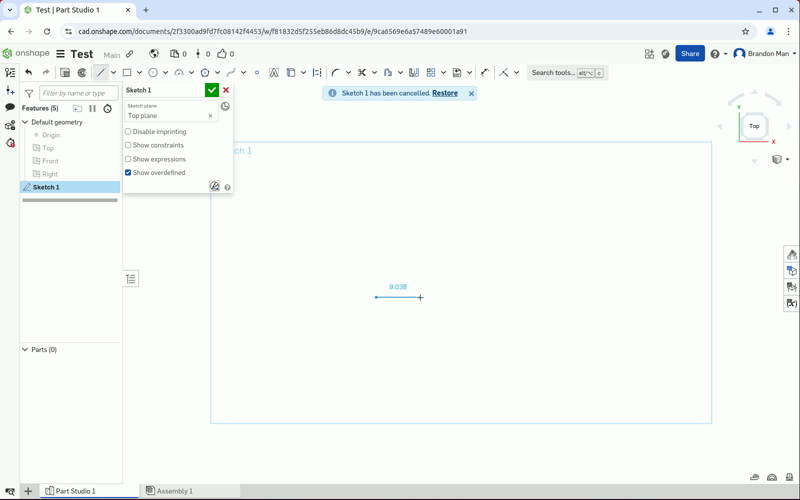
key(esc)
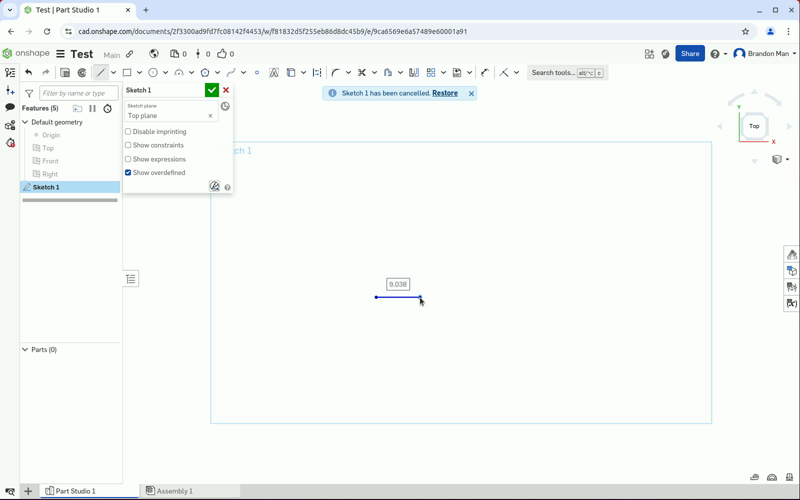
key(a)
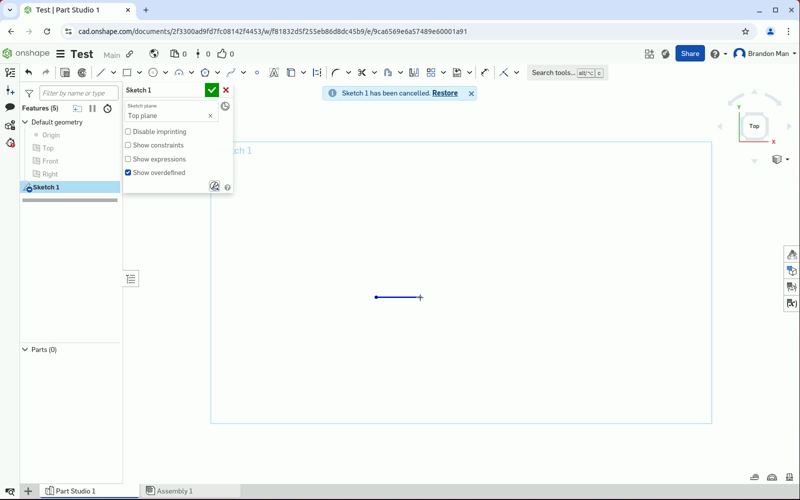
mouse_move(420, 297)
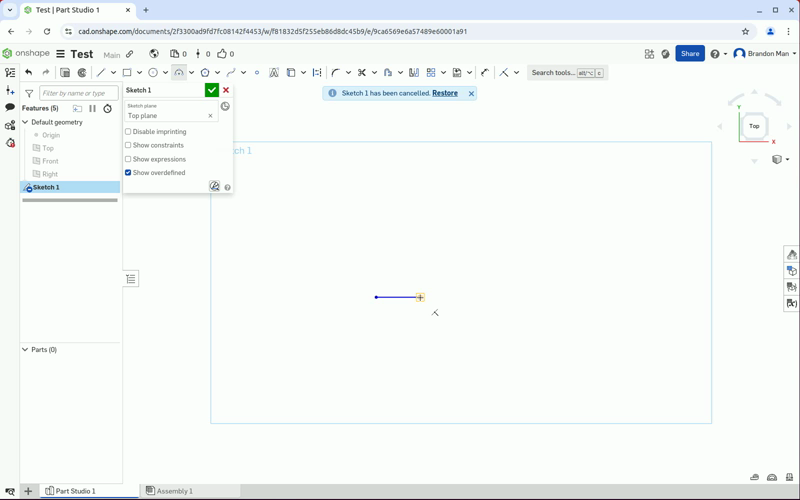
click(420, 297)
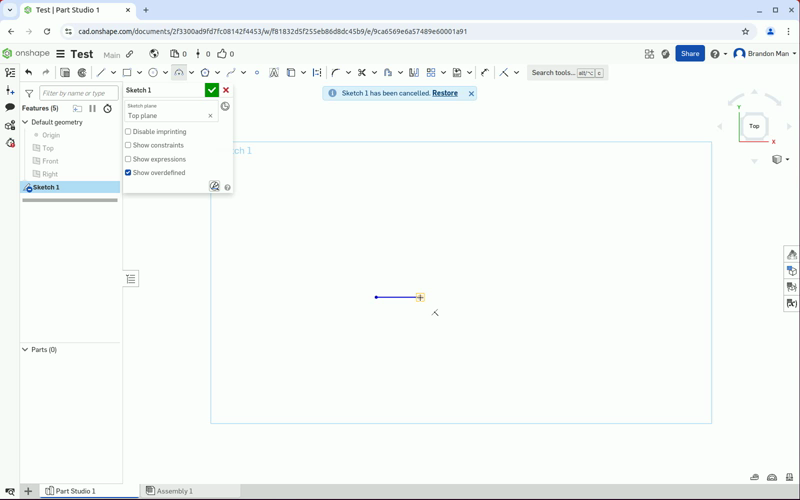
key_down(shift)
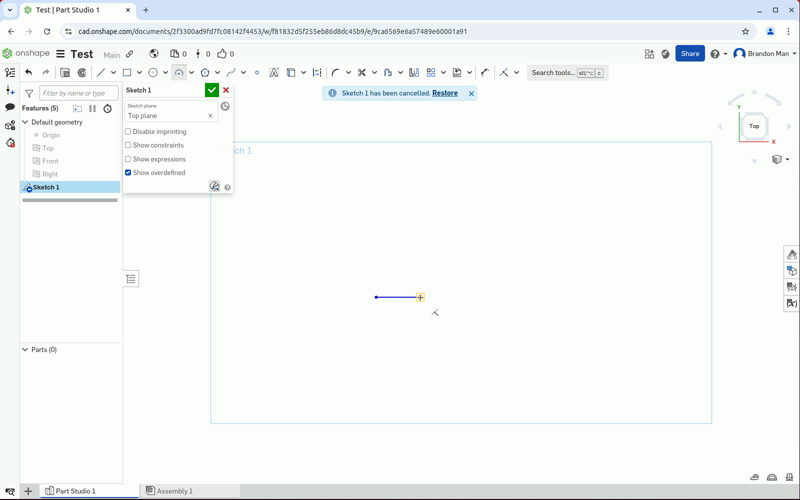
mouse_move(502, 282)
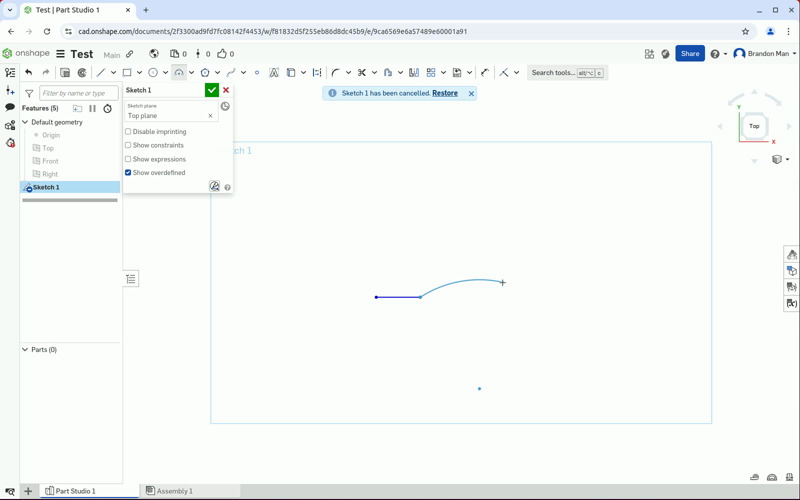
click(502, 282)
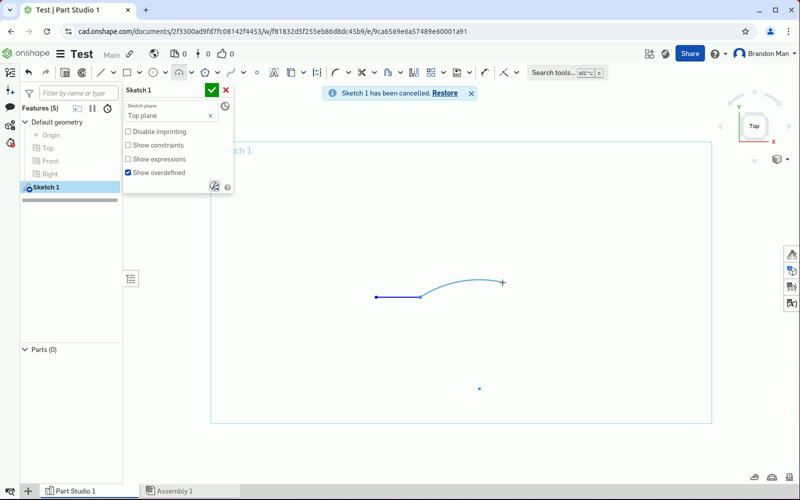
mouse_move(467, 324)
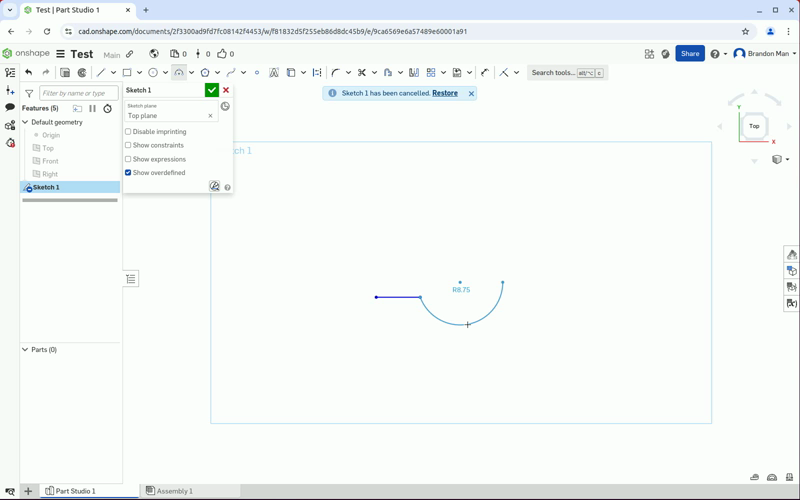
click(467, 324)
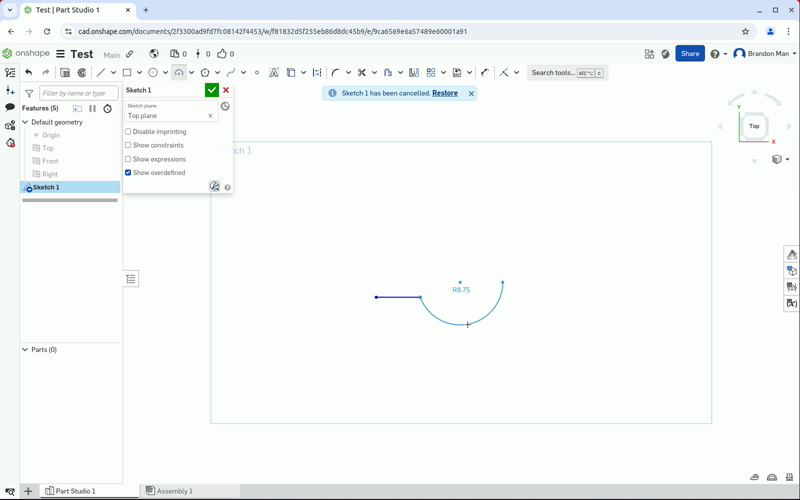
key_up(shift)
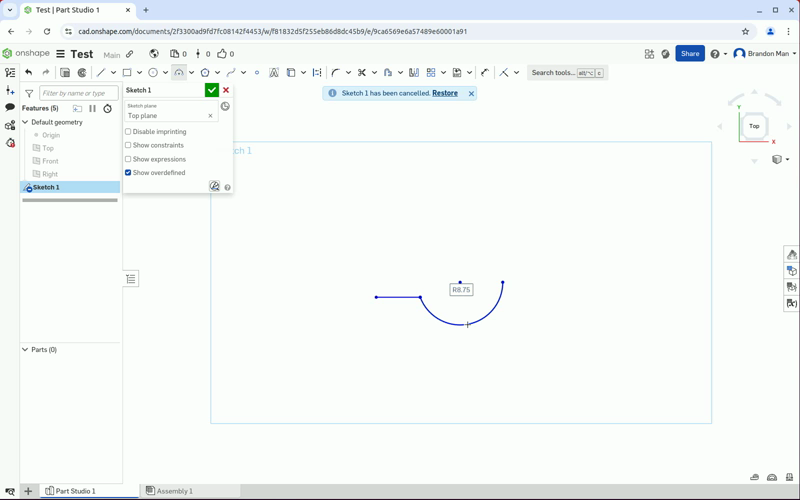
key(esc)
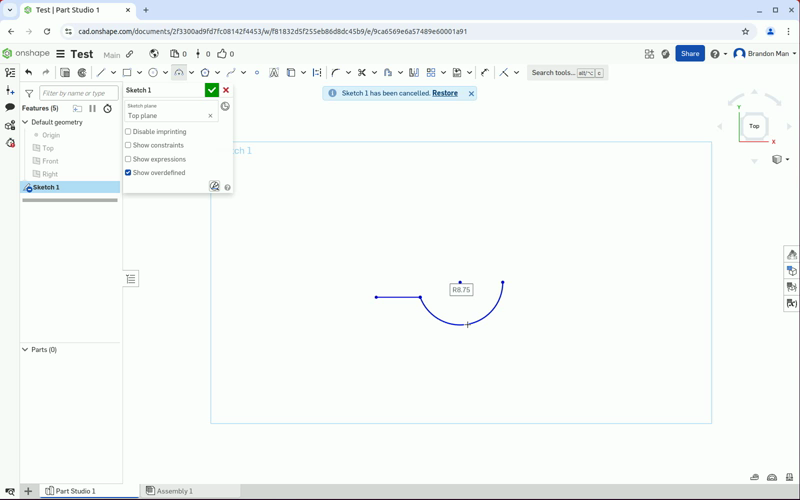
key(l)
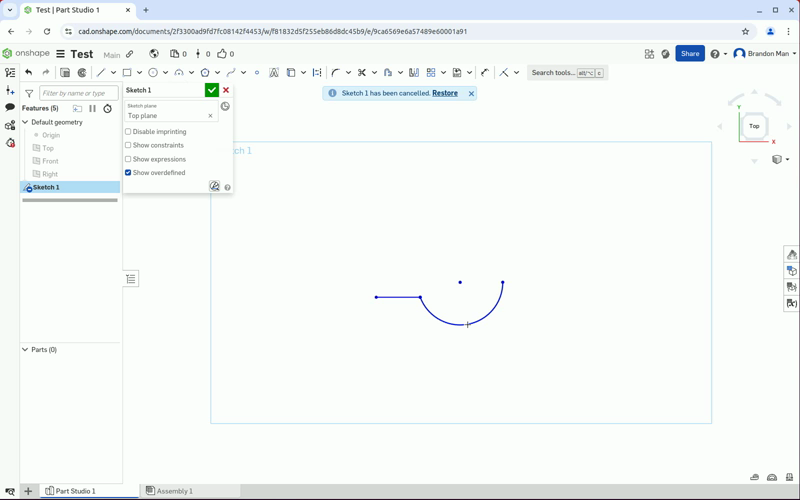
mouse_move(502, 282)
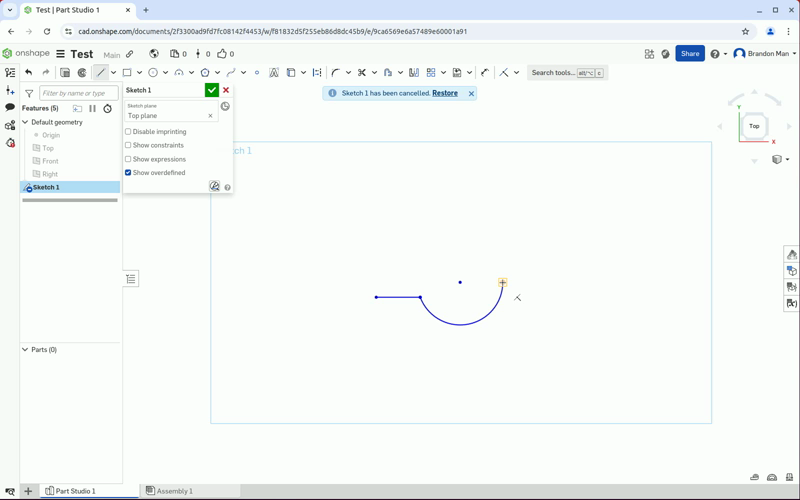
click(502, 282)
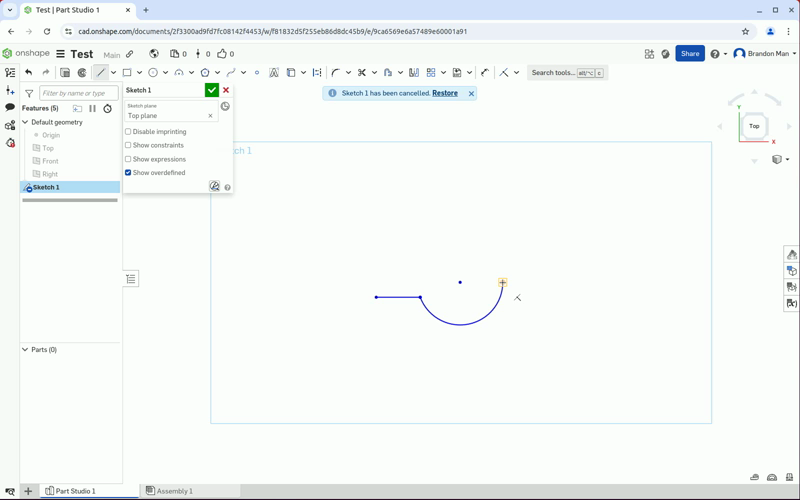
key_down(shift)
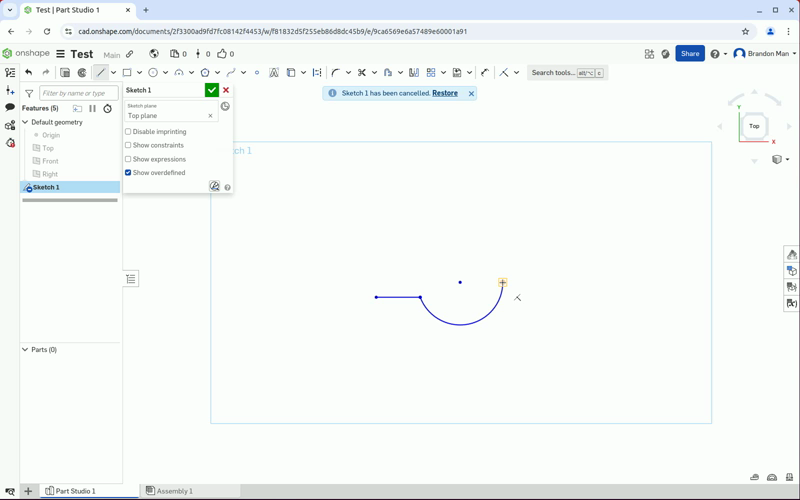
mouse_move(532, 282)
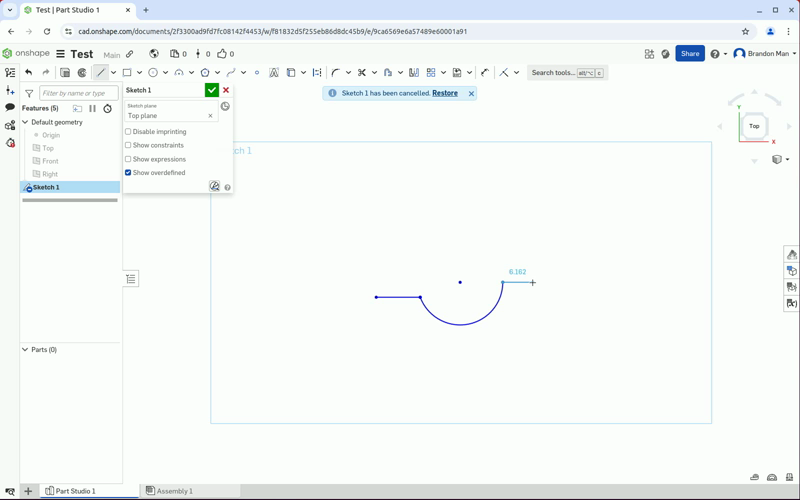
mouse_move(488, 282)
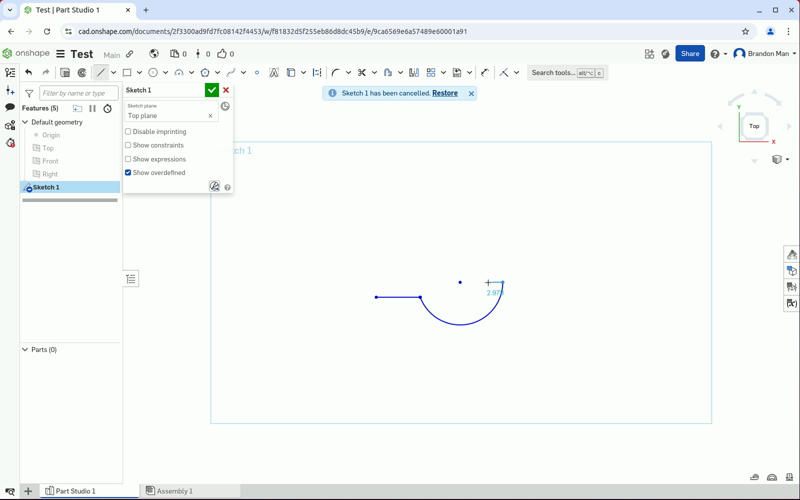
click(488, 282)
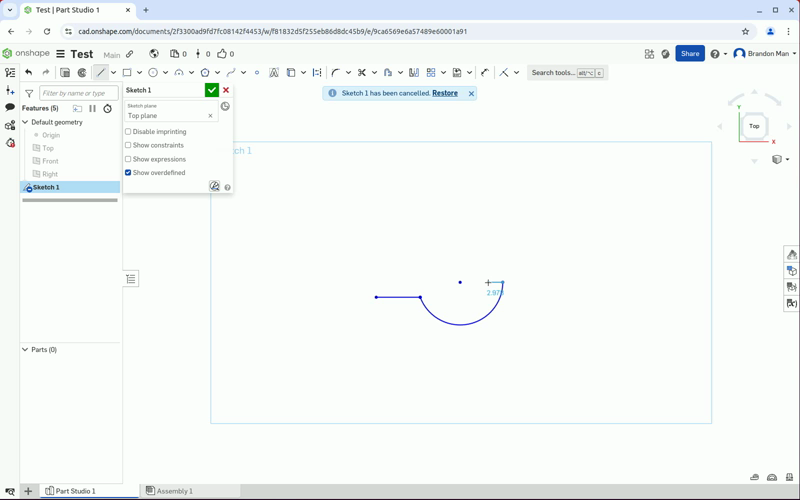
key_up(shift)
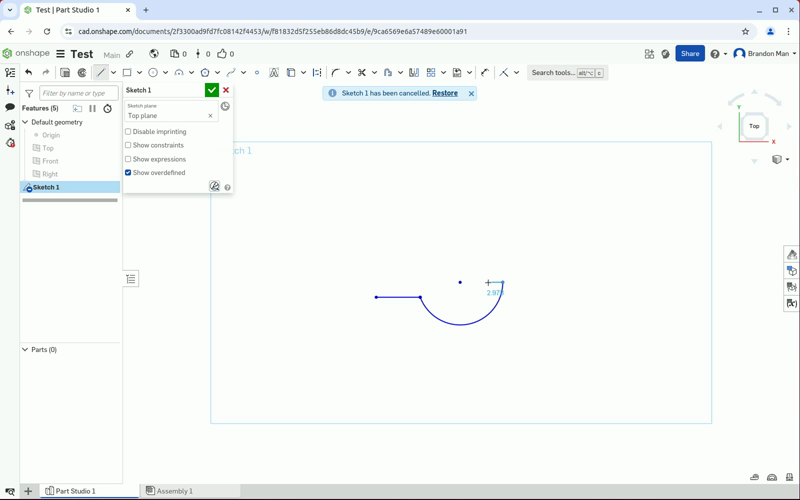
key(esc)
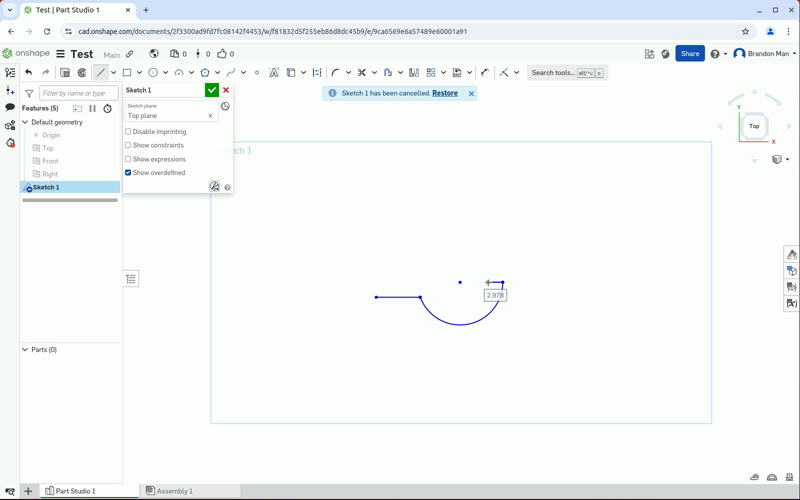
key(a)
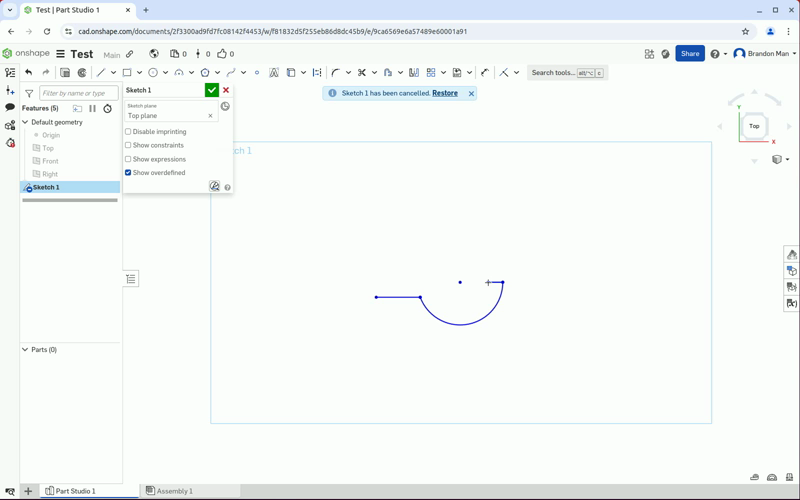
mouse_move(488, 282)
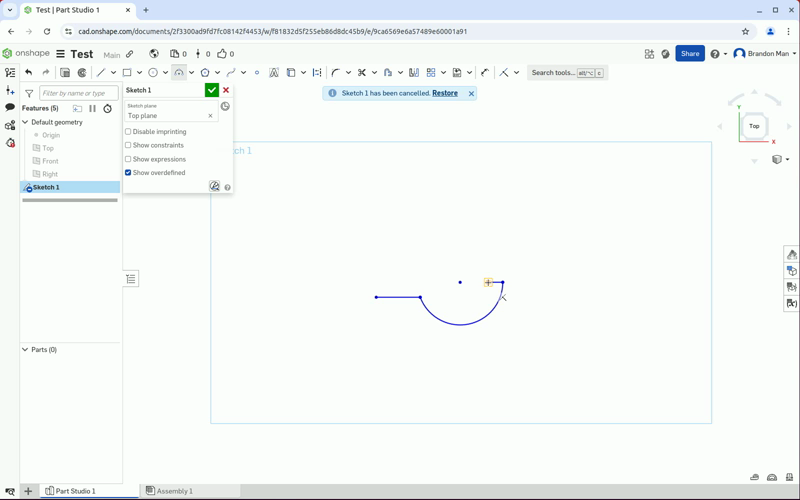
click(488, 282)
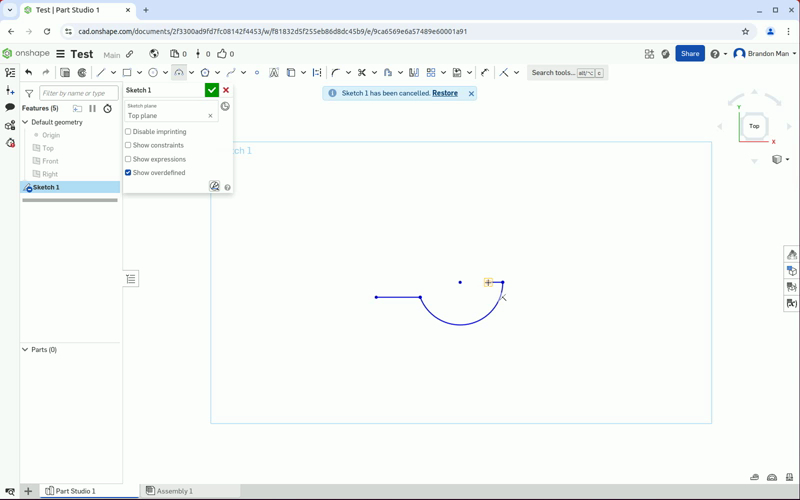
key_down(shift)
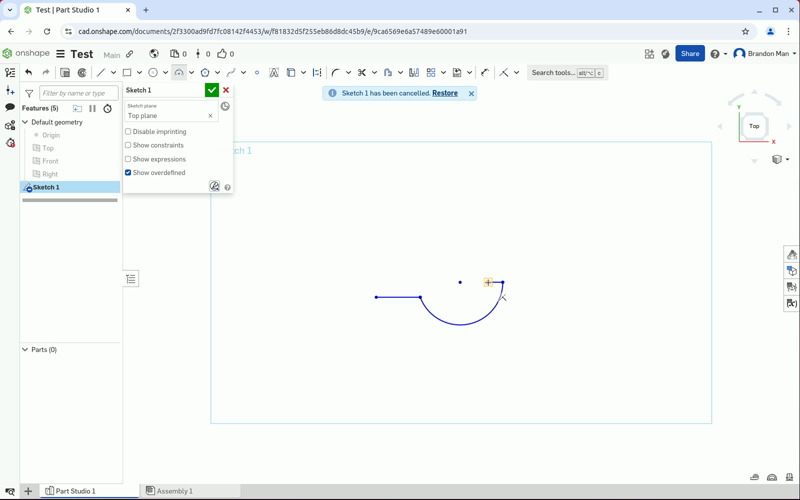
mouse_move(432, 282)
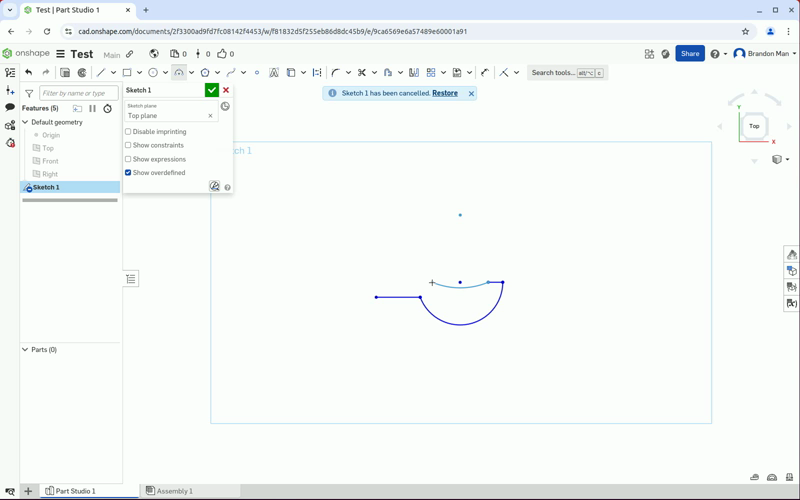
click(432, 282)
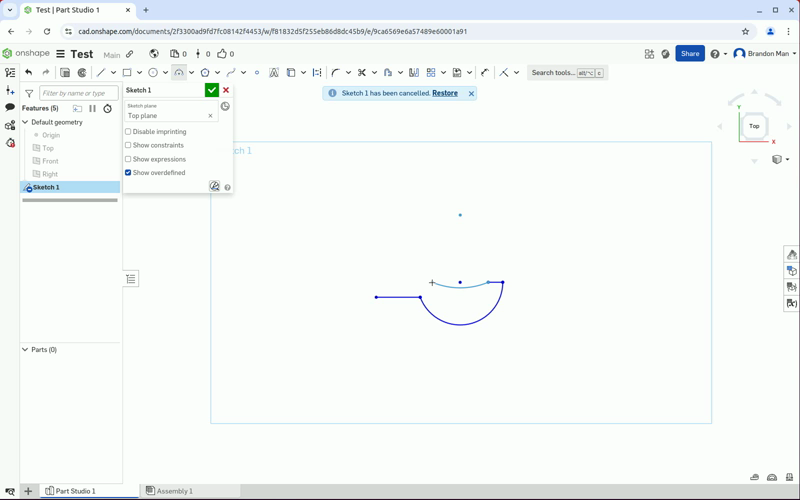
mouse_move(460, 310)
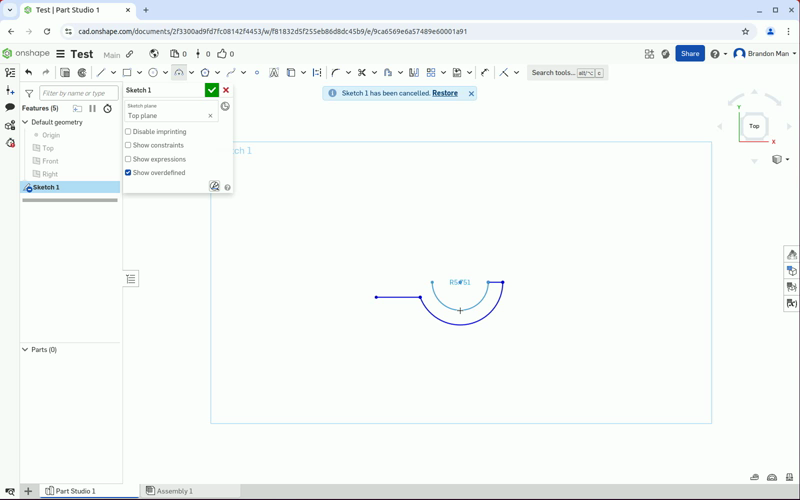
click(460, 310)
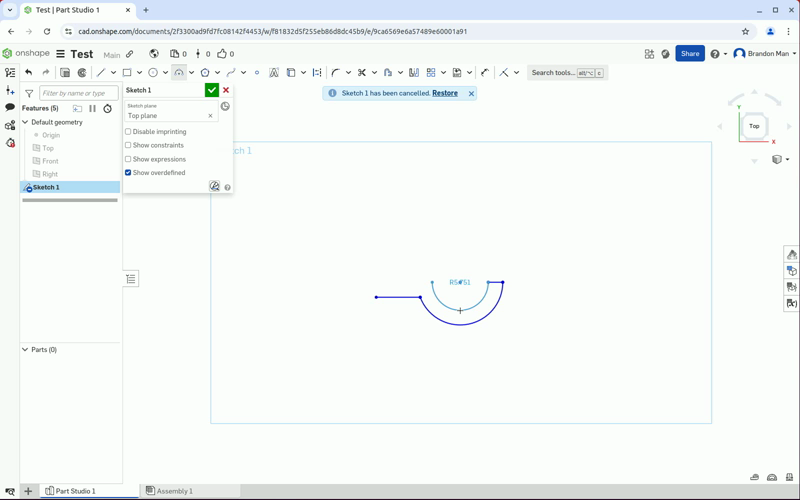
key_up(shift)
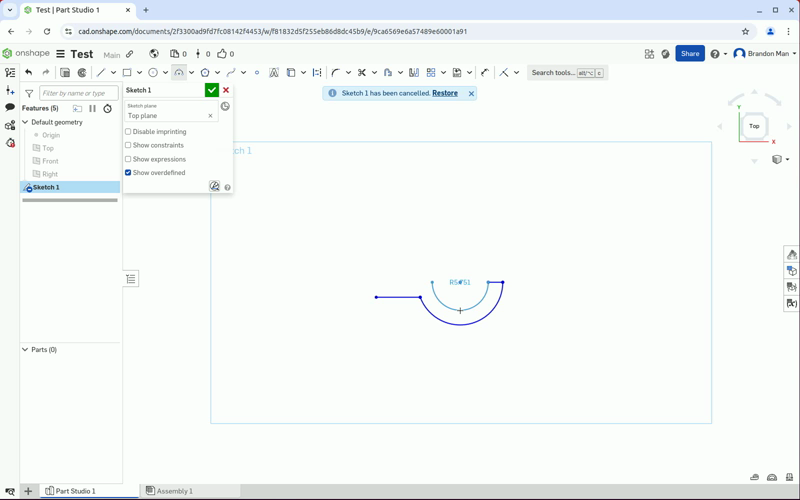
key(esc)
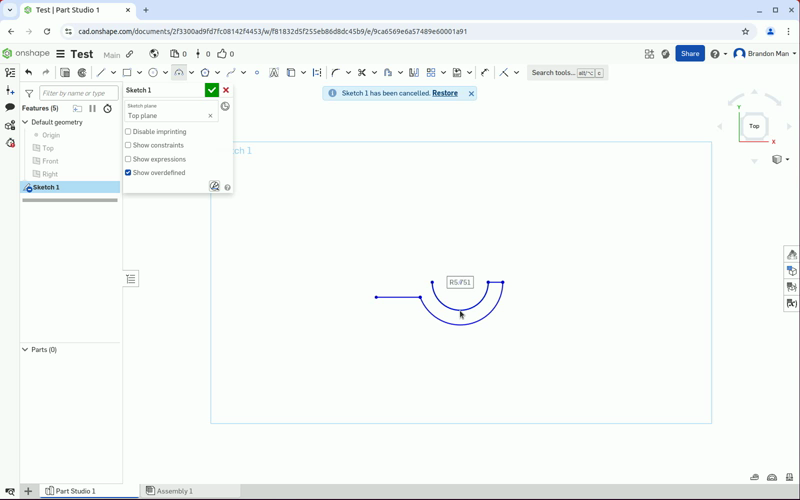
key(l)
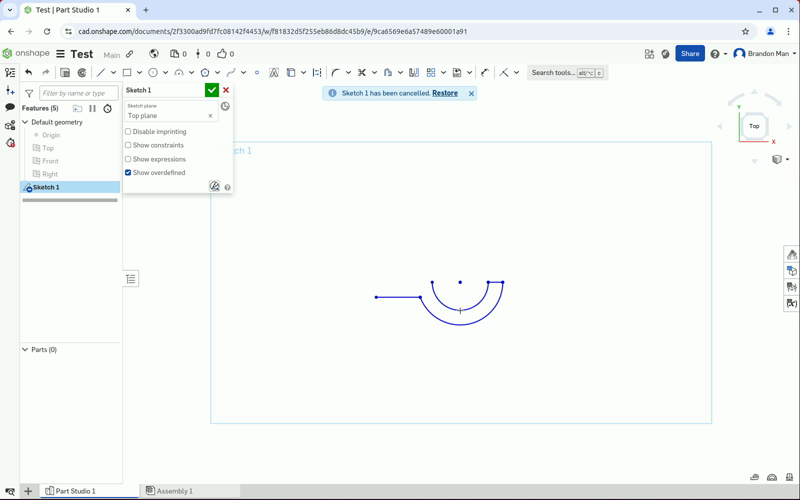
mouse_move(432, 282)
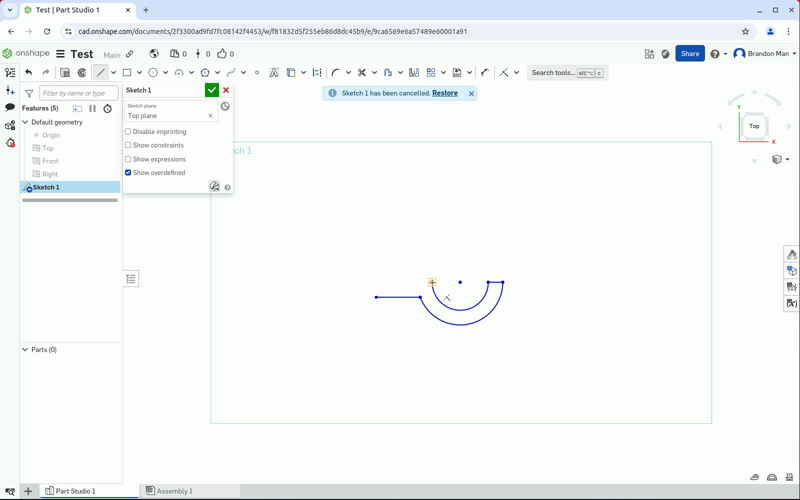
click(432, 282)
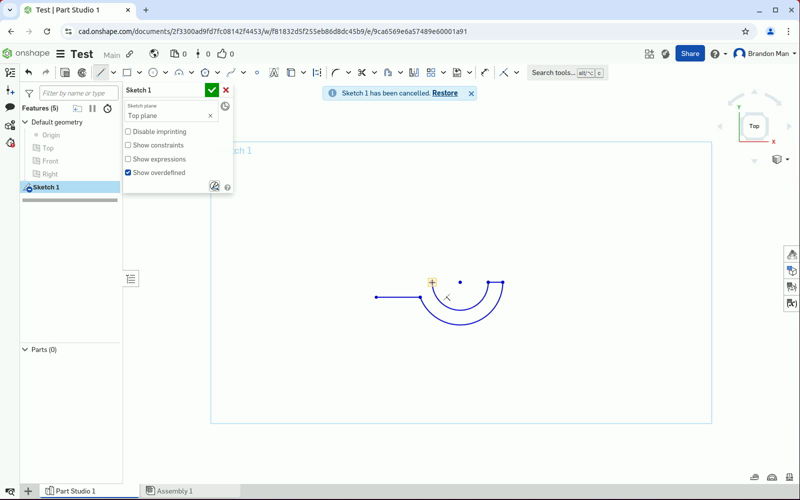
key_down(shift)
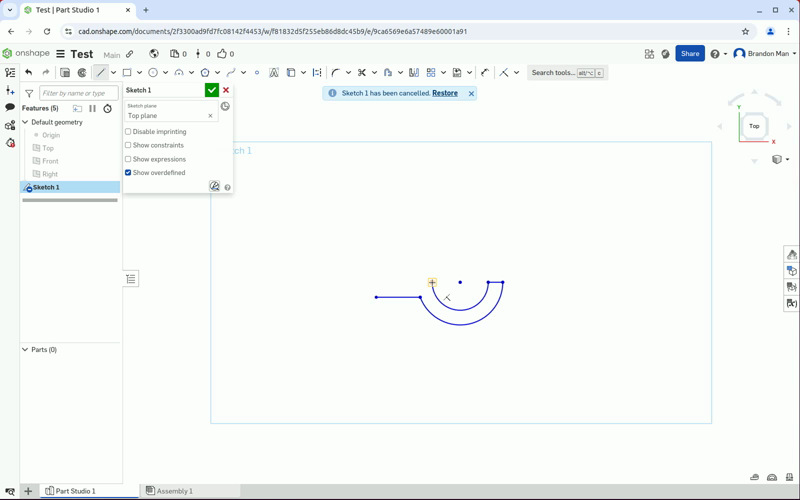
mouse_move(462, 282)
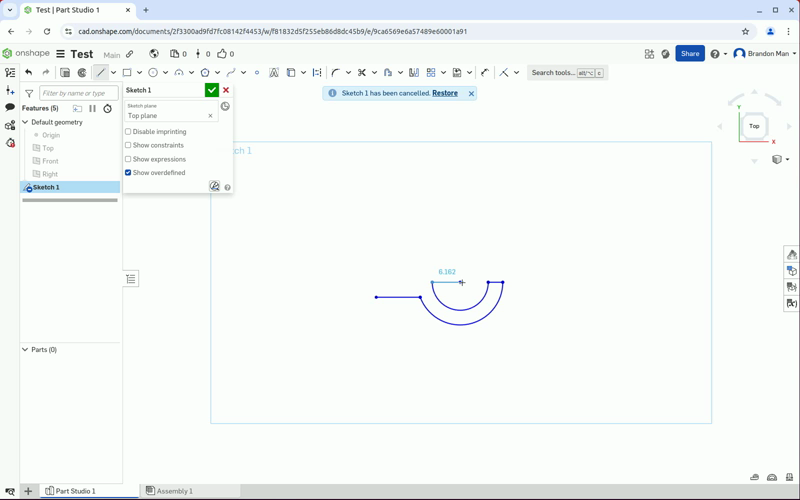
mouse_move(376, 282)
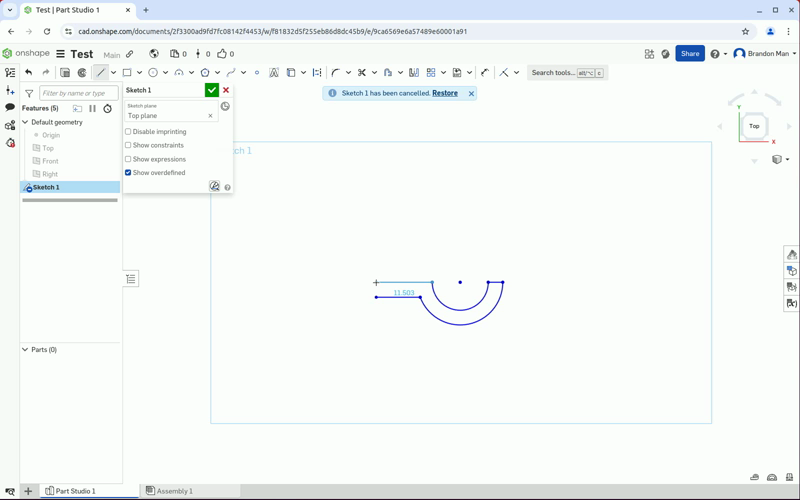
click(376, 282)
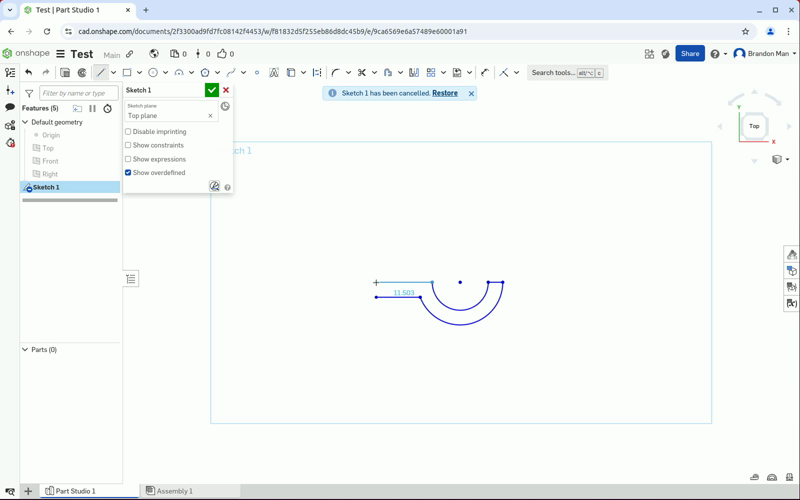
key_up(shift)
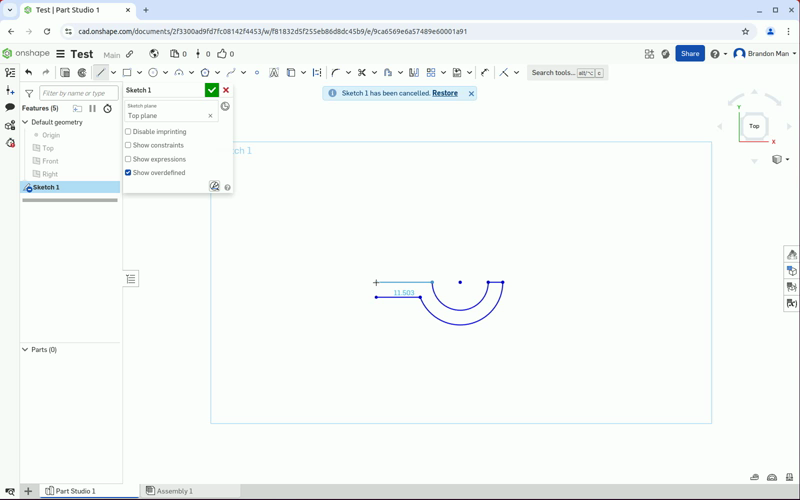
mouse_move(406, 282)
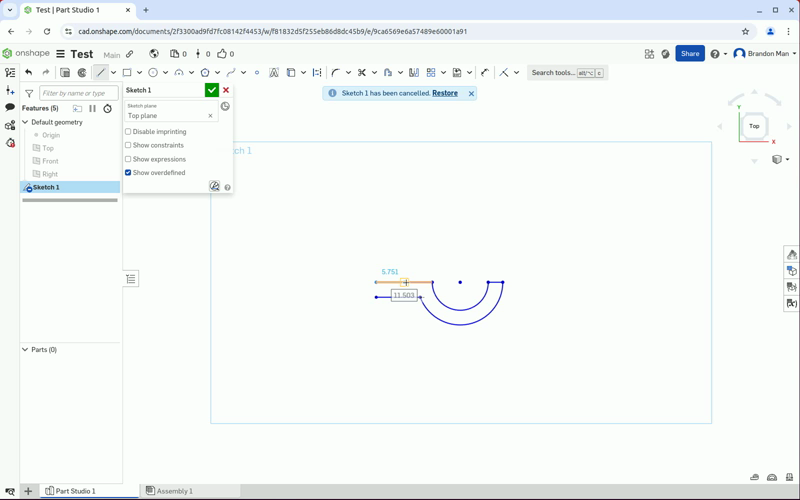
key_down(shift)
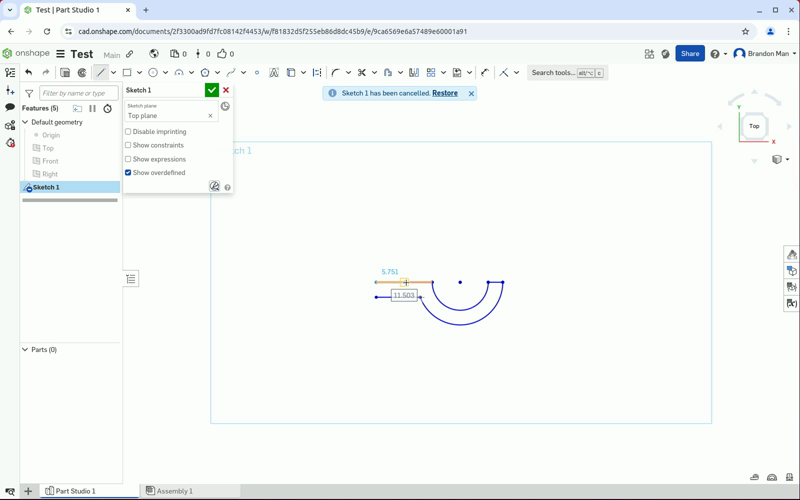
mouse_move(376, 297)
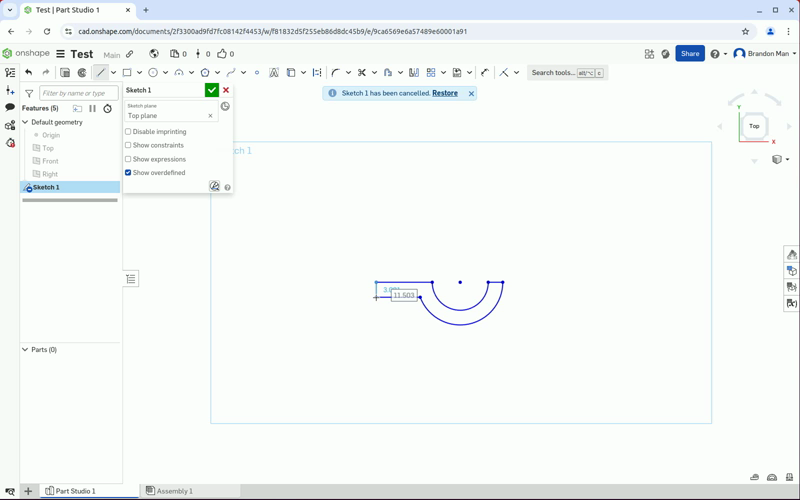
key_up(shift)
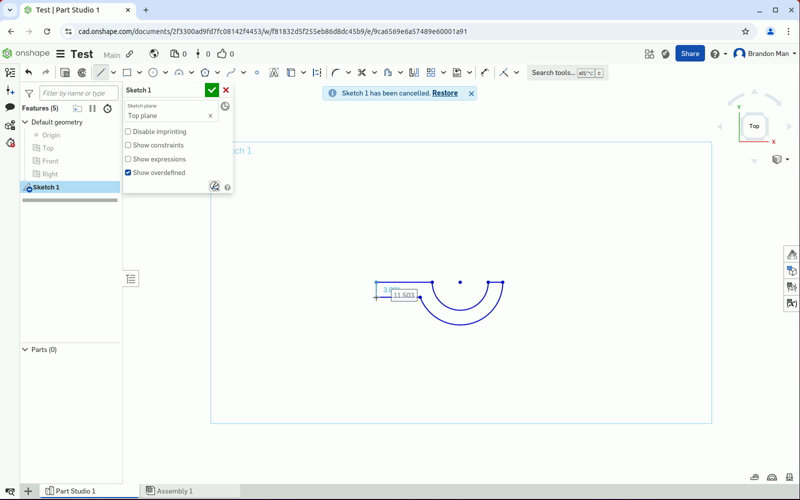
click(376, 297)
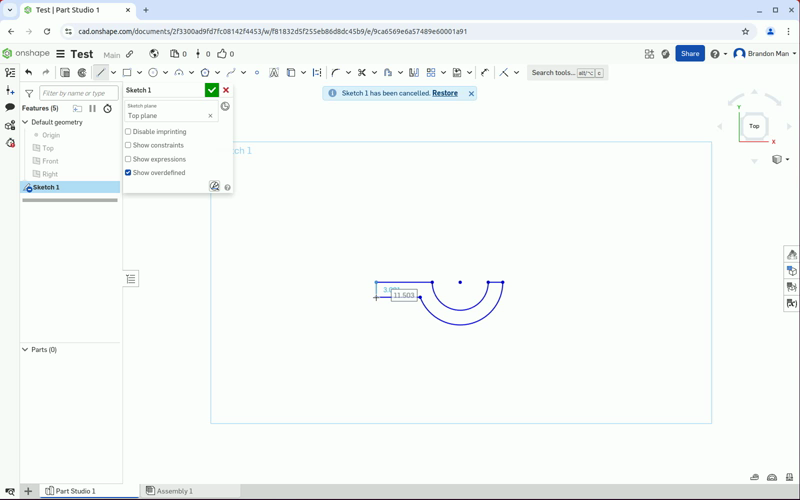
key(esc)
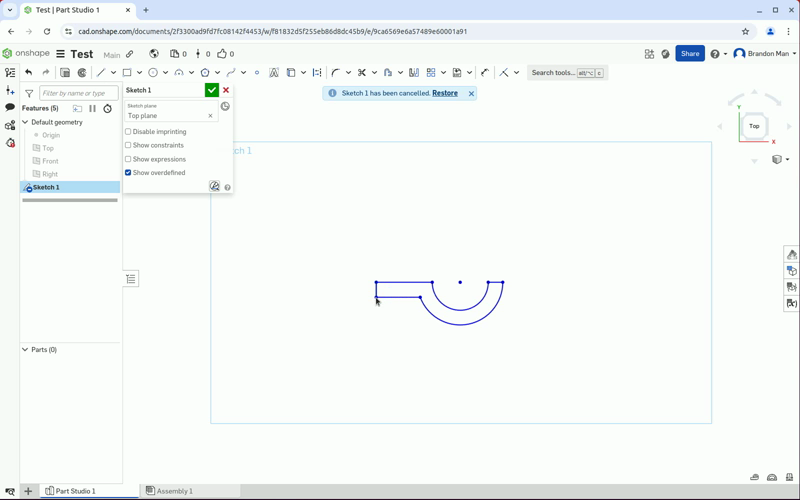
mouse_move(468, 297)
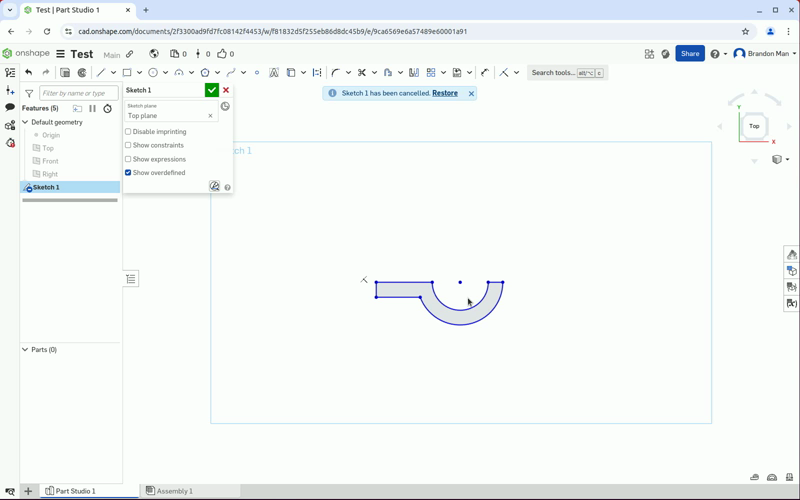
scroll(6)
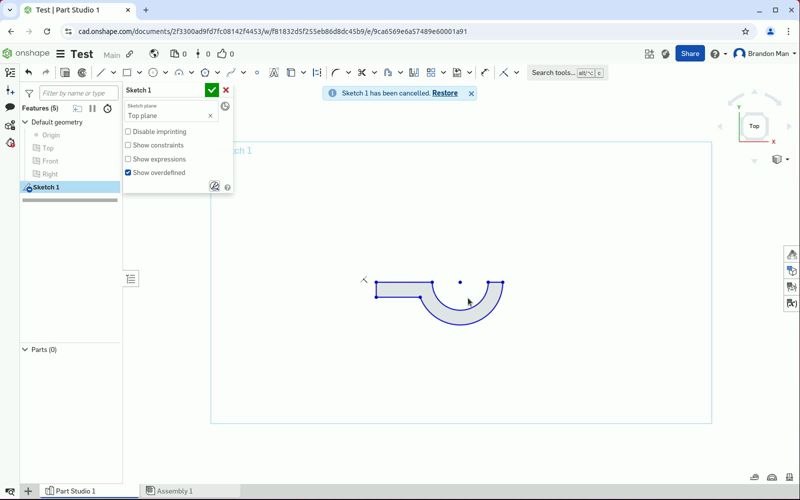
scroll(6)
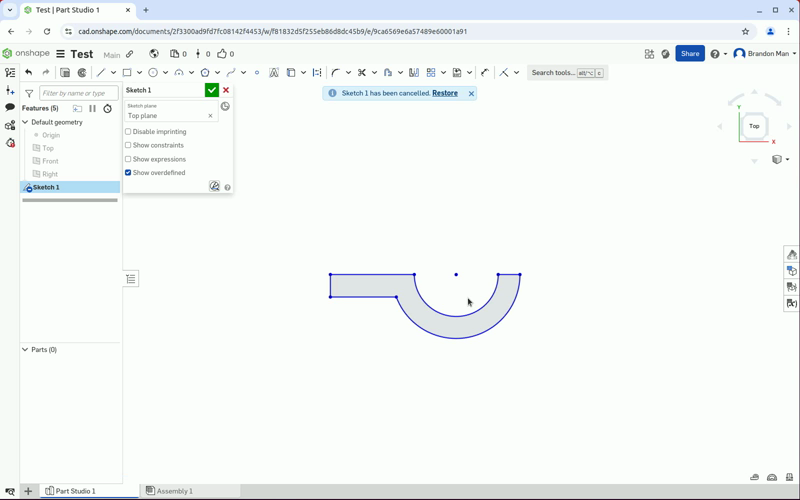
scroll(6)
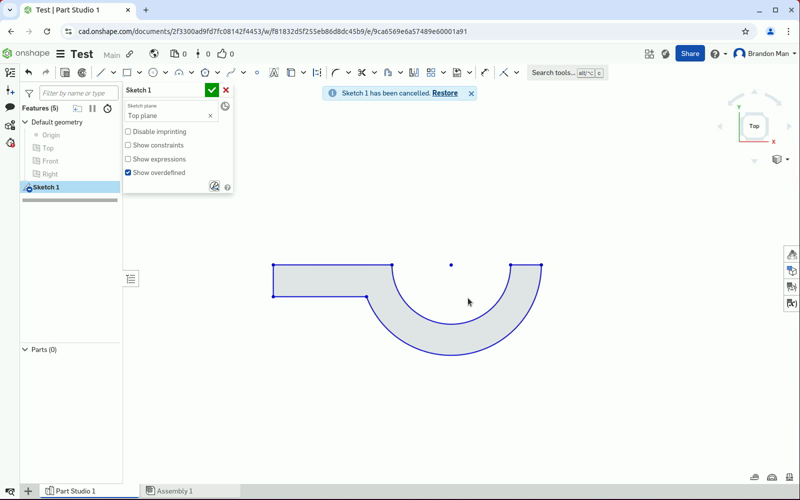
scroll(6)
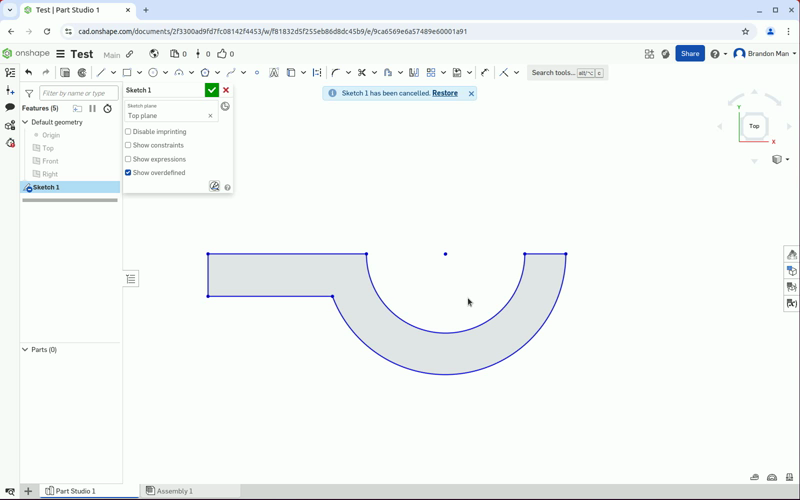
scroll(6)
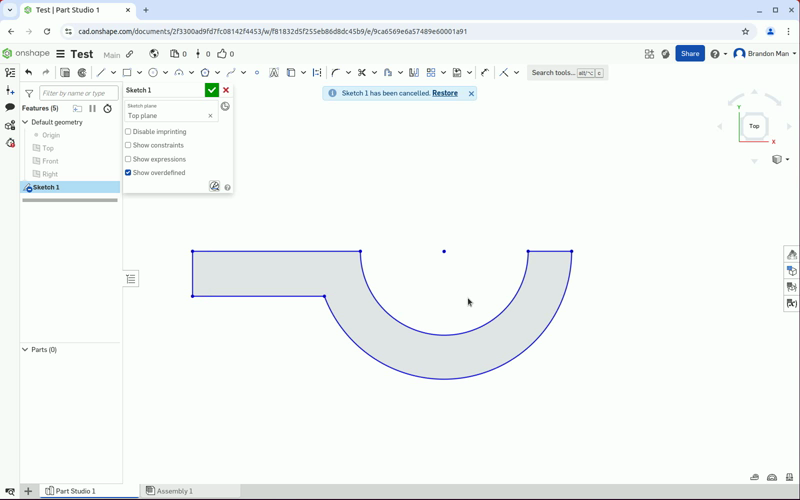
scroll(6)
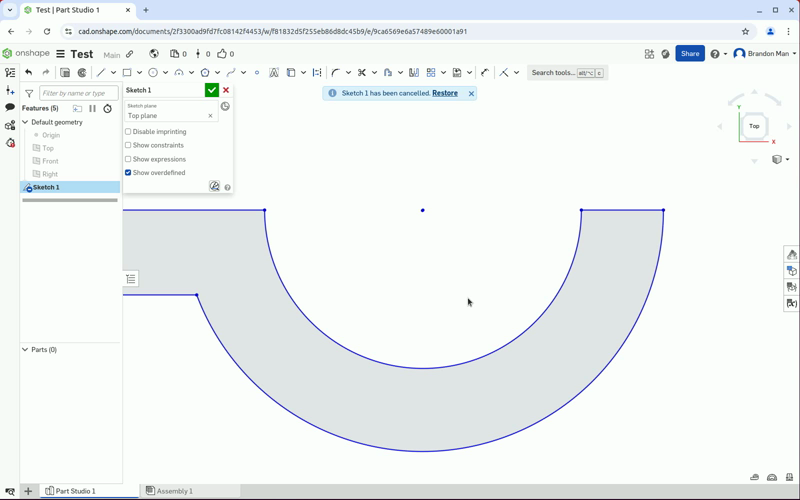
scroll(6)
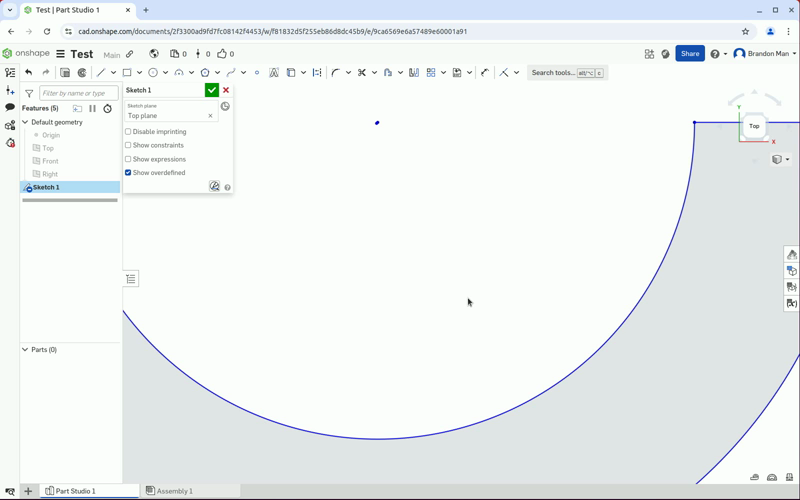
click(468, 297)
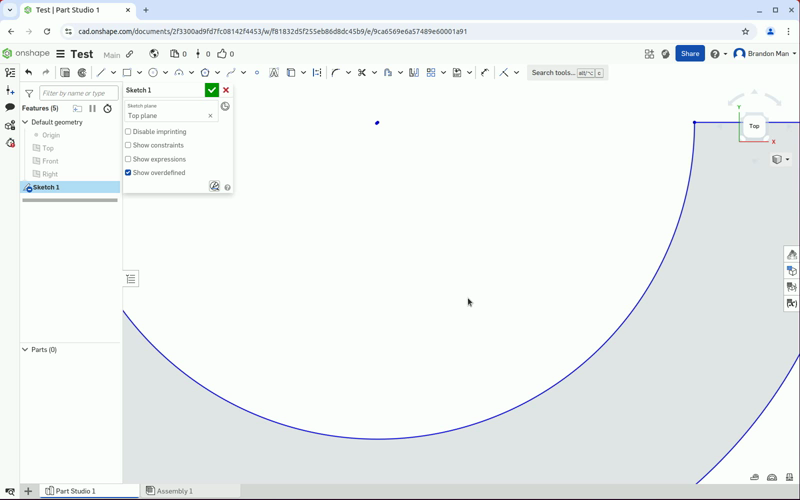
scroll(-6)
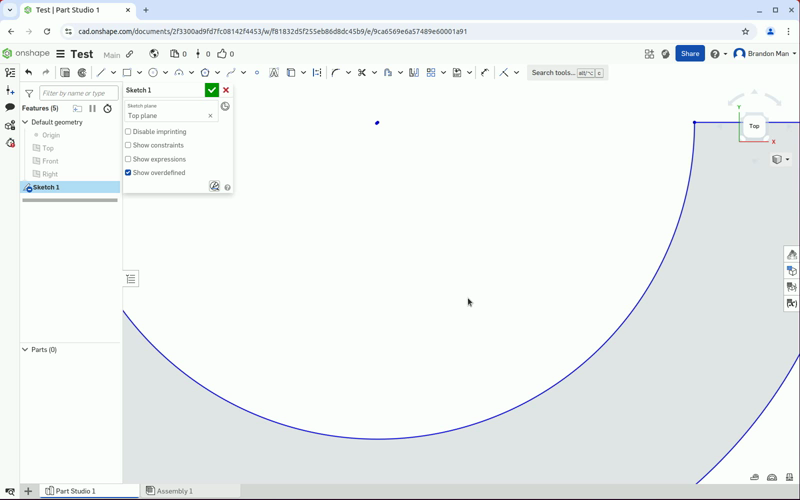
scroll(-6)
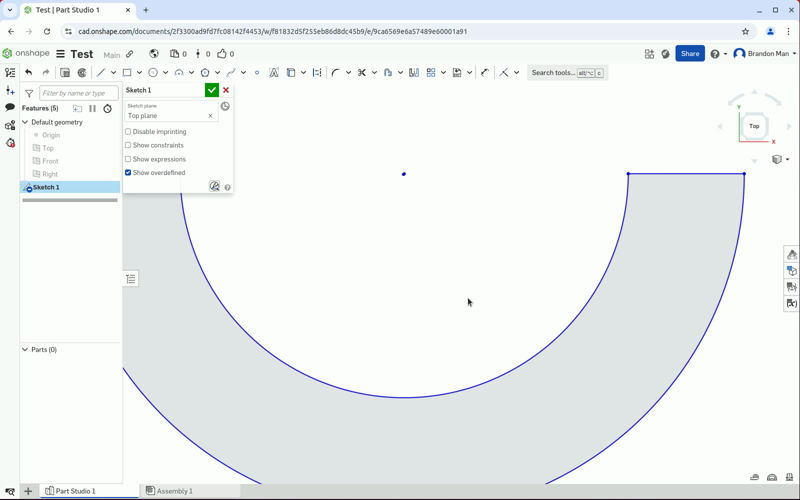
scroll(-6)
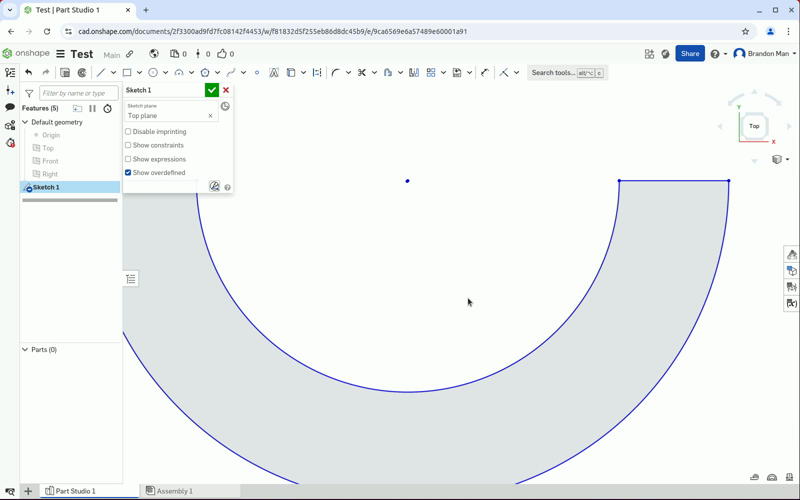
scroll(-6)
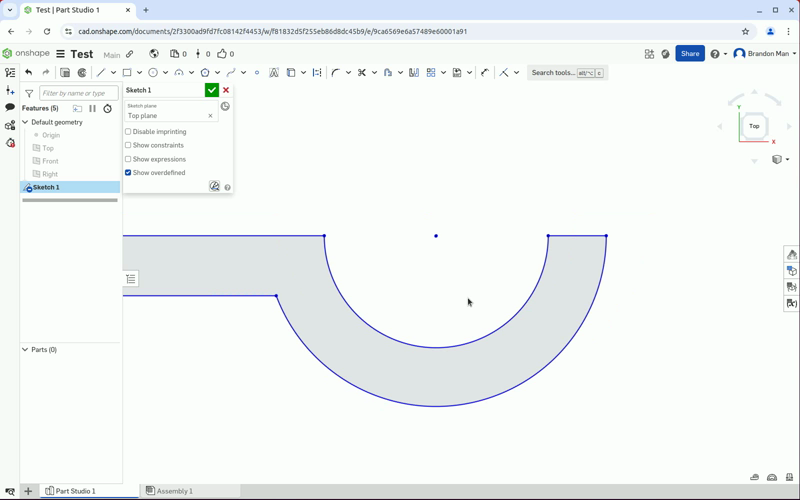
scroll(-6)
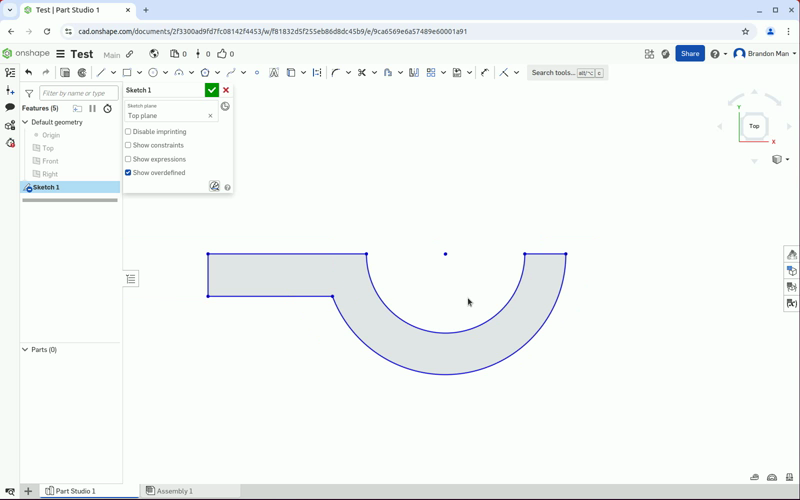
scroll(-6)
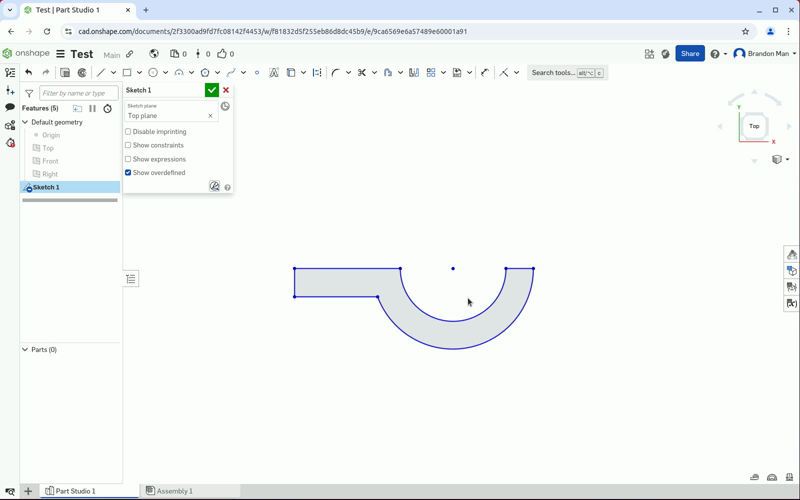
scroll(-6)
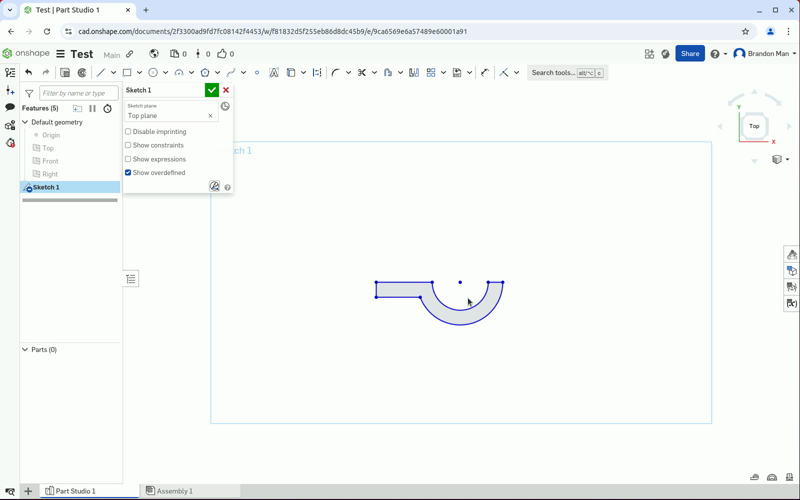
mouse_move(73, 352)
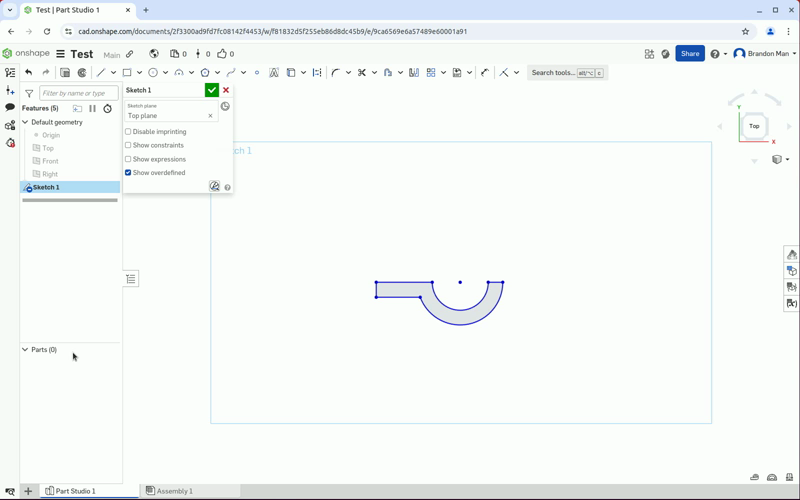
key(shift+y)
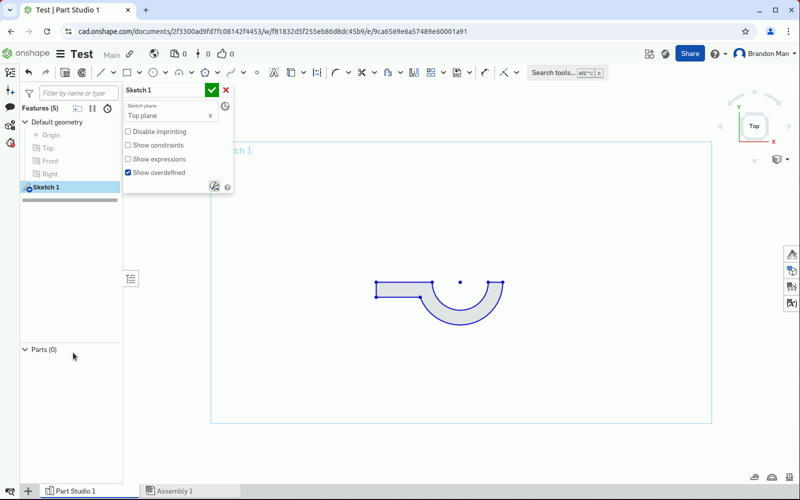
key(shift+e)
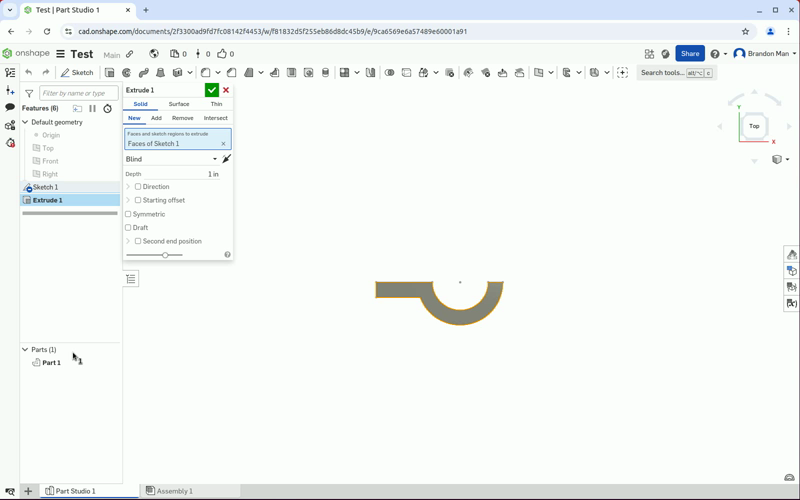
mouse_move(143, 106)
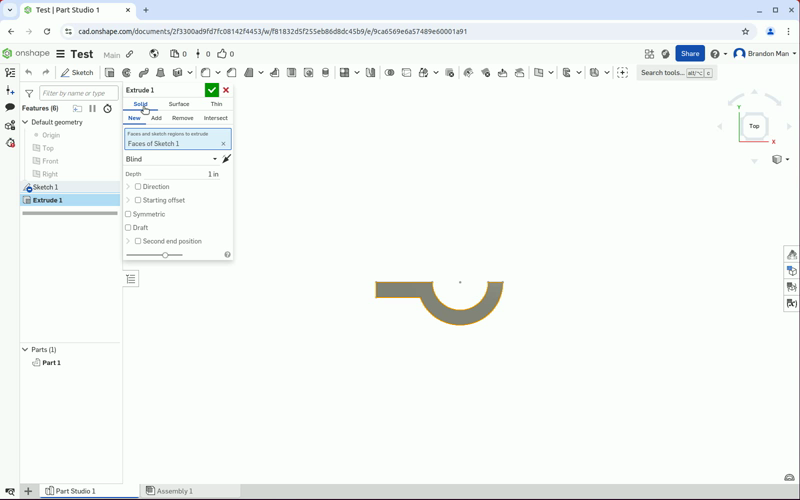
click(143, 106)
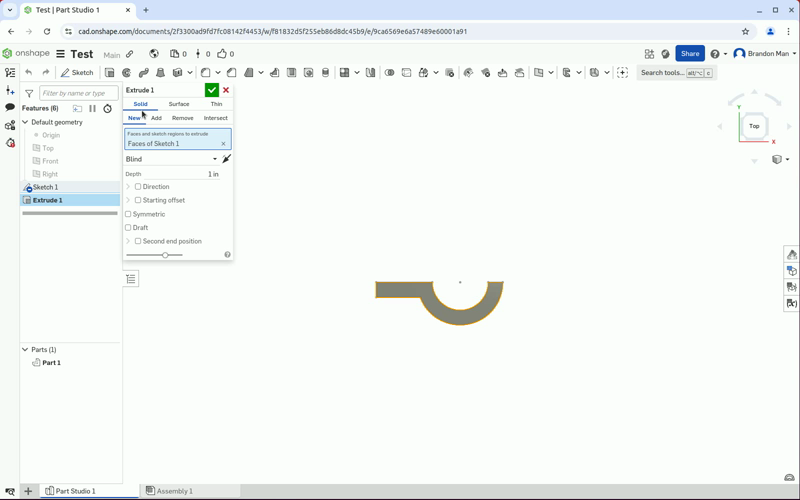
mouse_move(137, 120)
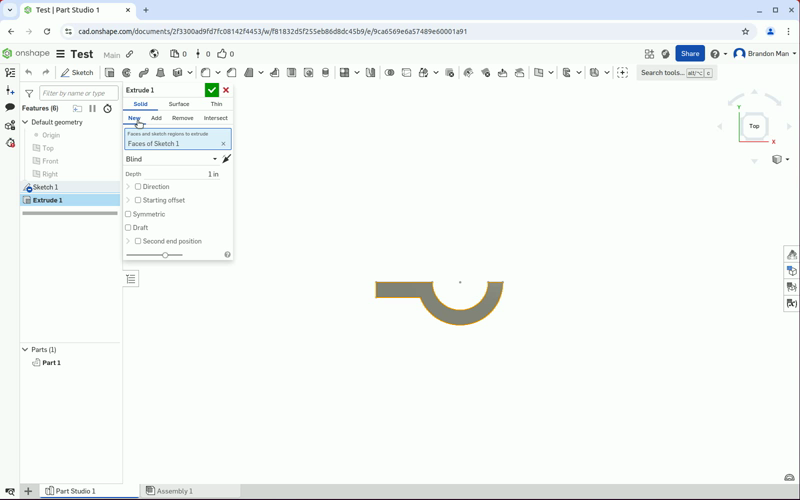
click(137, 120)
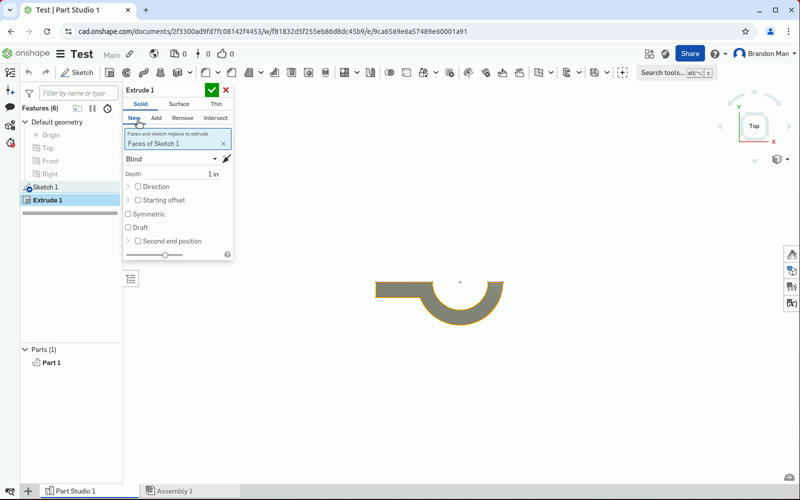
key(tab, 4)
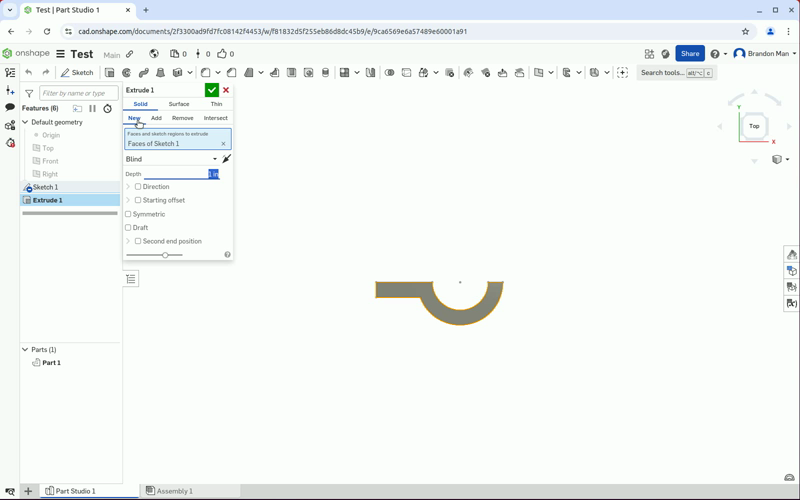
text(46.216)
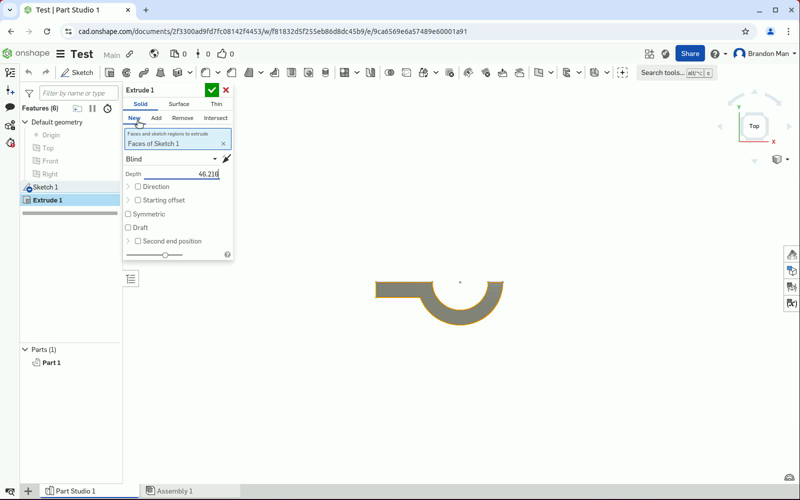
key(tab, 3)
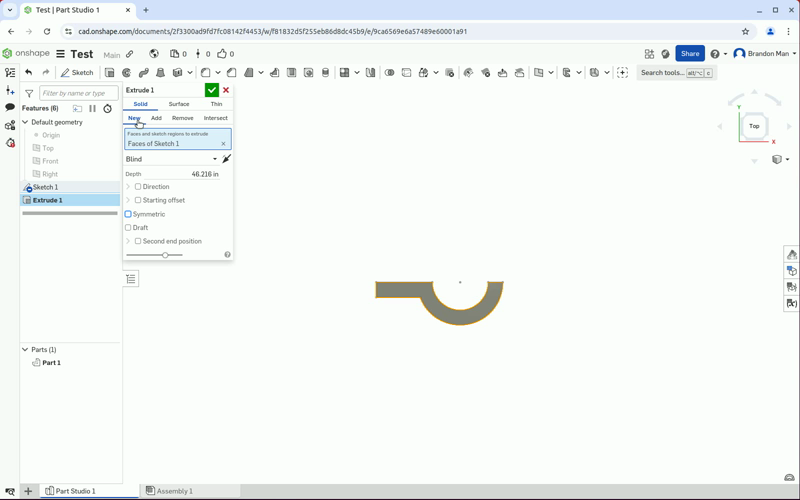
key(space)
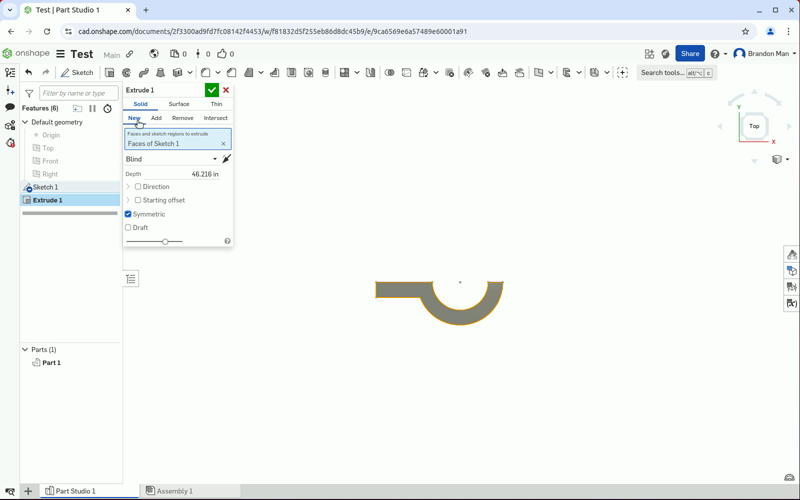
key(enter)
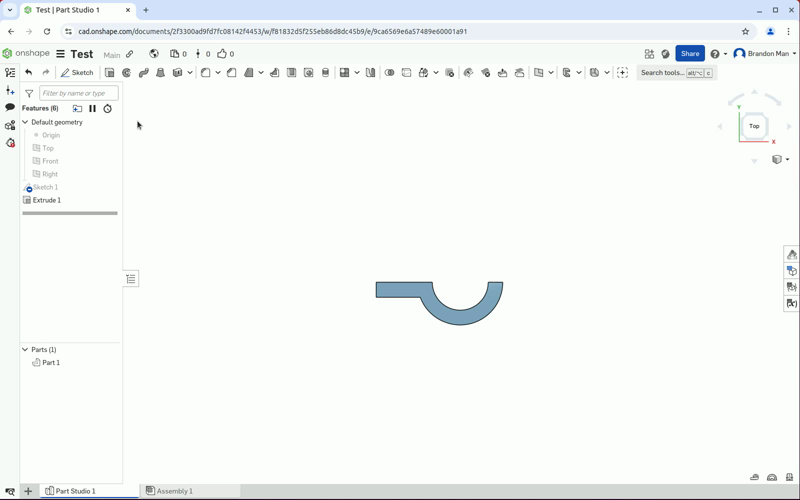
key(shift+h)
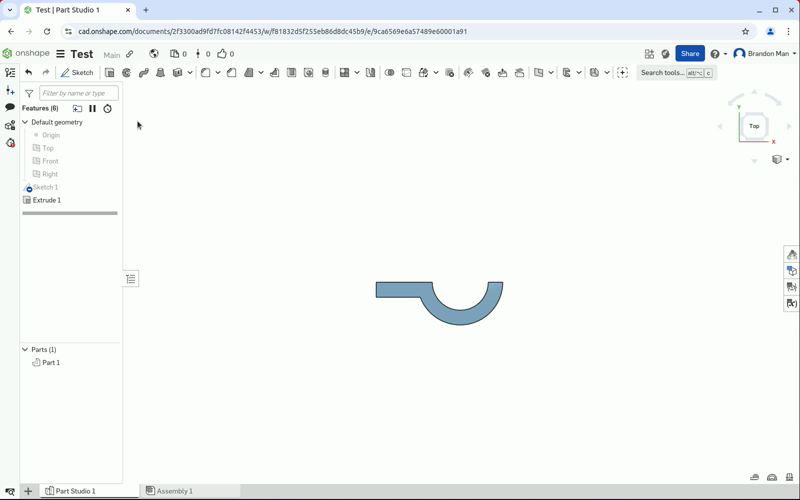
key(shift+h)
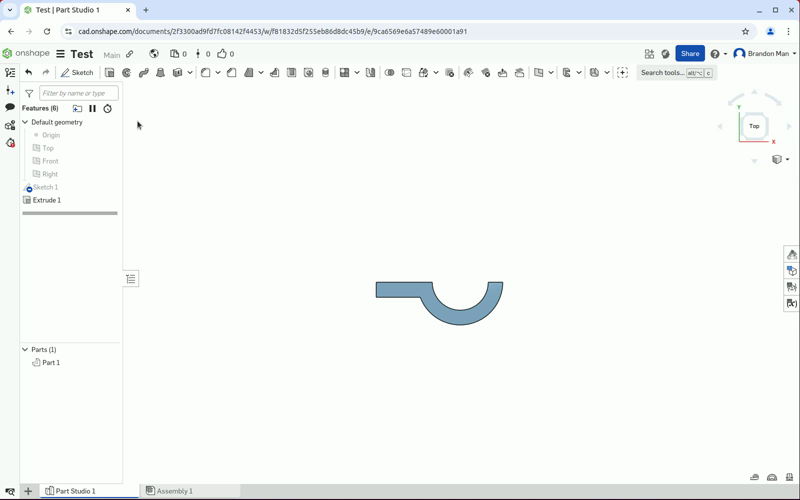
mouse_move(73, 189)
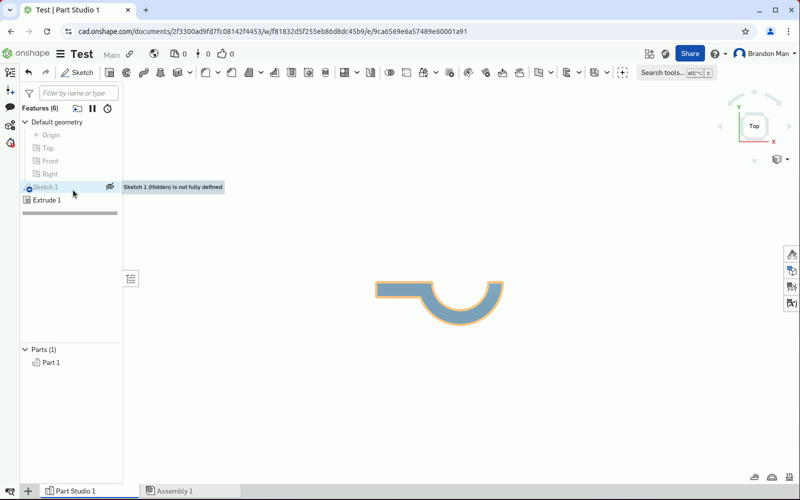
click(73, 189)
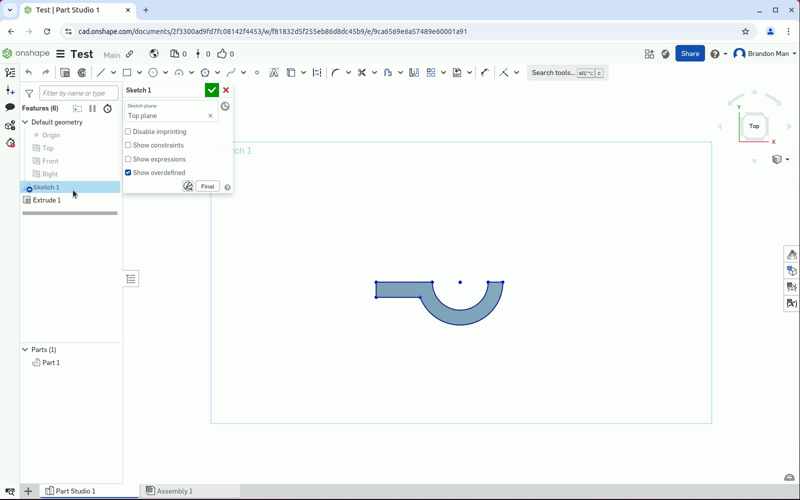
mouse_move(229, 92)
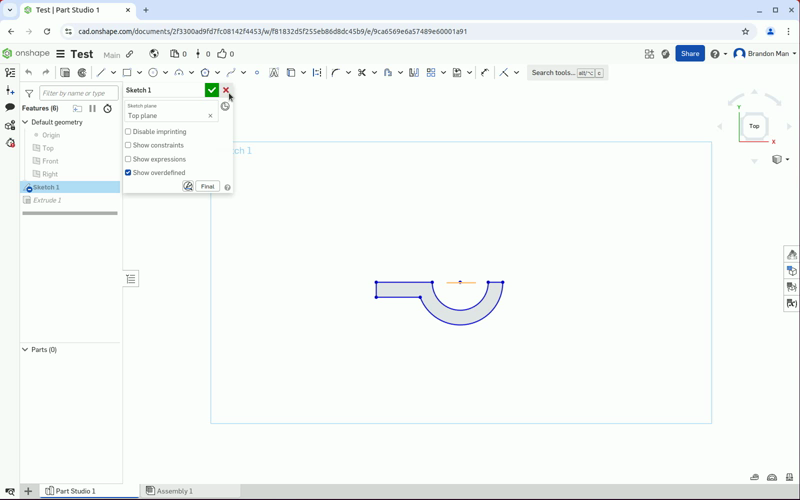
click(229, 92)
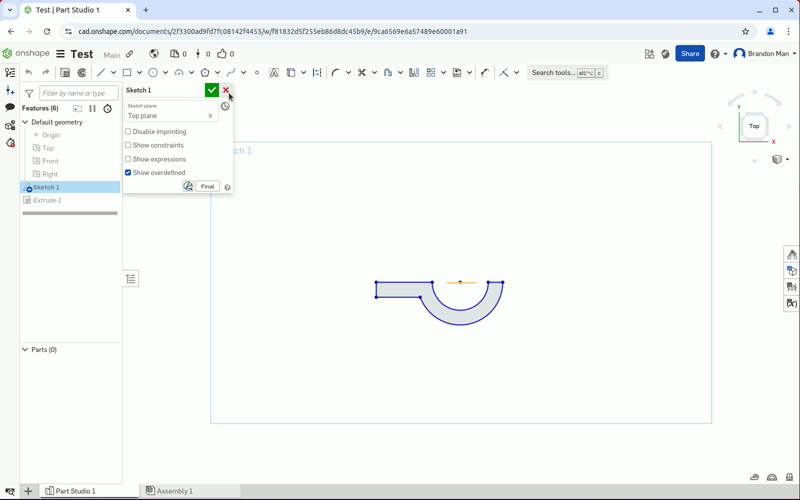
key(shift+s)
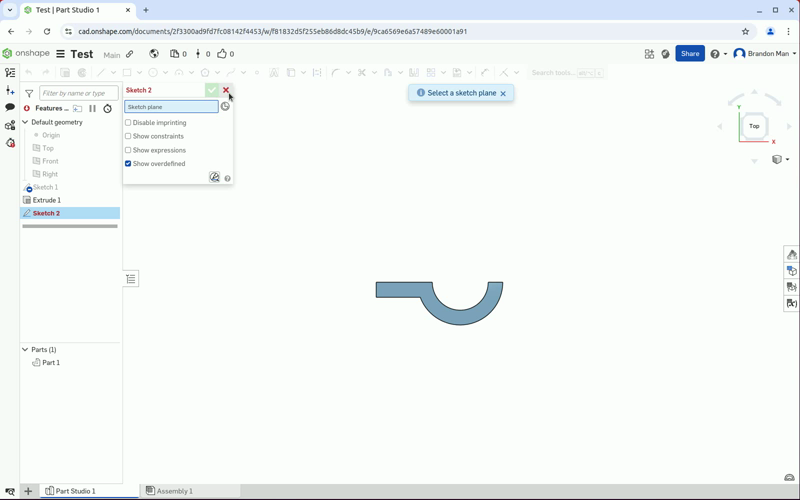
mouse_move(73, 150)
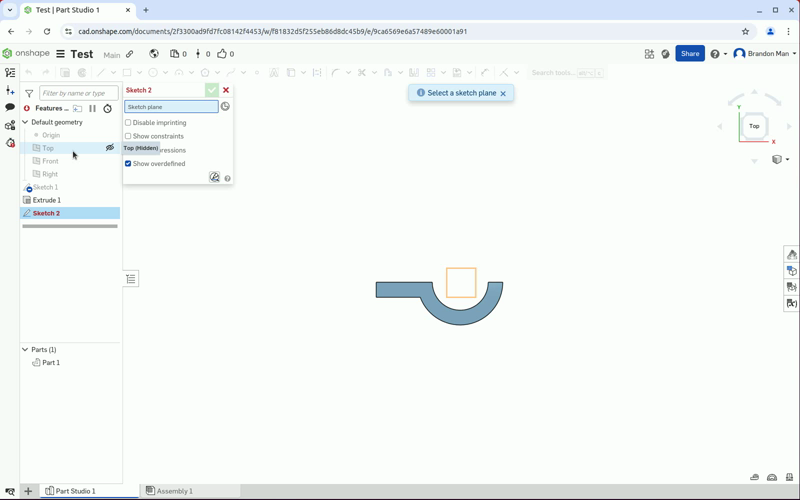
click(73, 150)
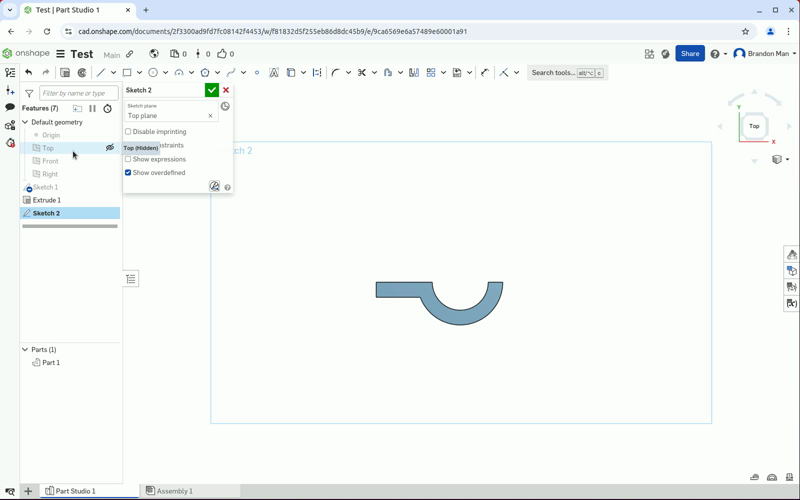
mouse_move(73, 352)
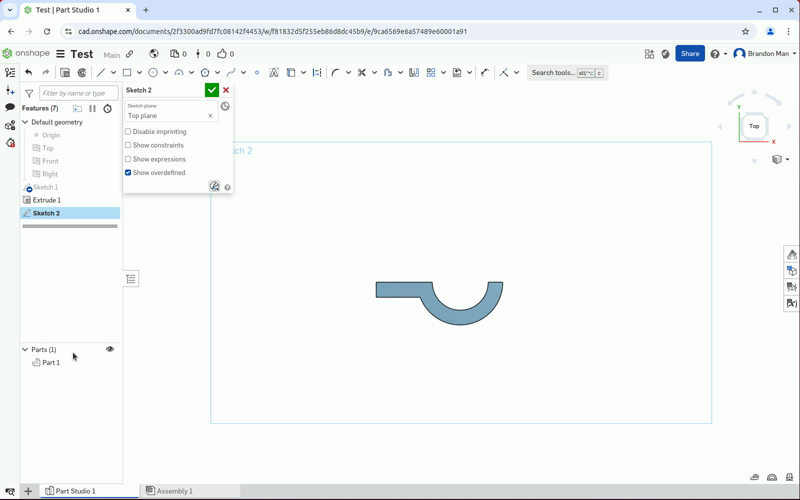
key(y)
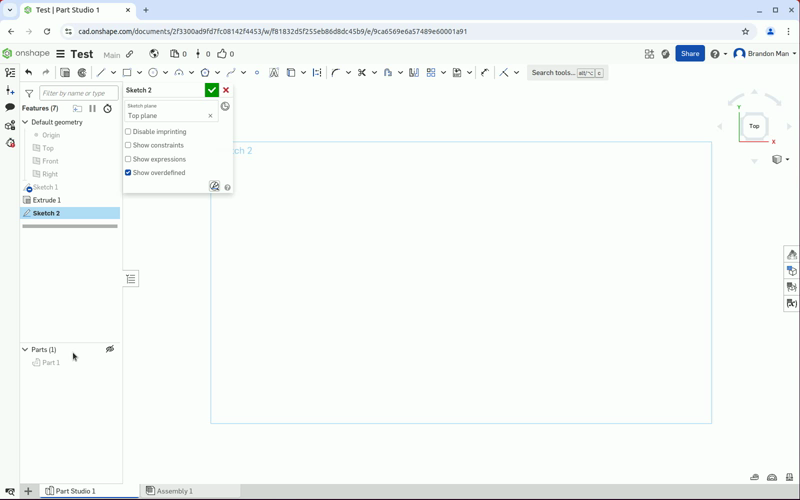
key(c)
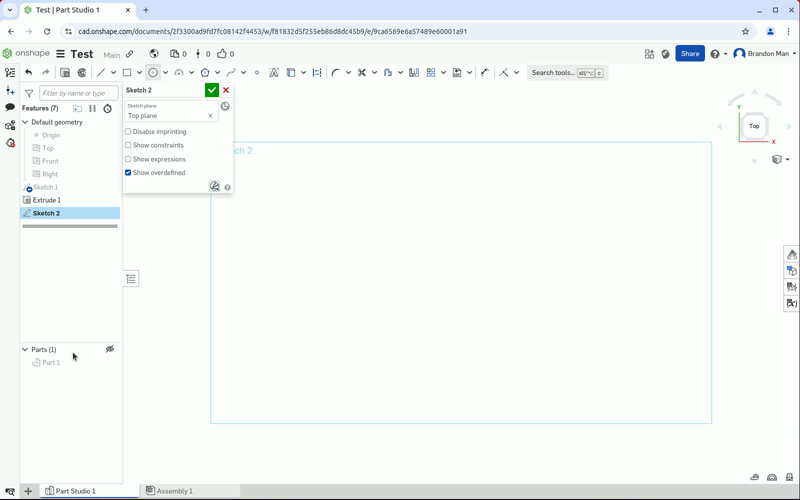
key_down(shift)
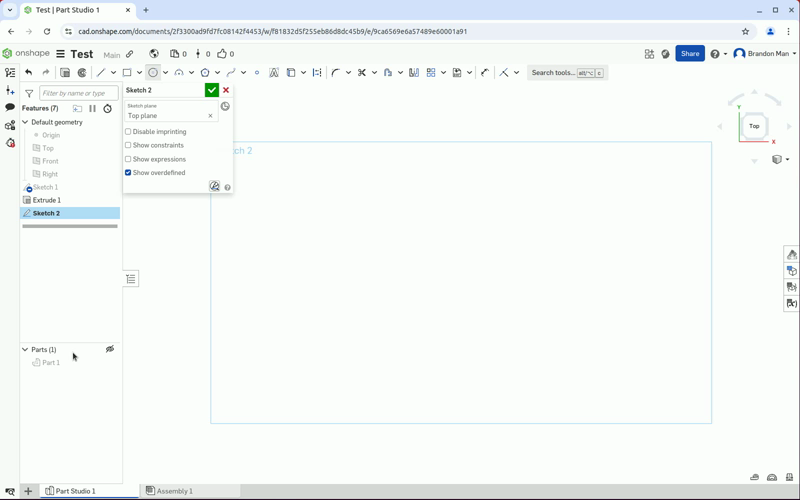
mouse_move(461, 282)
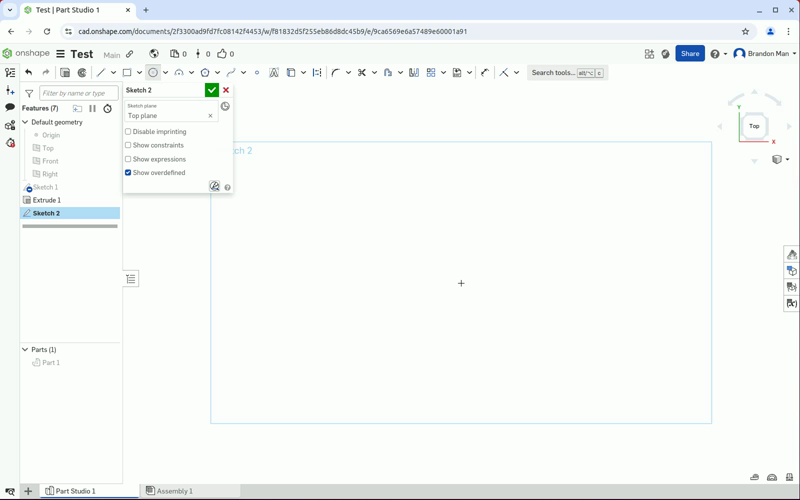
click(461, 282)
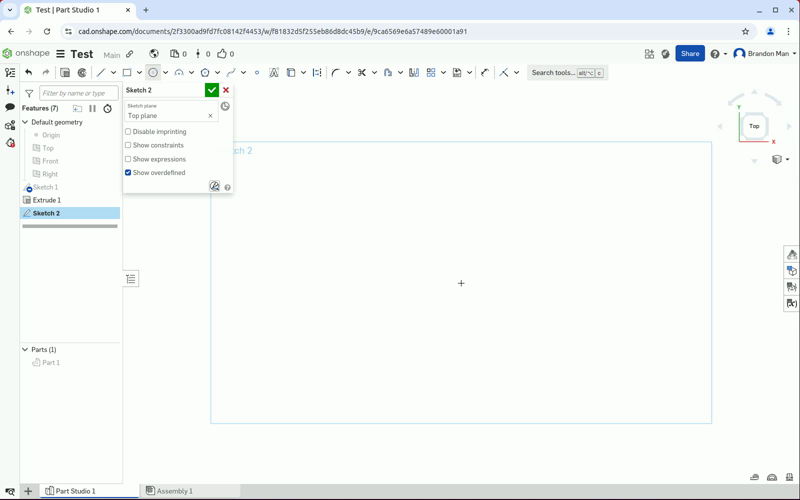
key_up(shift)
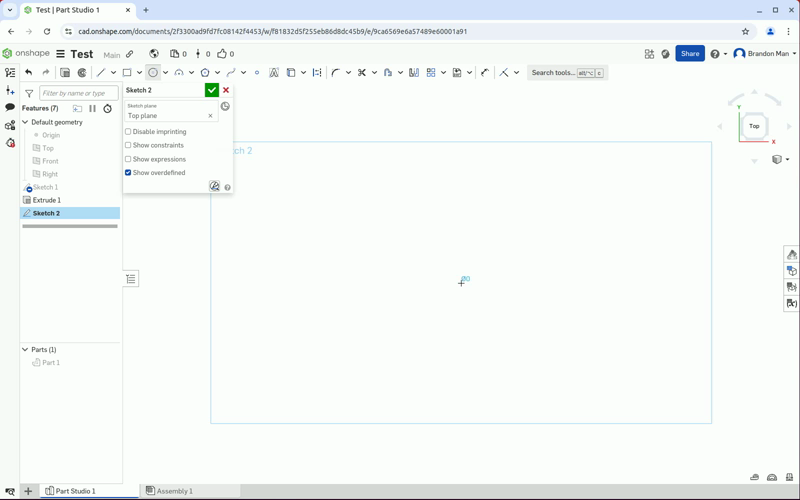
mouse_move(505, 282)
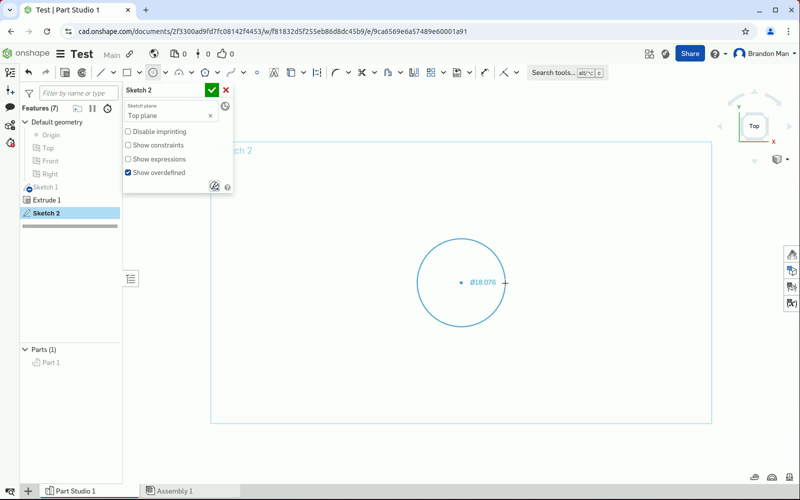
click(505, 282)
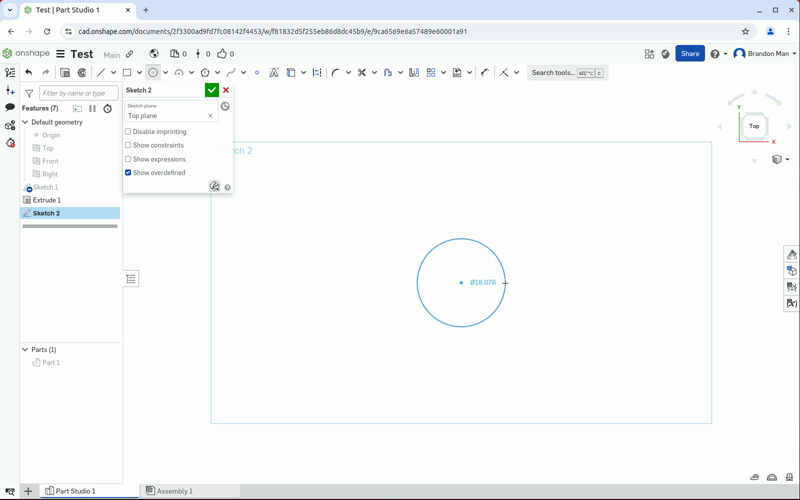
key(esc)
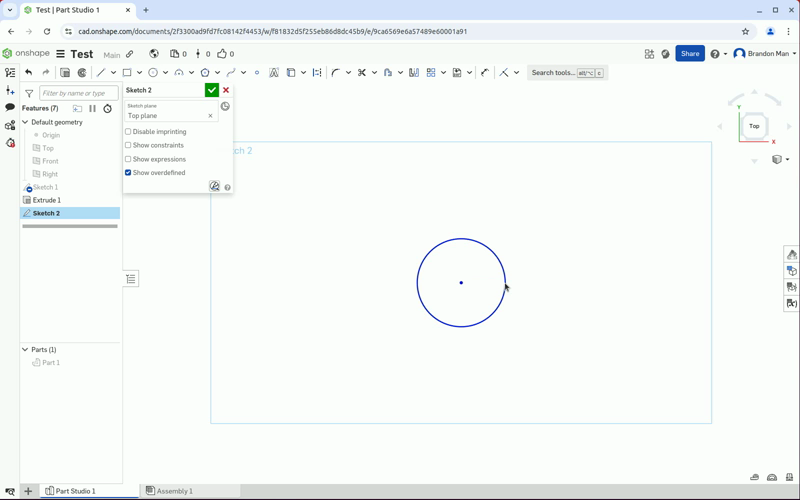
mouse_move(496, 266)
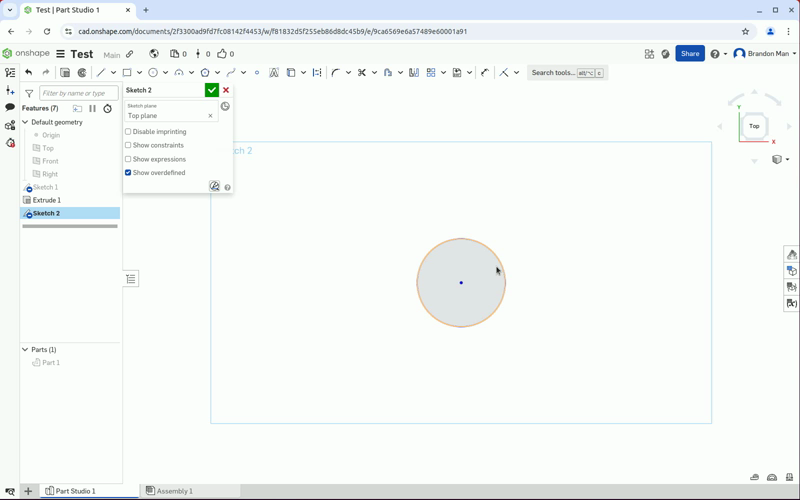
click(496, 266)
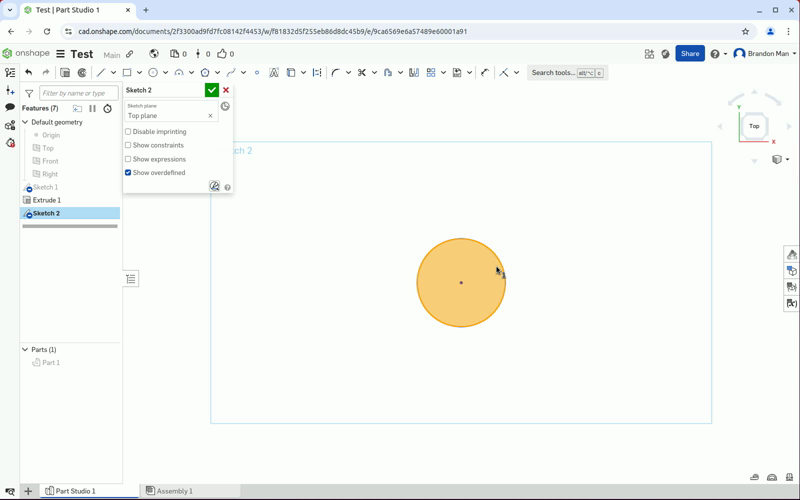
mouse_move(73, 352)
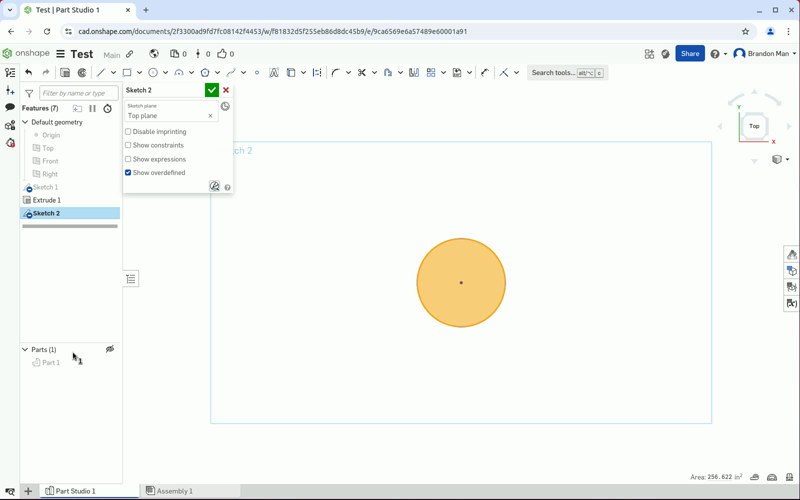
key(shift+y)
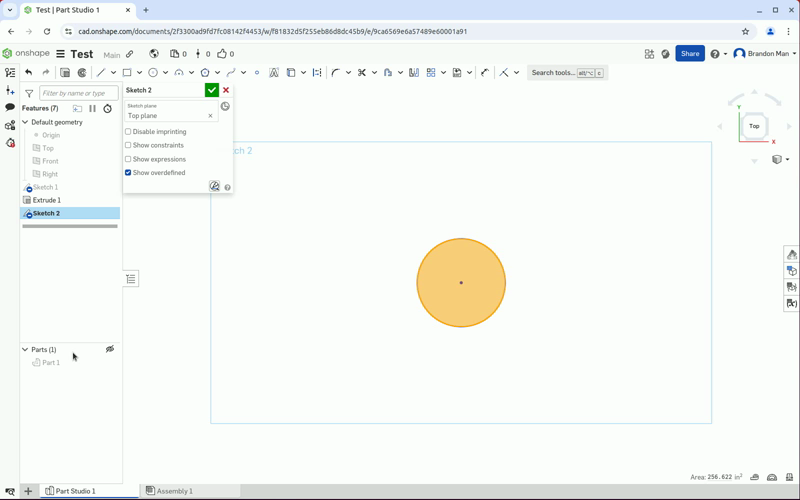
key(shift+e)
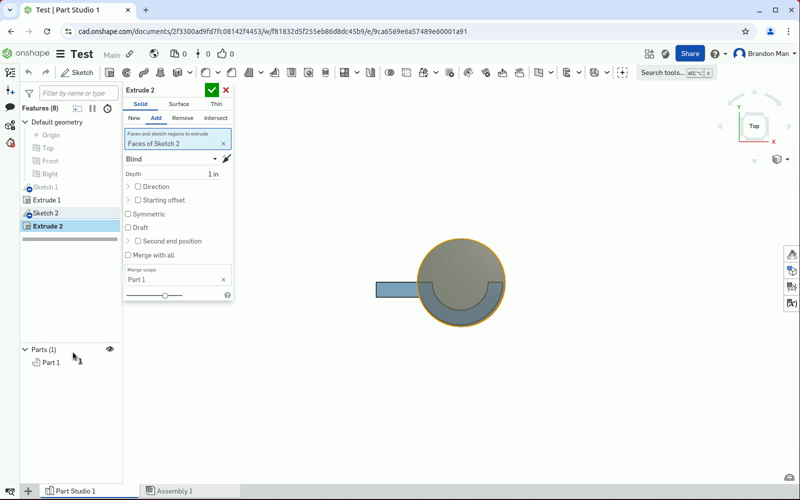
mouse_move(143, 106)
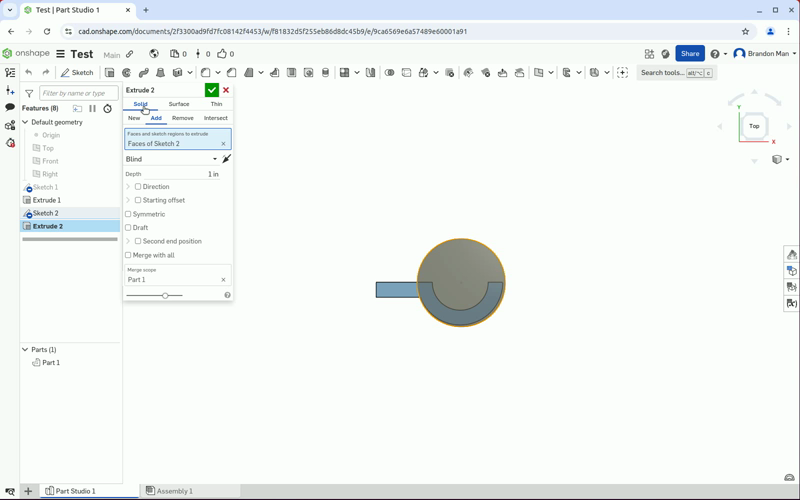
click(143, 106)
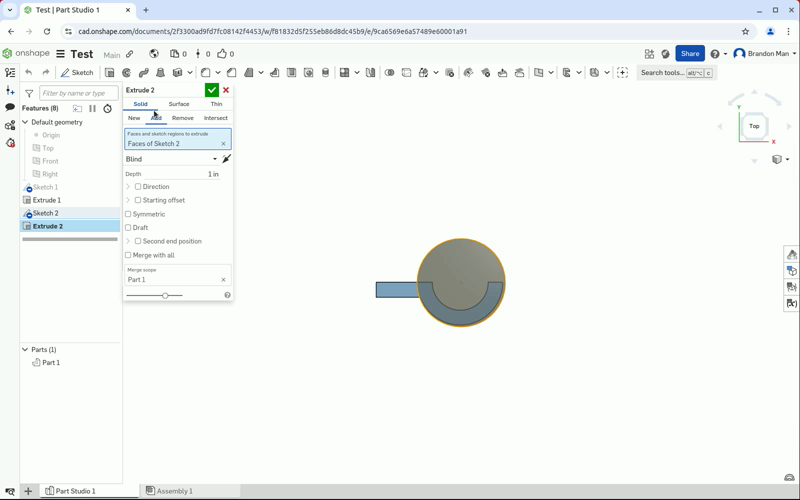
mouse_move(186, 120)
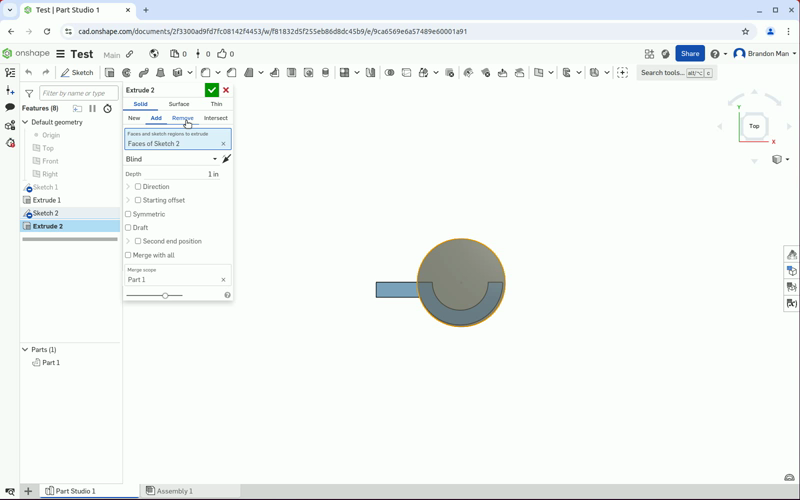
click(186, 120)
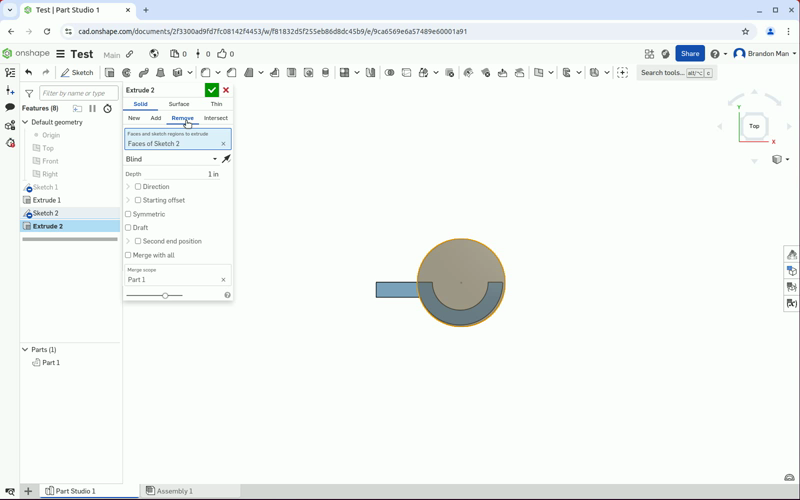
key(tab, 4)
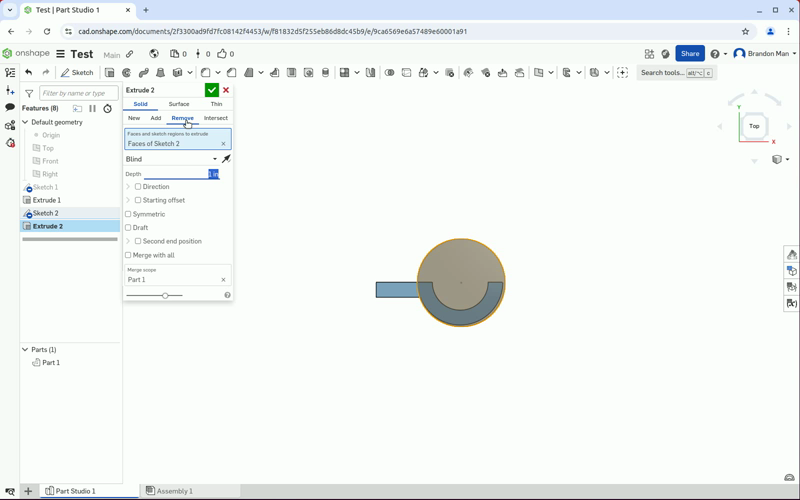
text(34.662)
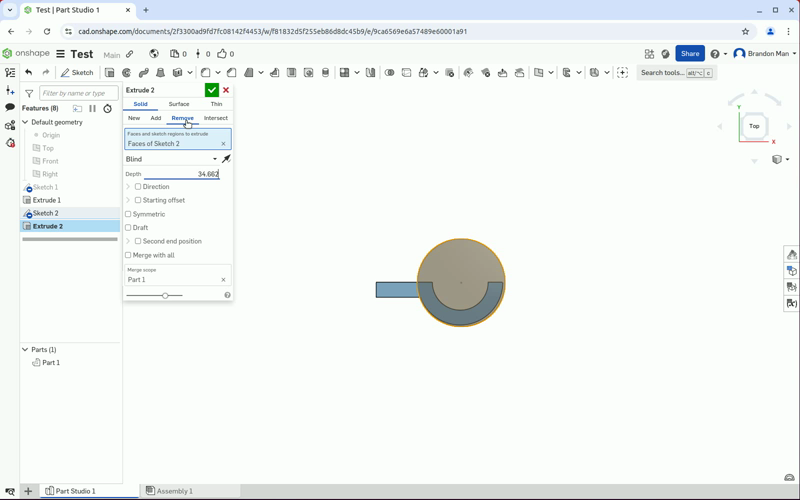
key(tab, 3)
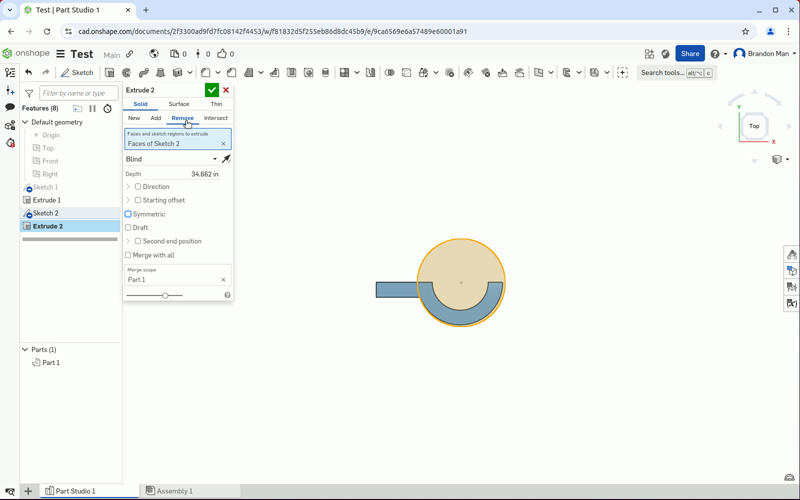
key(space)
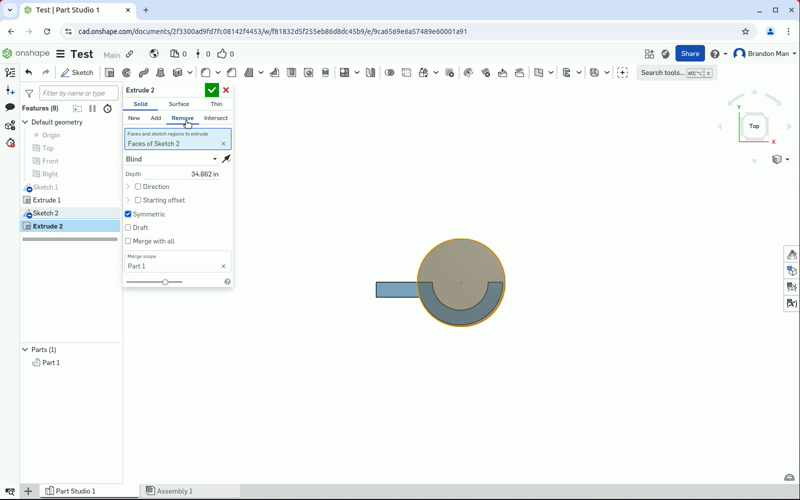
key(tab, 2)
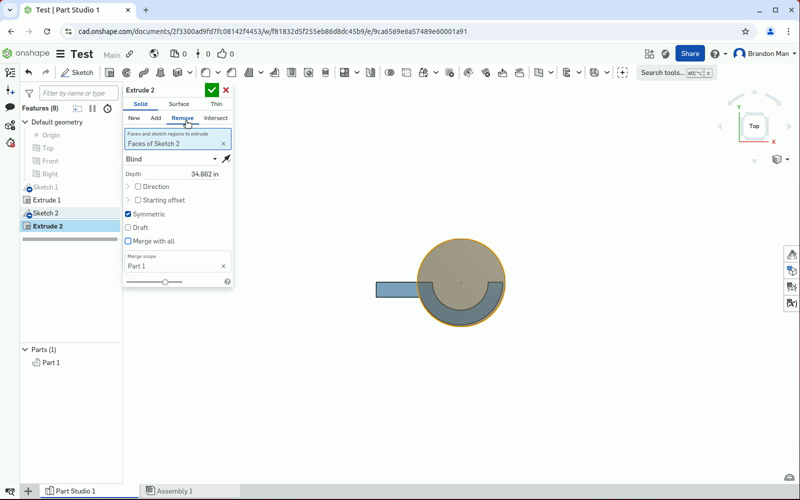
key(space)
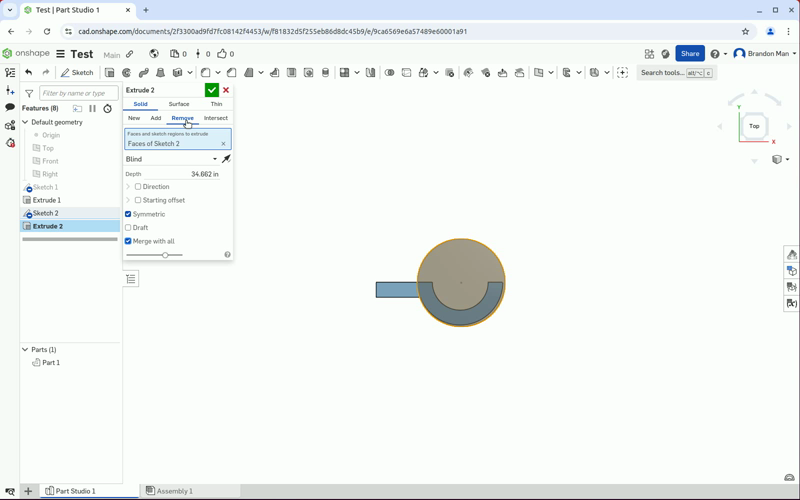
key(enter)
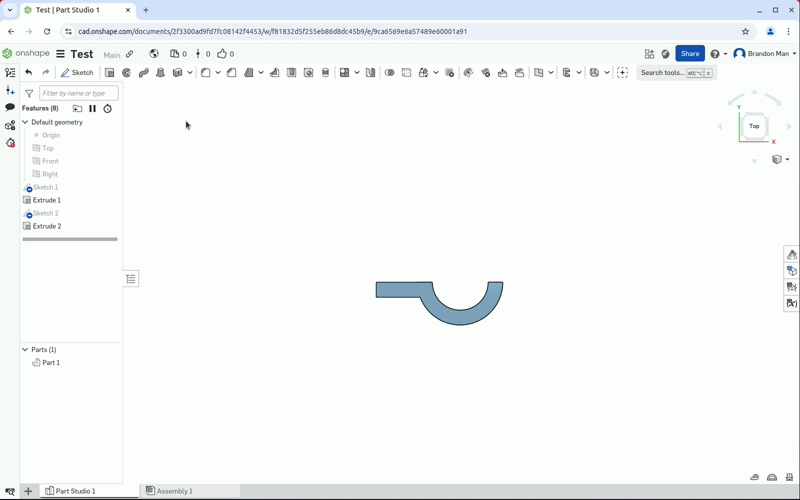
key(shift+h)
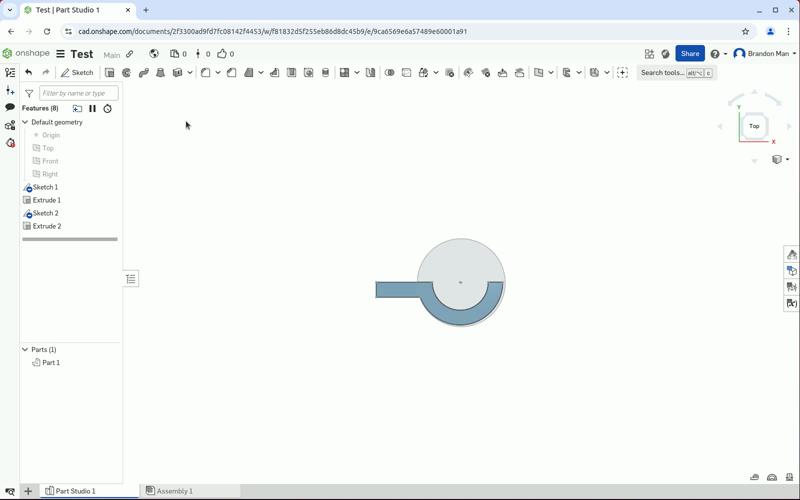
key(shift+h)
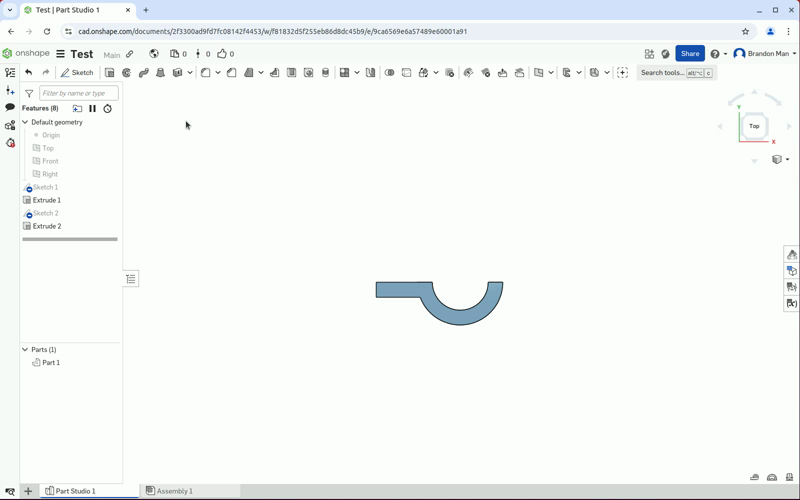
mouse_move(73, 189)
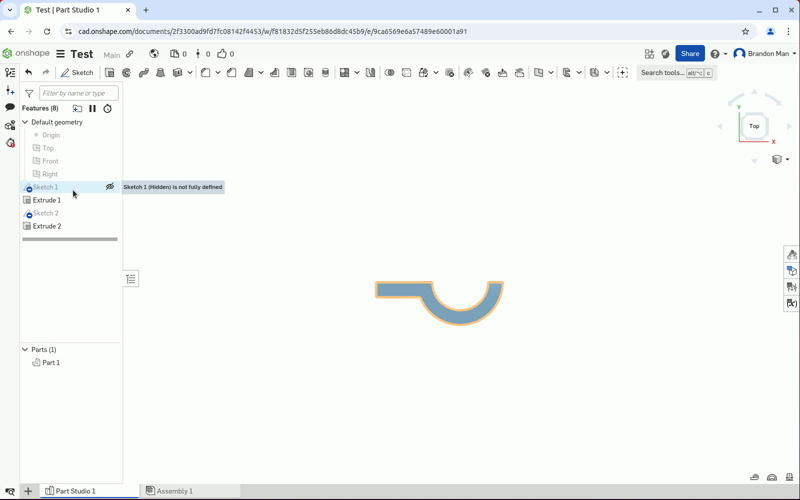
click(73, 189)
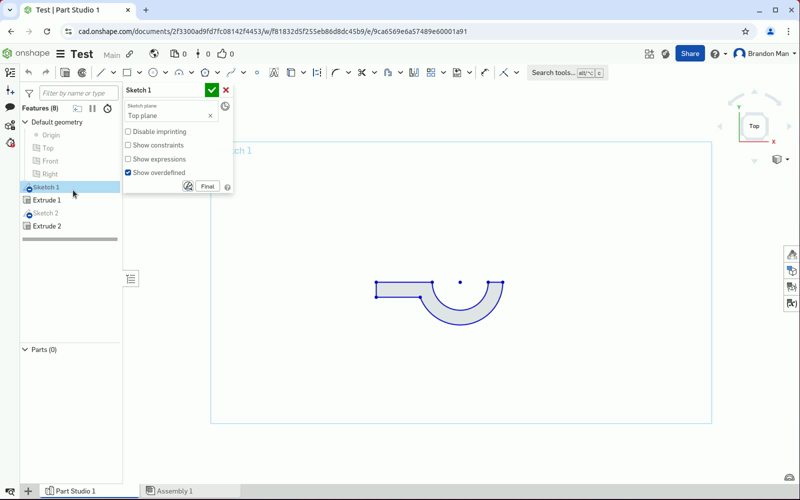
mouse_move(229, 92)
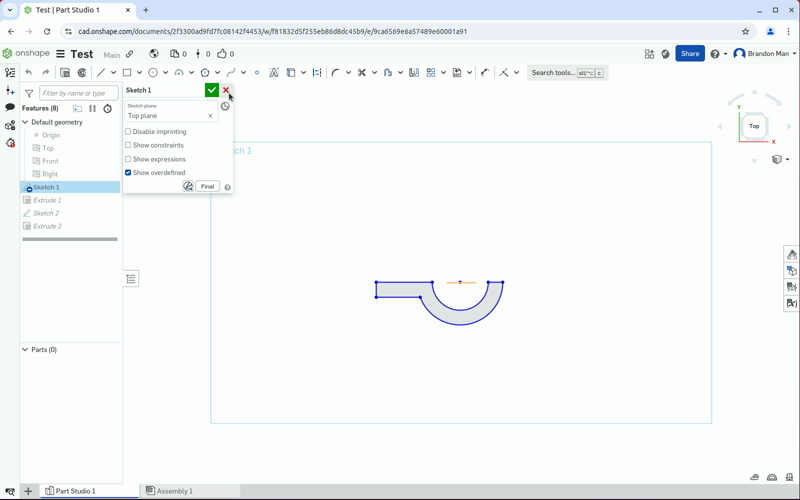
click(229, 92)
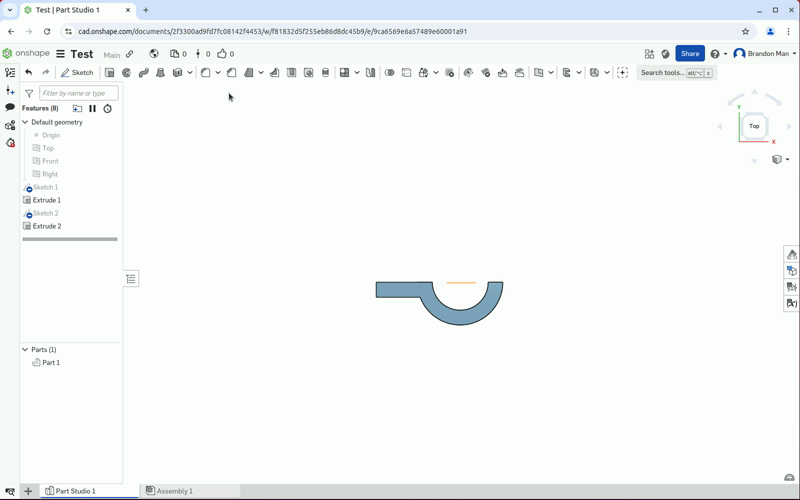
mouse_move(73, 352)
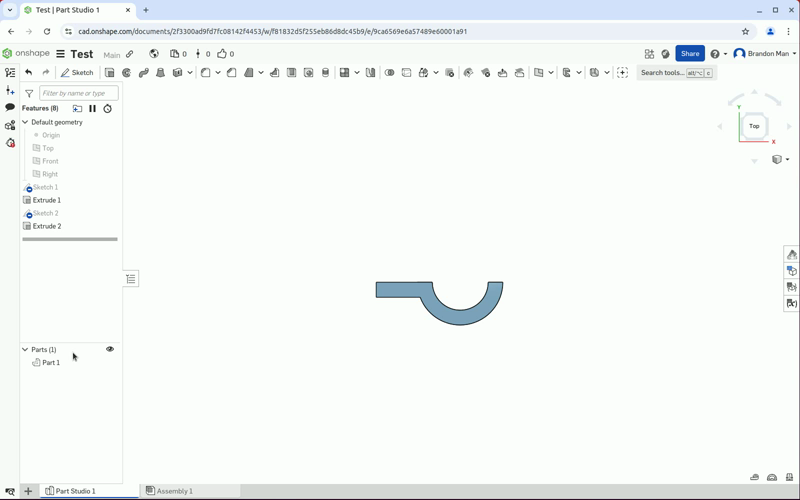
key(y)
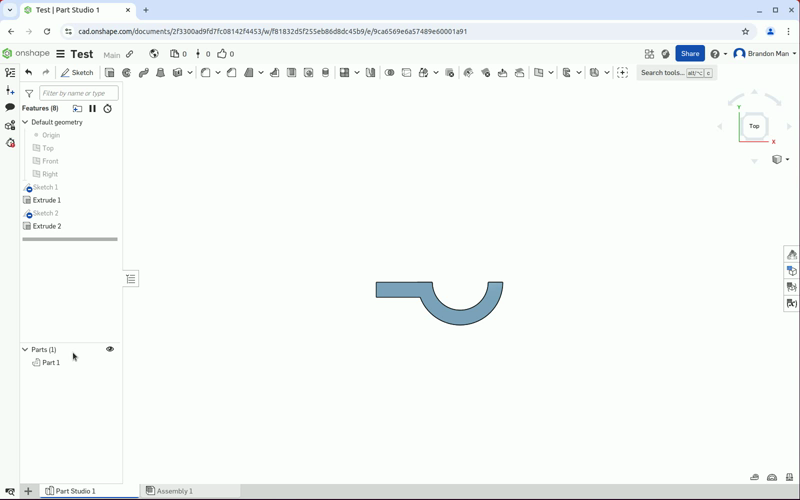
key(shift+p)
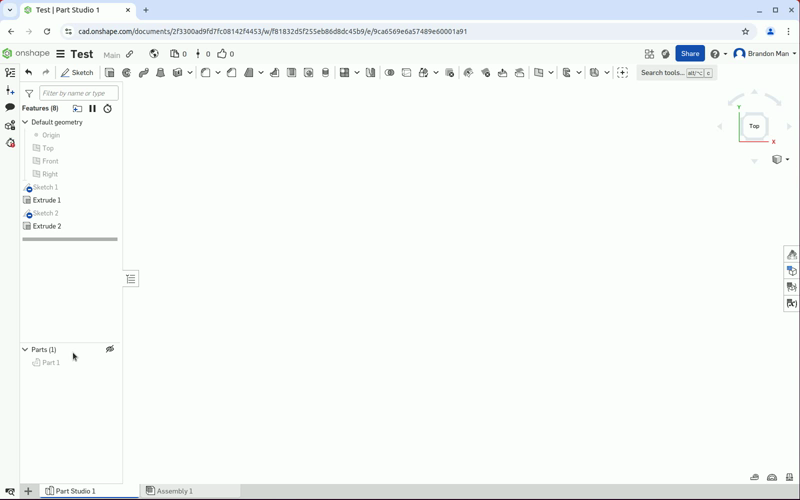
key(space)
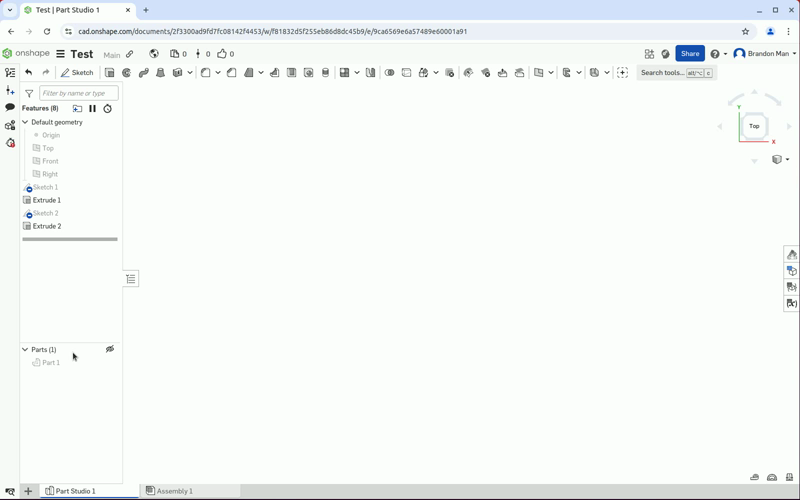
key_down(shift)
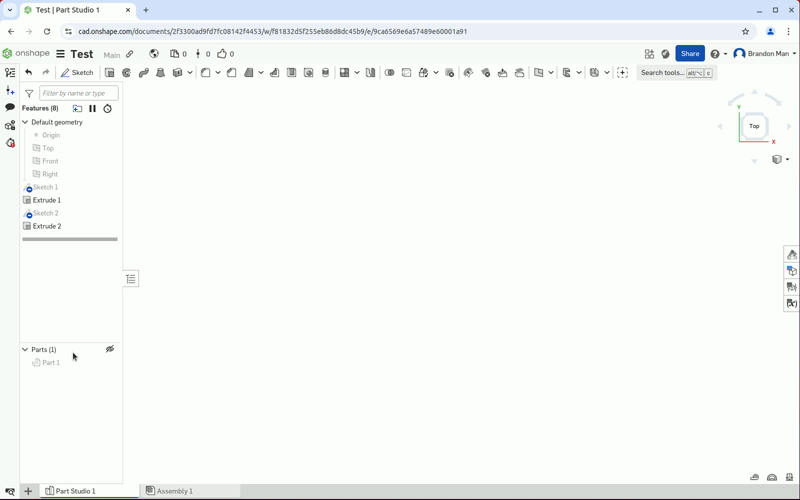
key(up)
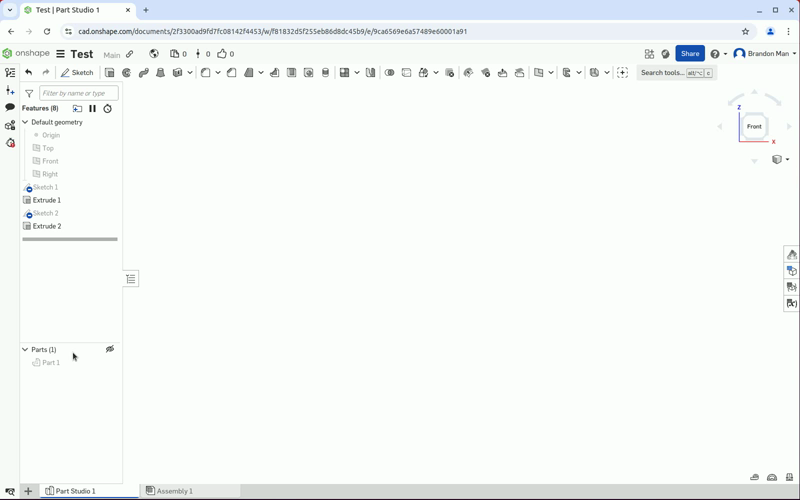
key_up(shift)
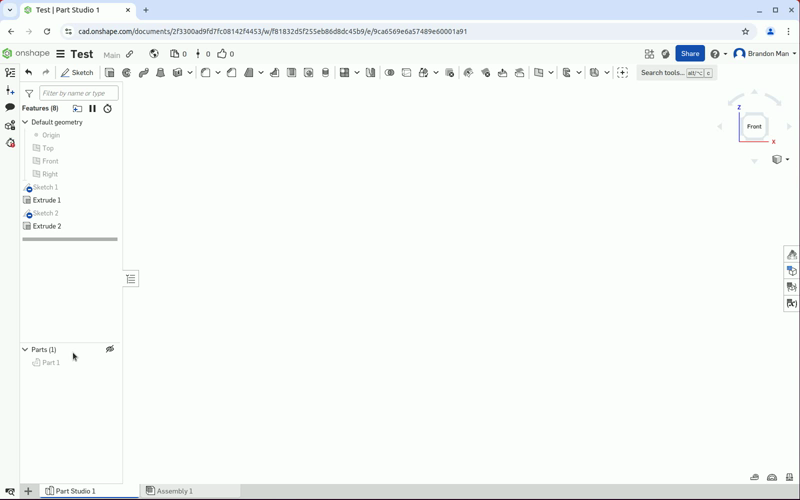
mouse_move(73, 352)
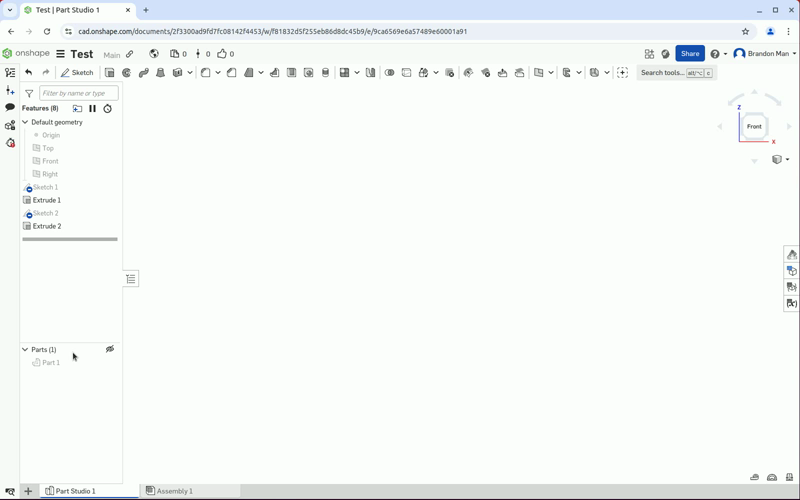
key(shift+y)
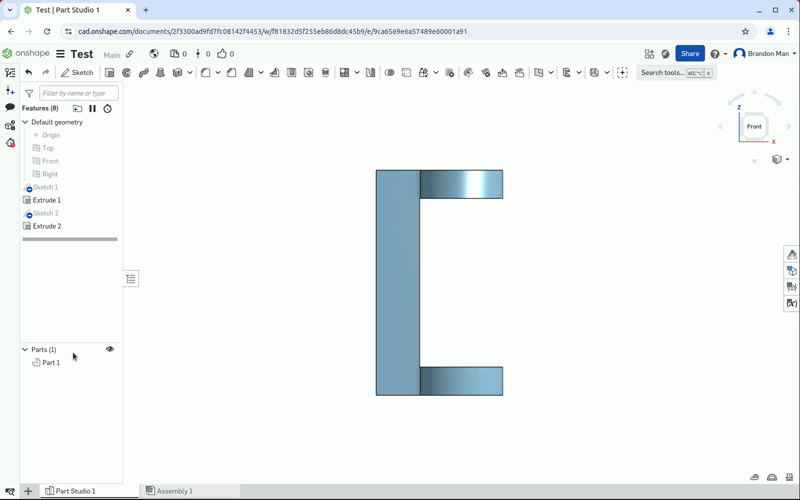
mouse_move(541, 75)
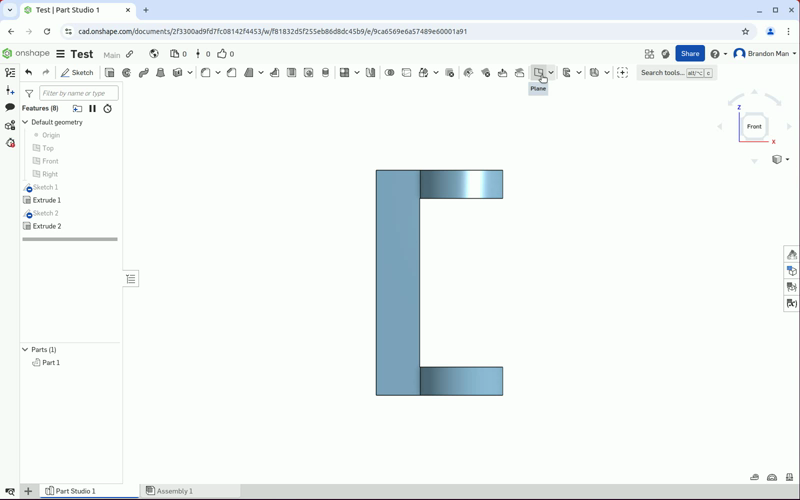
click(541, 75)
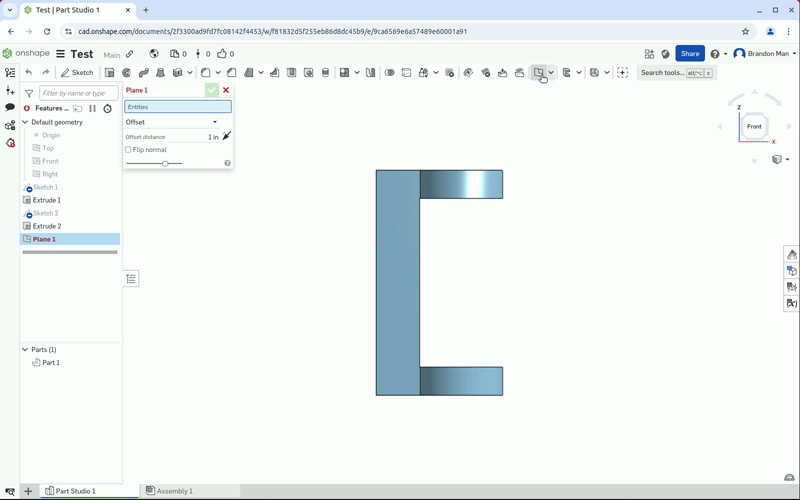
mouse_move(73, 163)
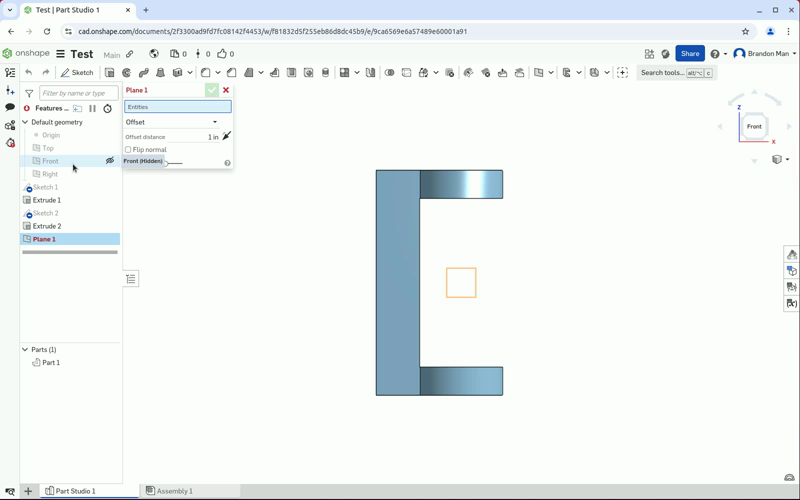
click(73, 163)
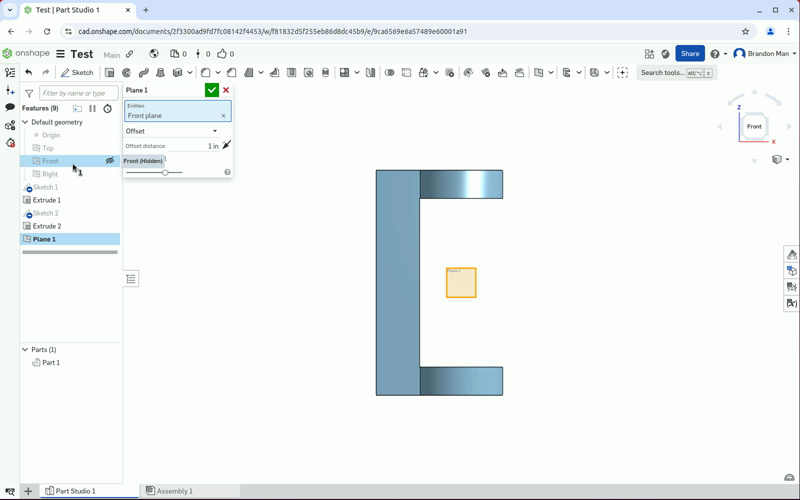
key(tab, 2)
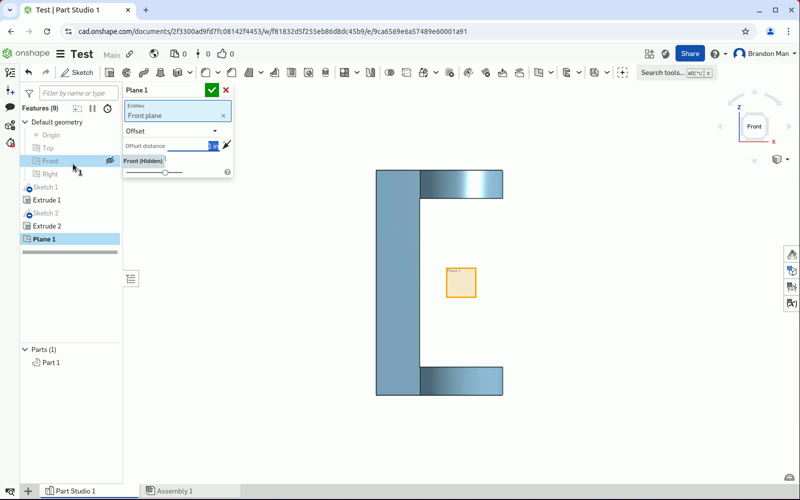
text(2.896)
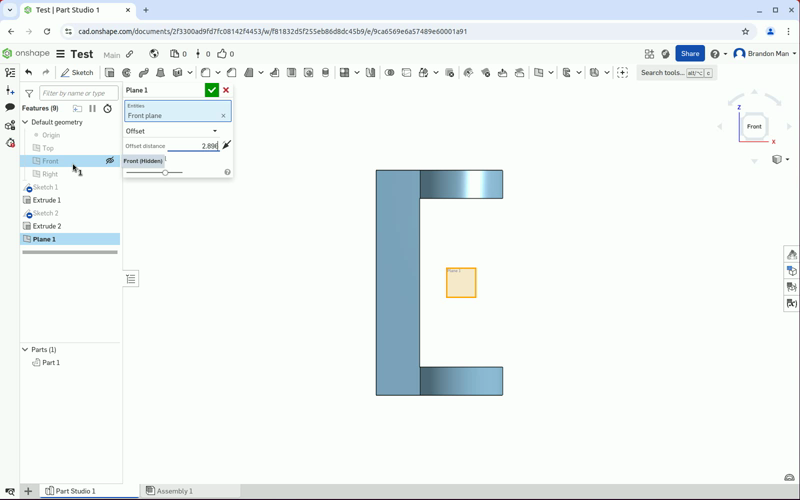
key(enter, 2)
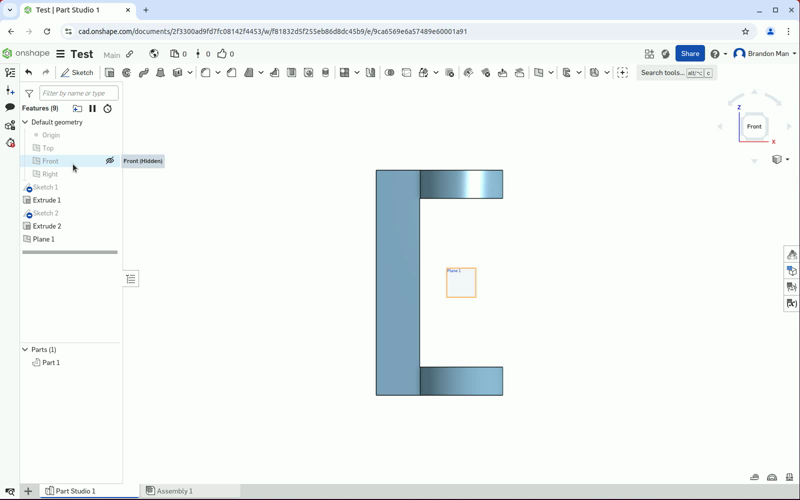
key(shift+s)
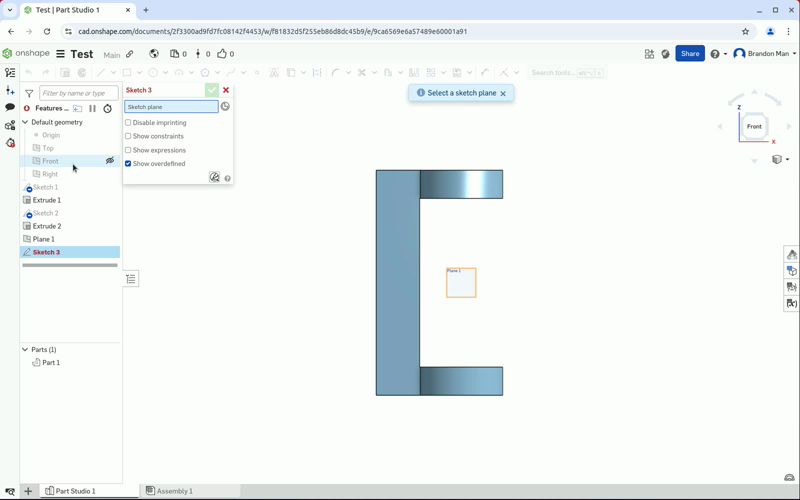
mouse_move(73, 241)
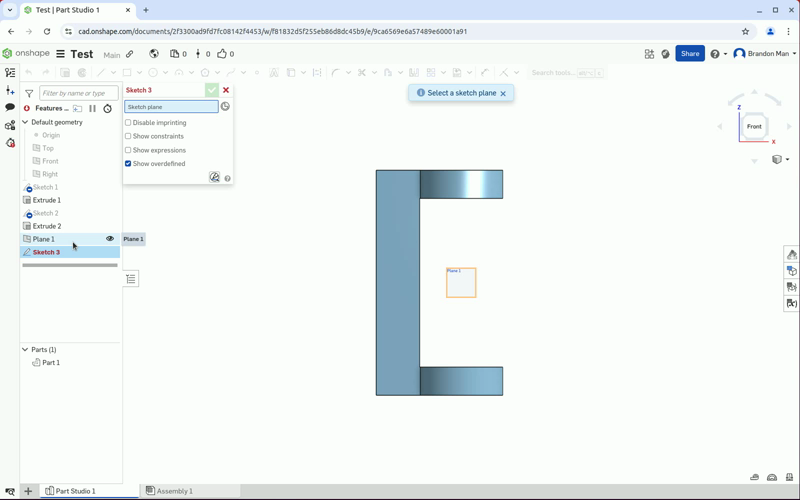
click(73, 241)
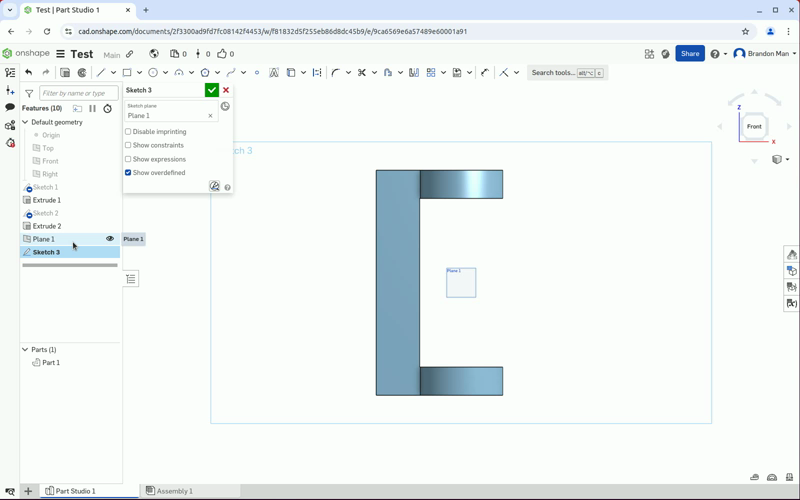
mouse_move(73, 352)
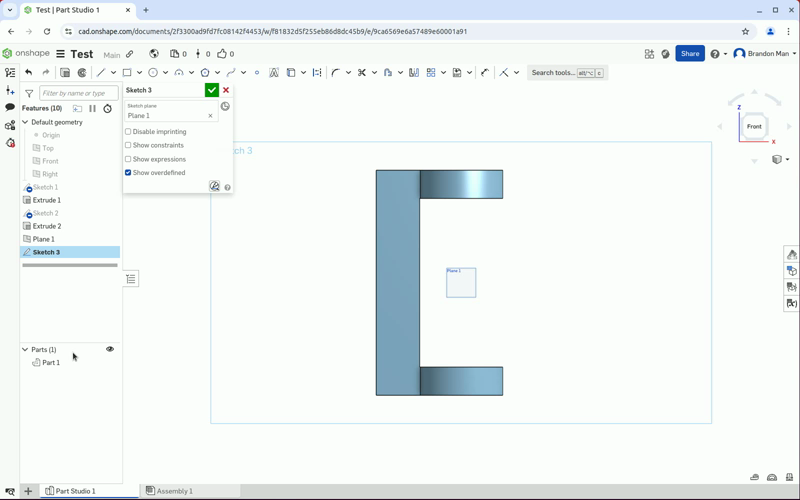
key(y)
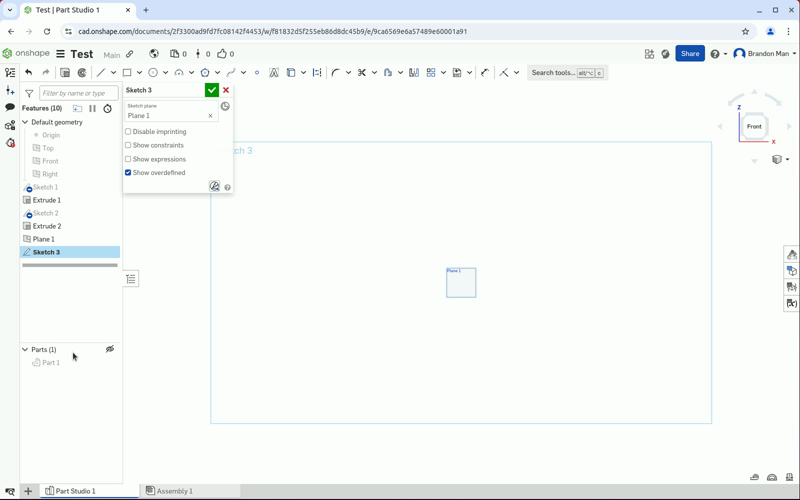
key(c)
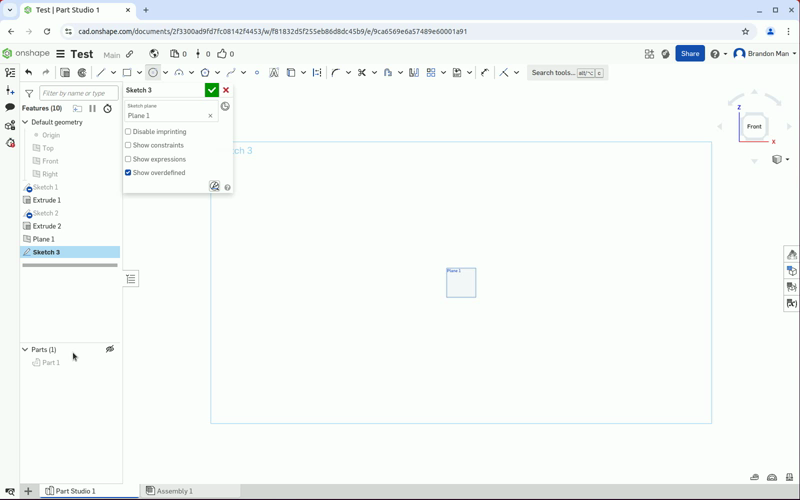
key_down(shift)
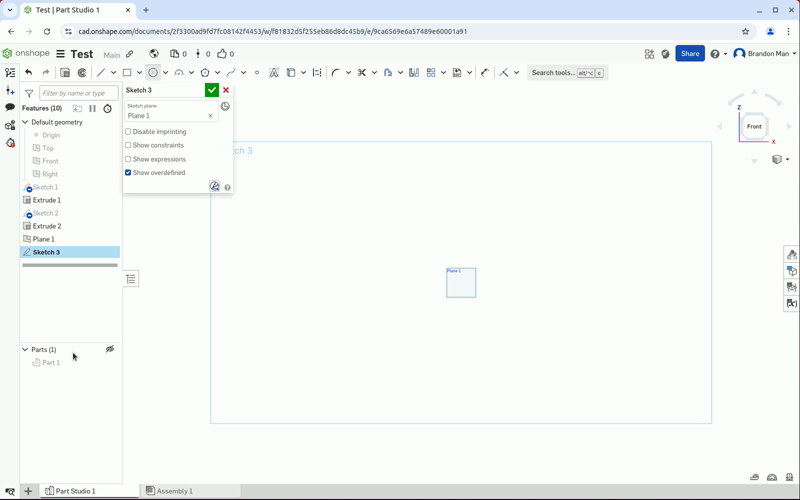
mouse_move(398, 233)
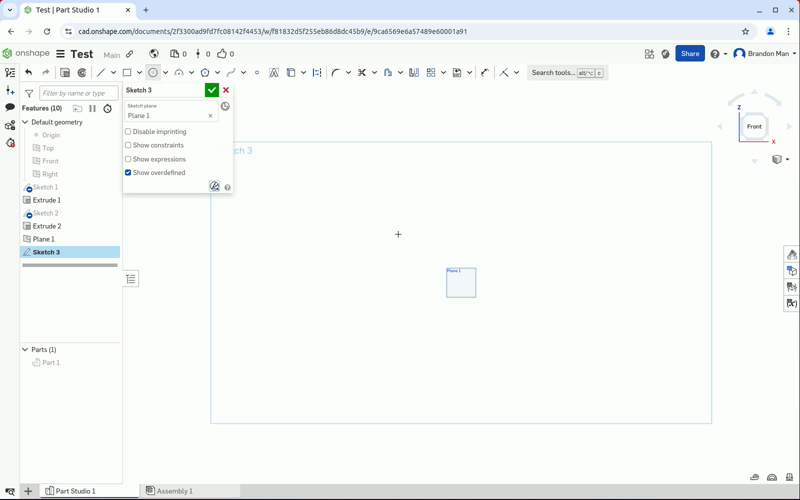
click(398, 233)
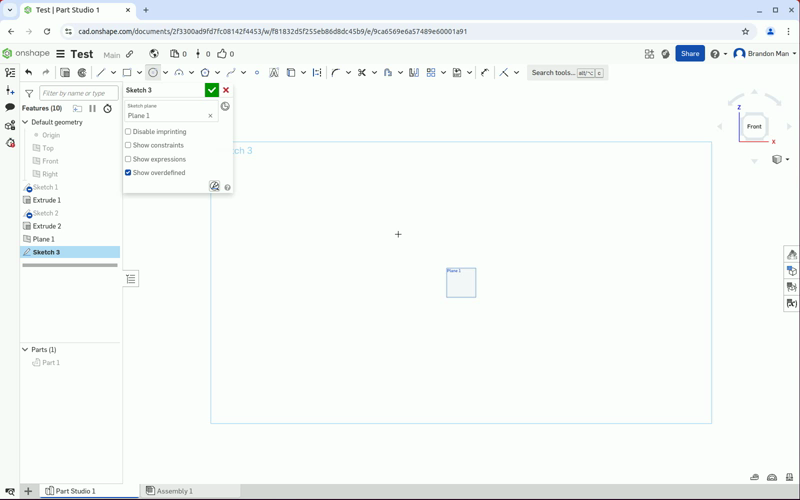
key_up(shift)
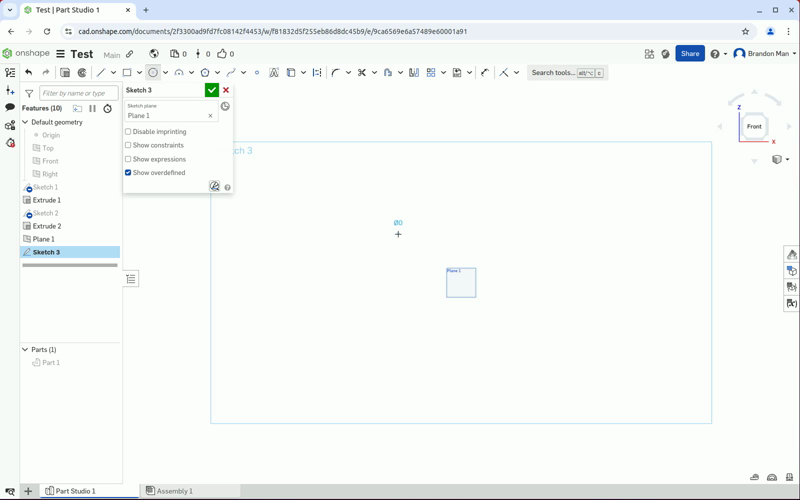
mouse_move(408, 233)
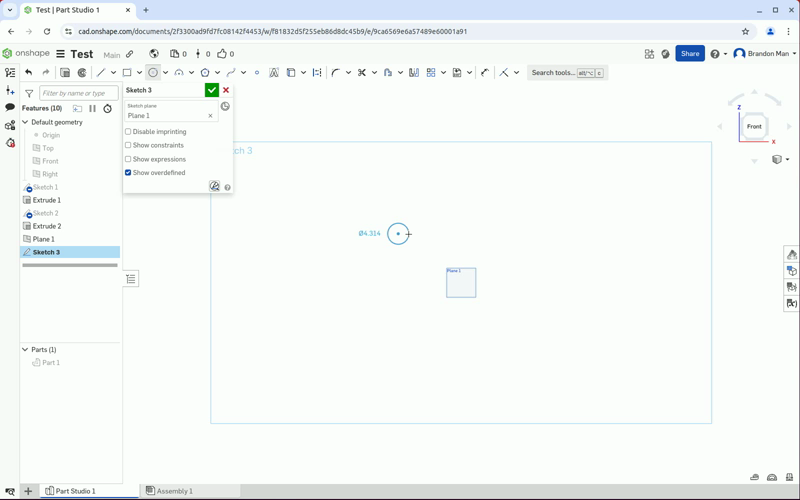
click(408, 233)
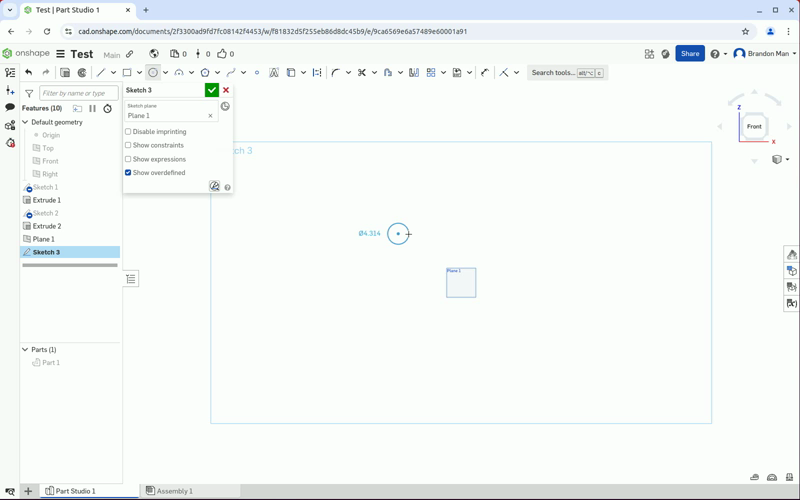
key(esc)
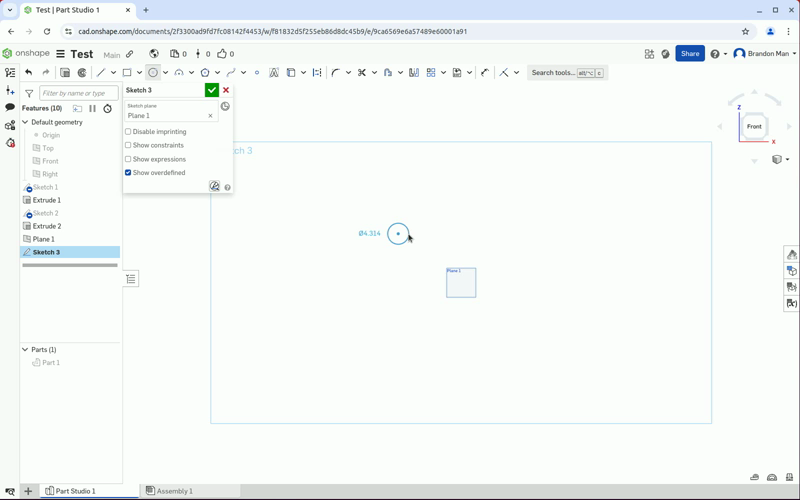
mouse_move(390, 239)
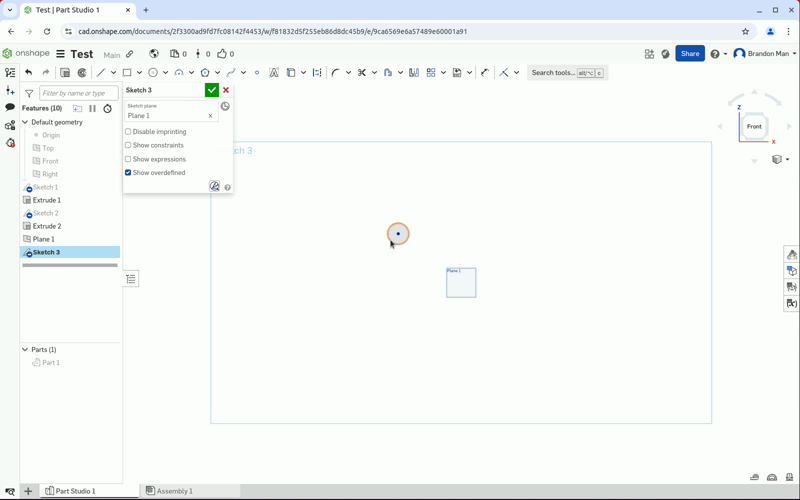
scroll(6)
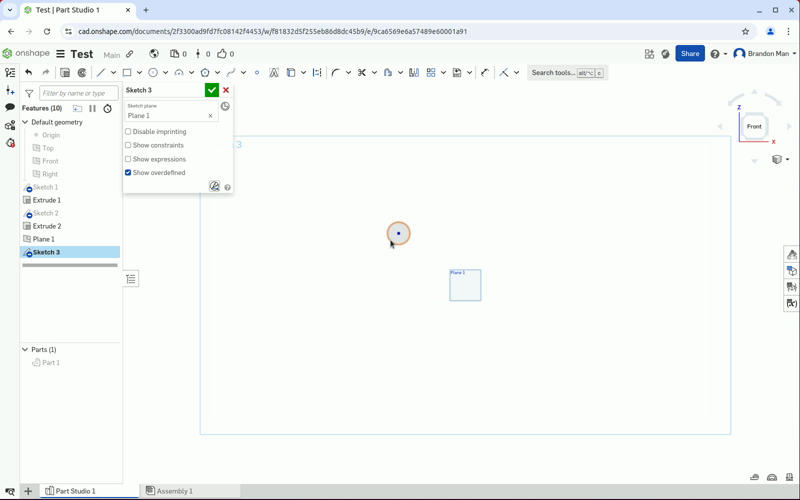
scroll(6)
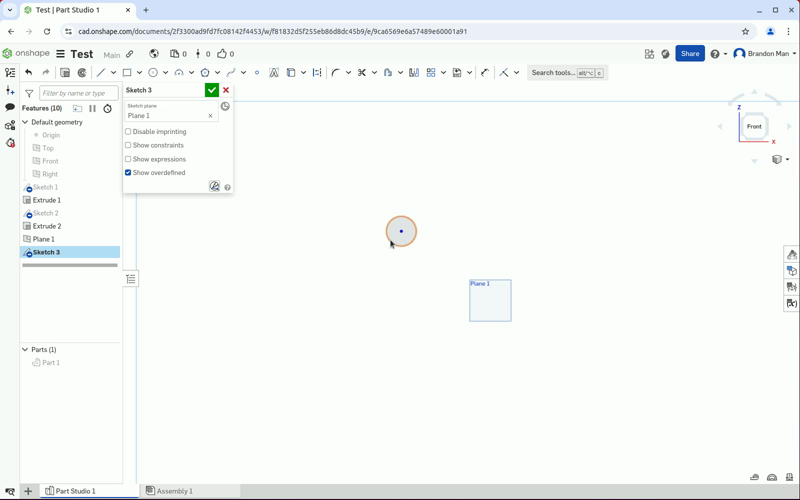
scroll(6)
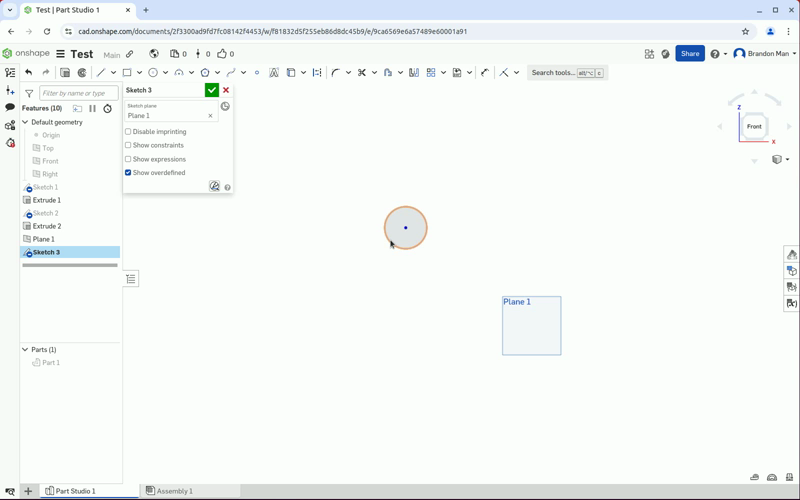
scroll(6)
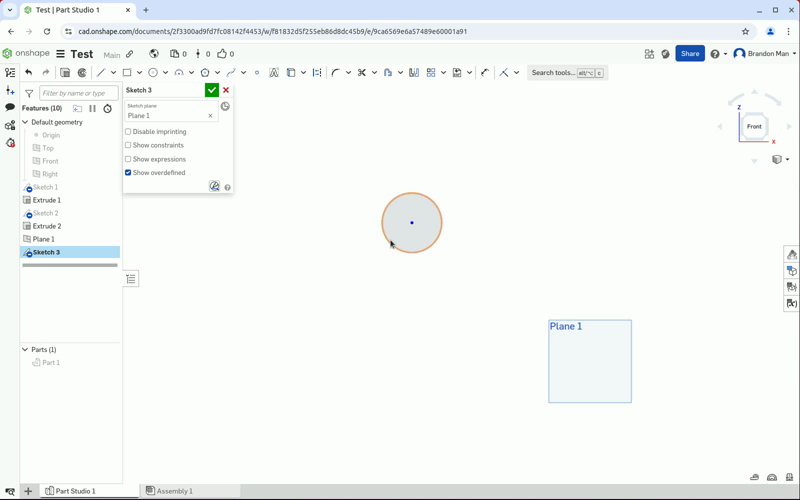
scroll(6)
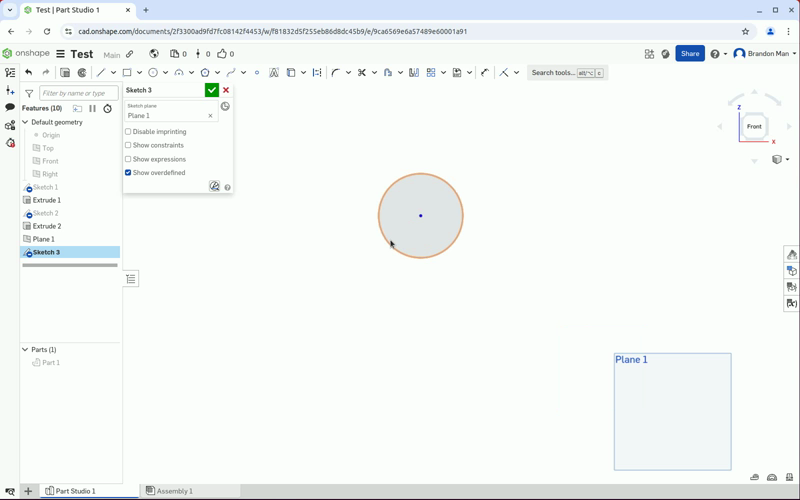
scroll(6)
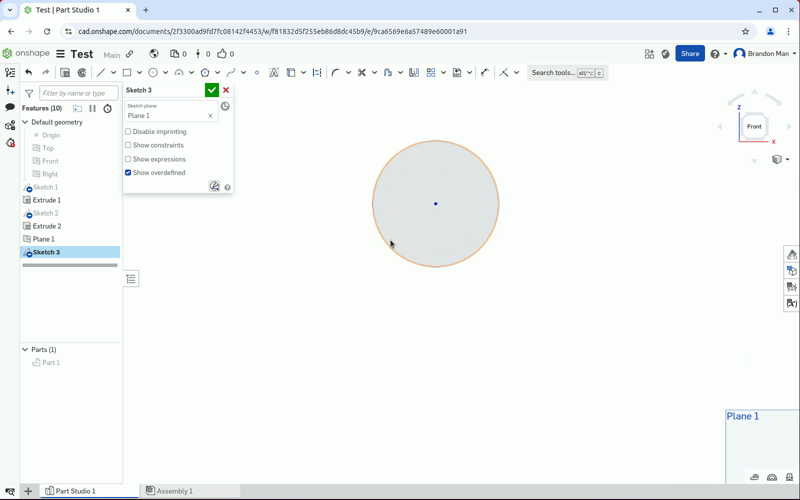
scroll(6)
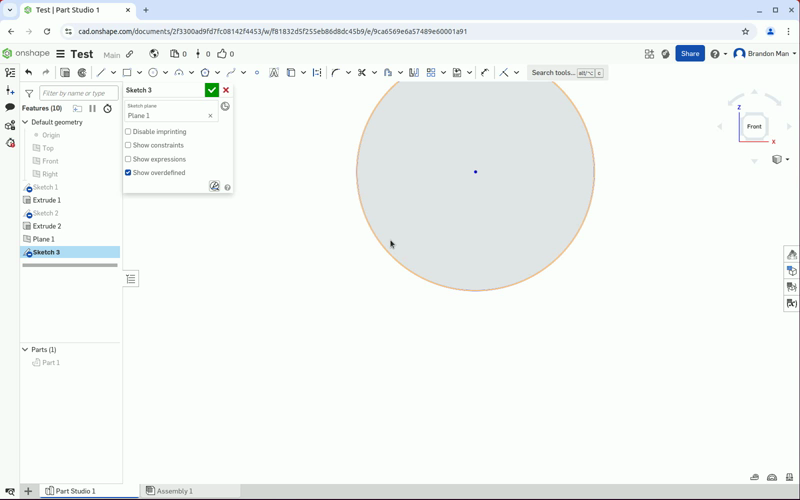
click(390, 239)
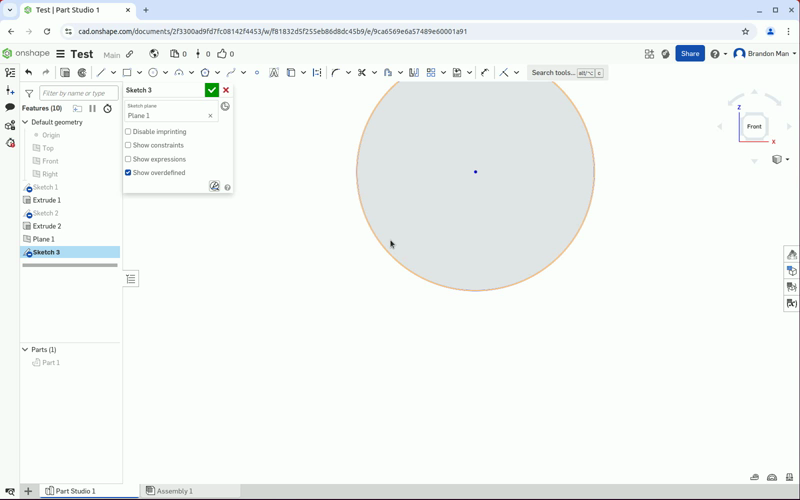
scroll(-6)
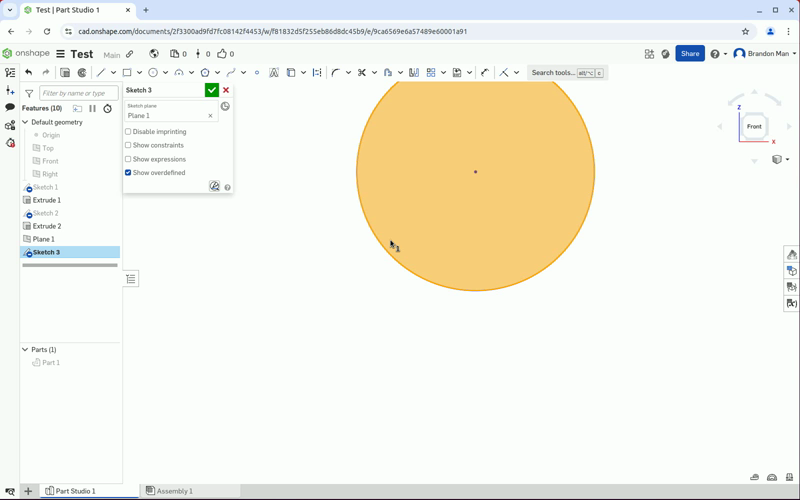
scroll(-6)
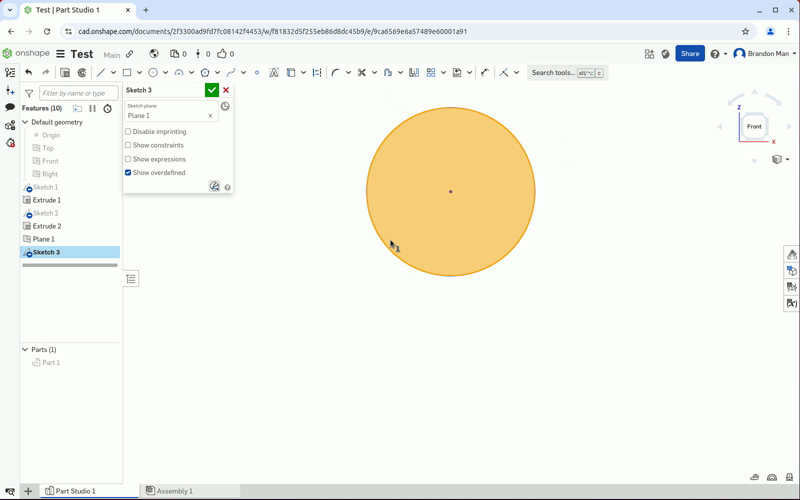
scroll(-6)
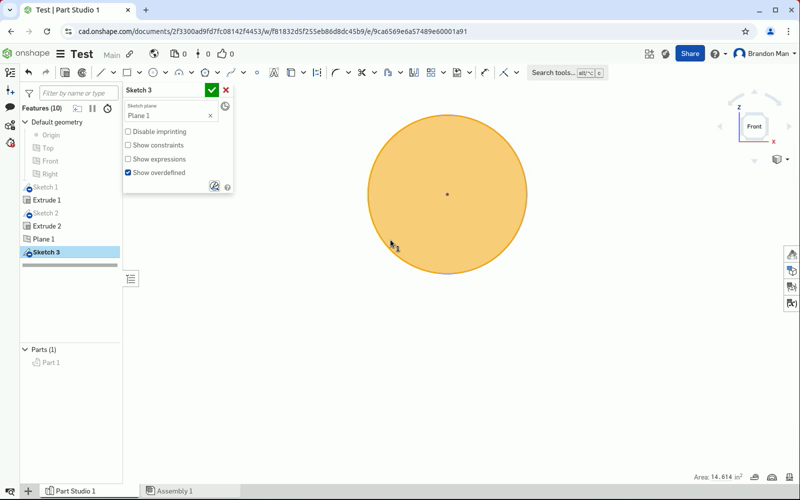
scroll(-6)
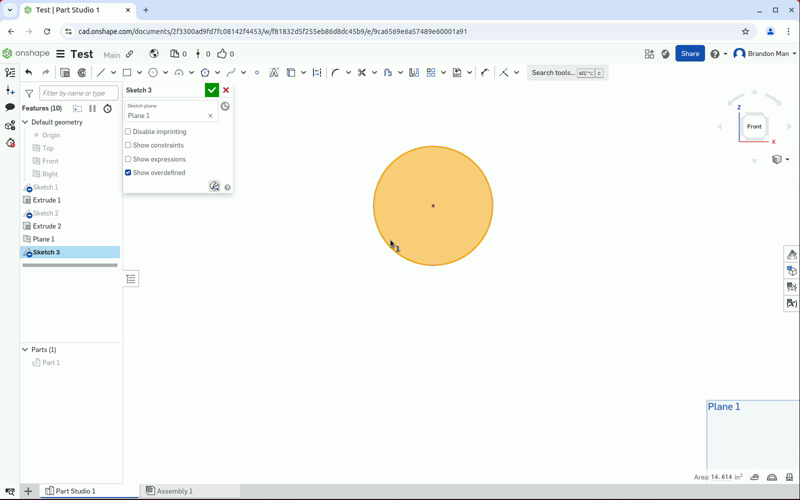
scroll(-6)
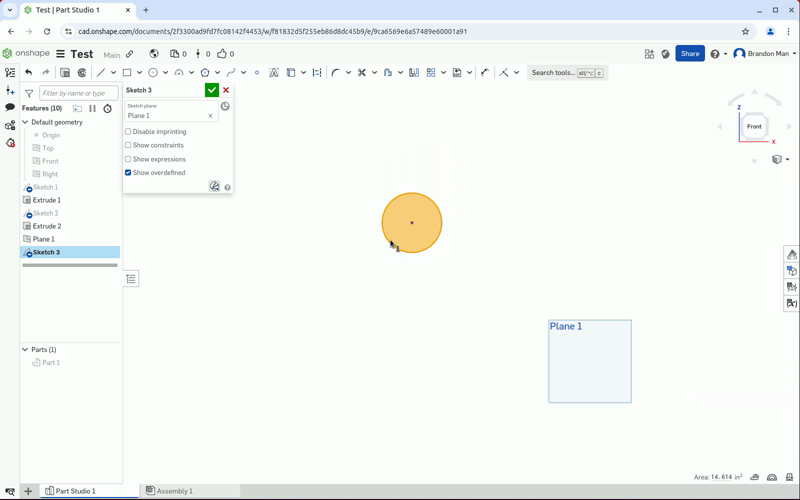
scroll(-6)
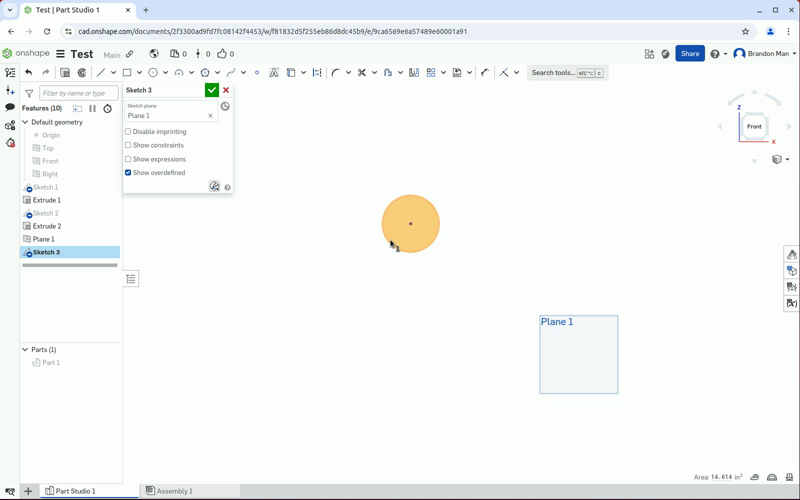
scroll(-6)
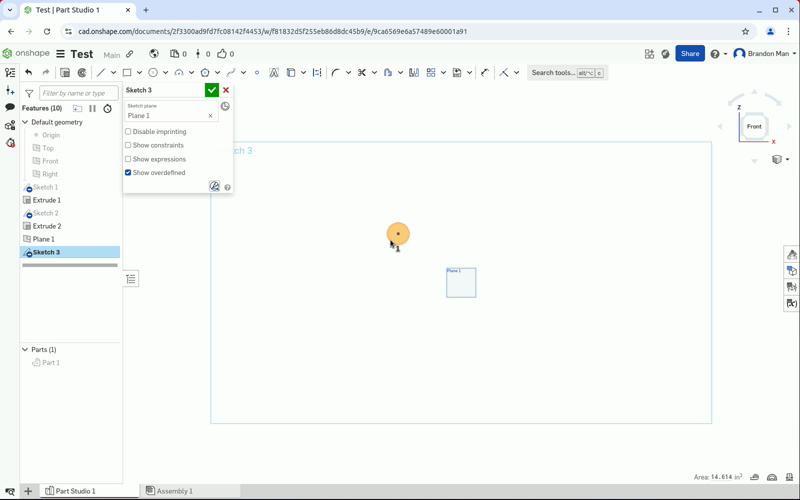
mouse_move(73, 352)
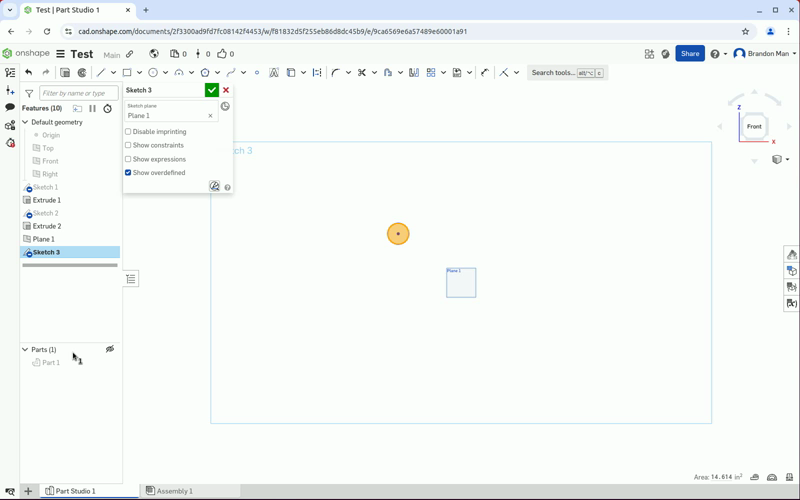
key(shift+y)
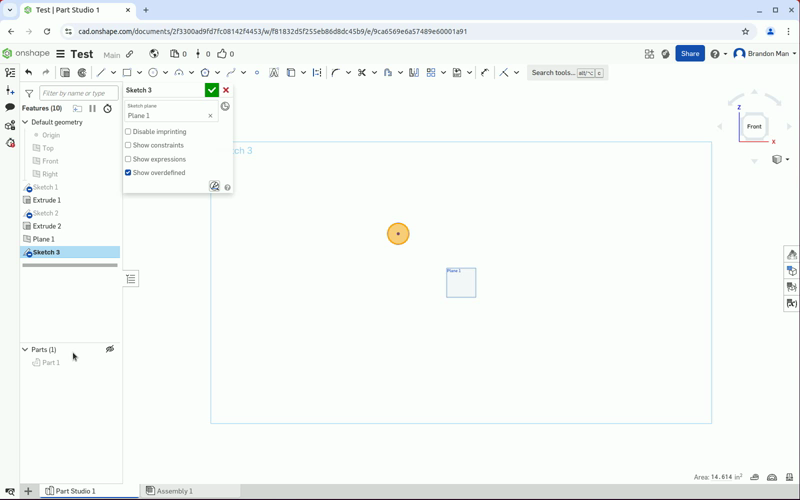
key(shift+e)
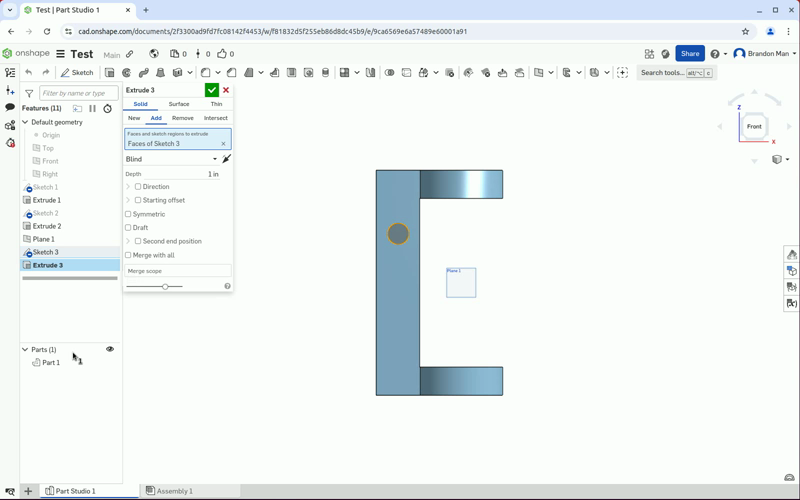
mouse_move(143, 106)
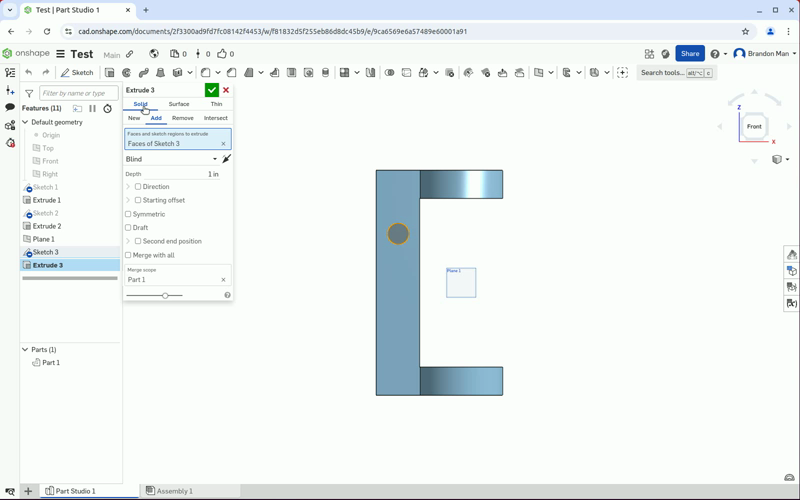
click(143, 106)
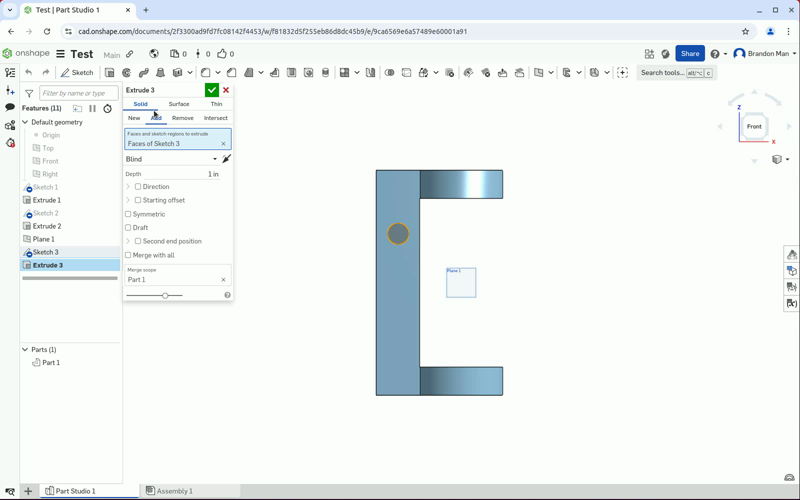
mouse_move(186, 120)
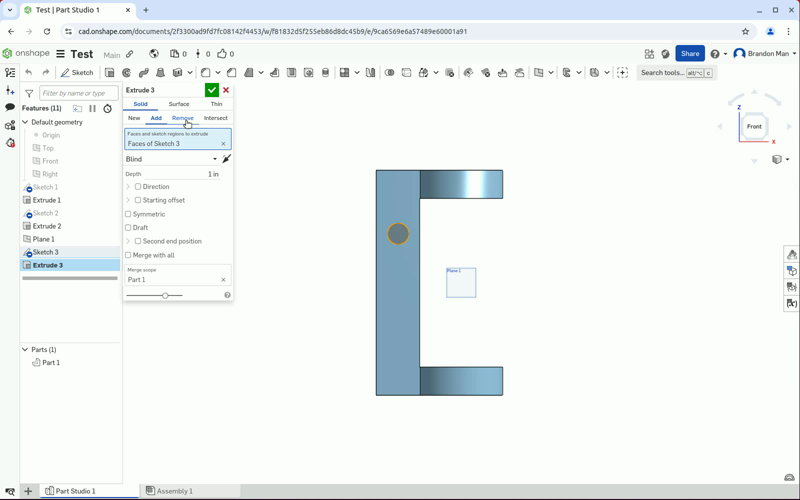
click(186, 120)
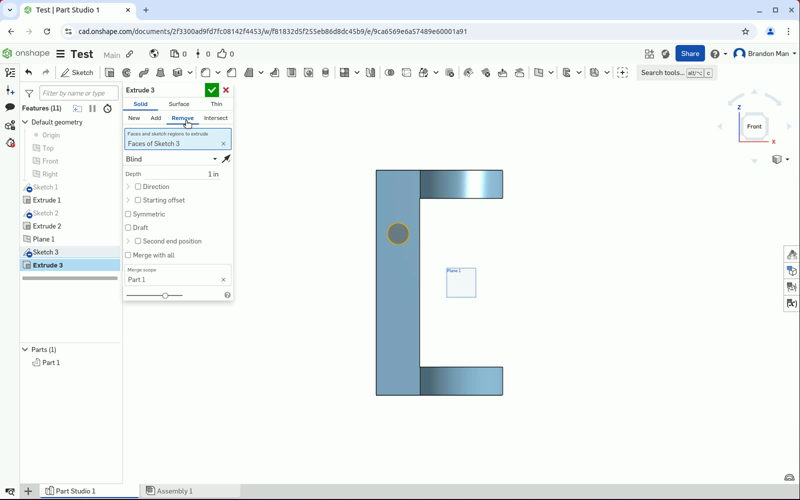
key(tab, 4)
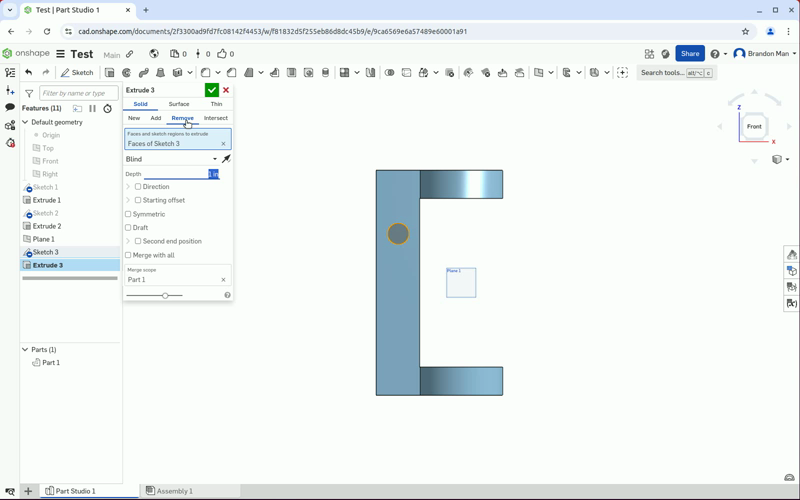
text(5.777)
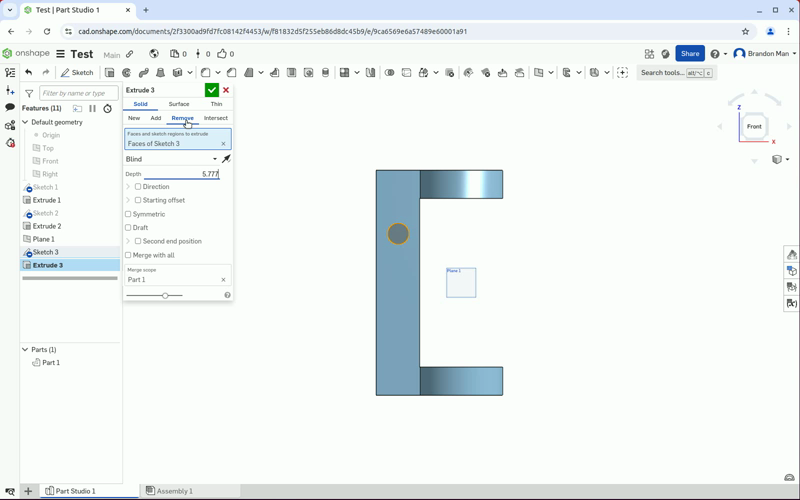
key(tab, 6)
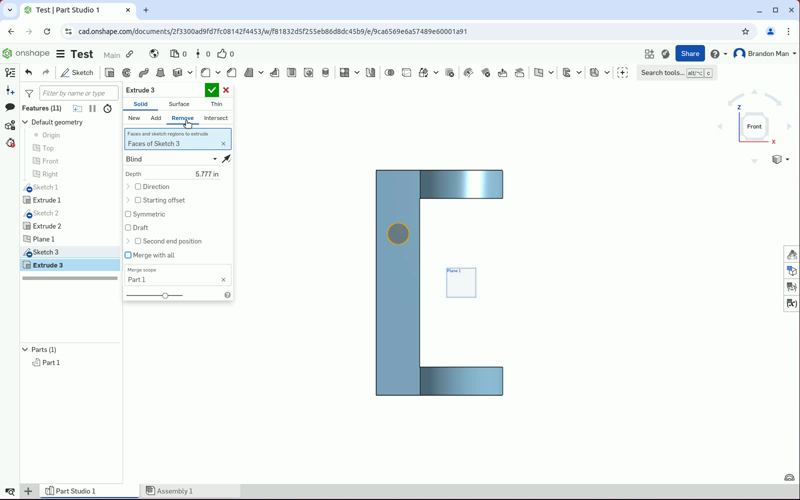
key(space)
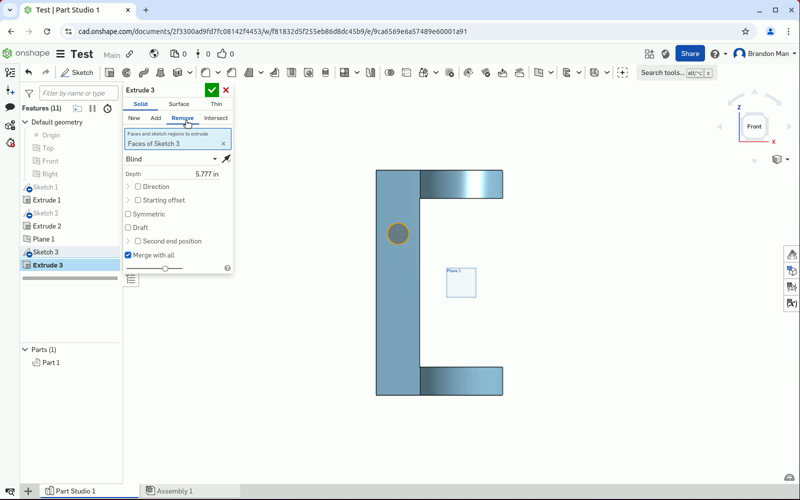
key(enter)
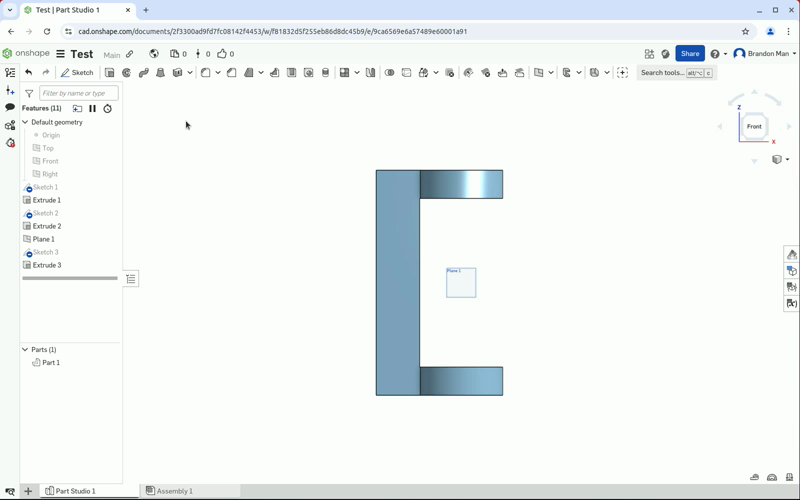
key(shift+h)
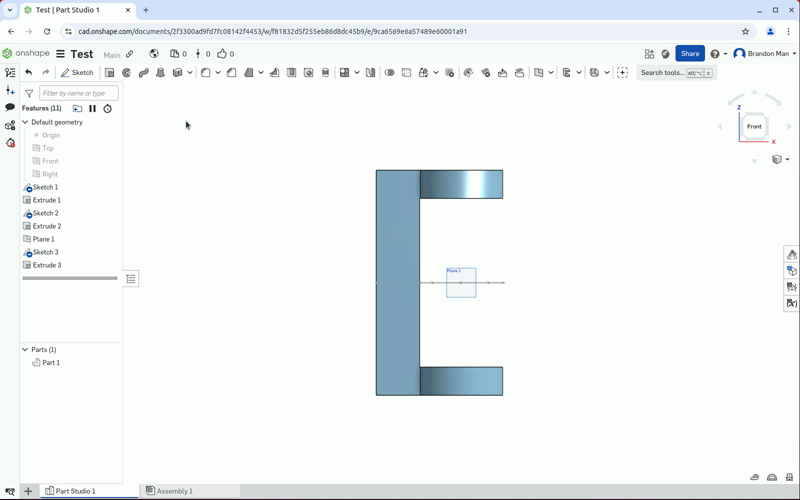
key(shift+h)
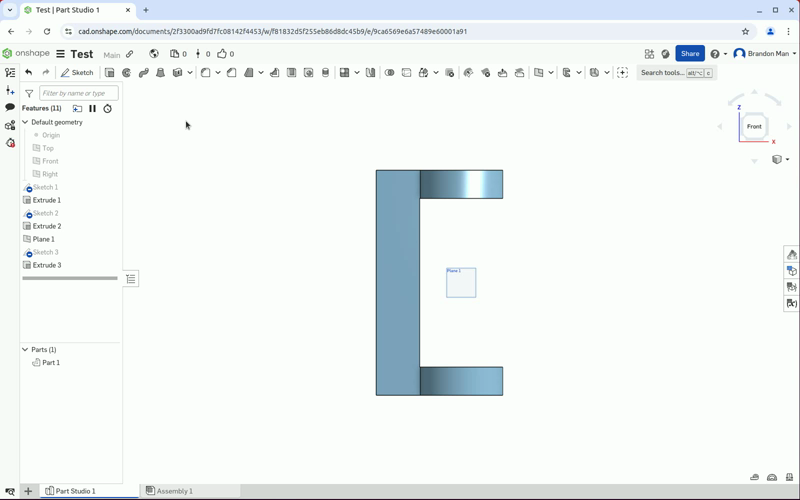
mouse_move(73, 189)
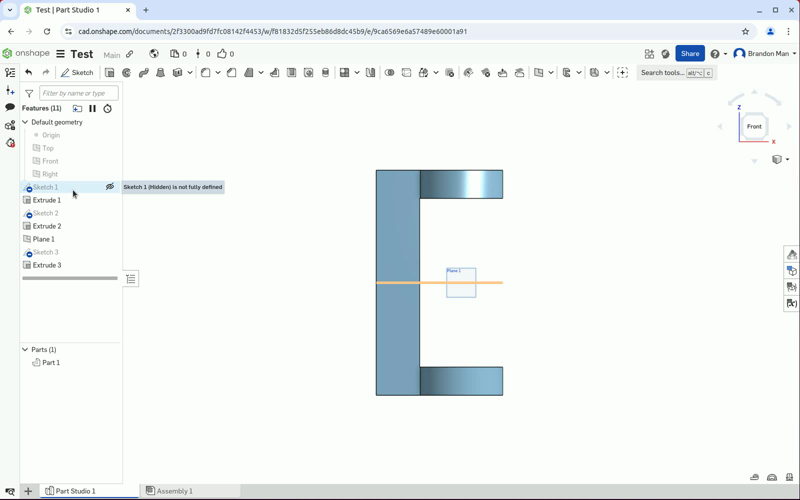
click(73, 189)
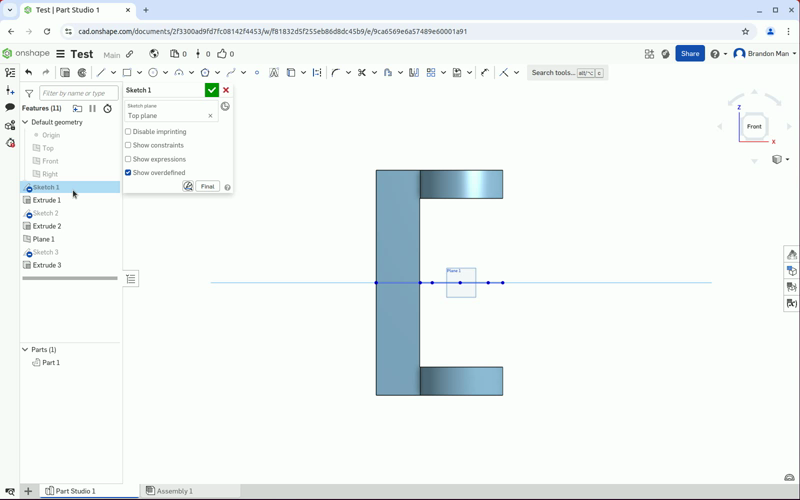
mouse_move(229, 92)
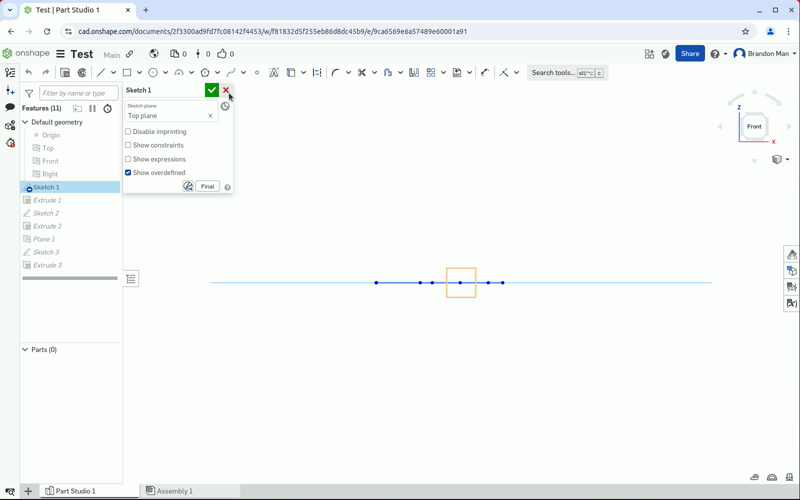
click(229, 92)
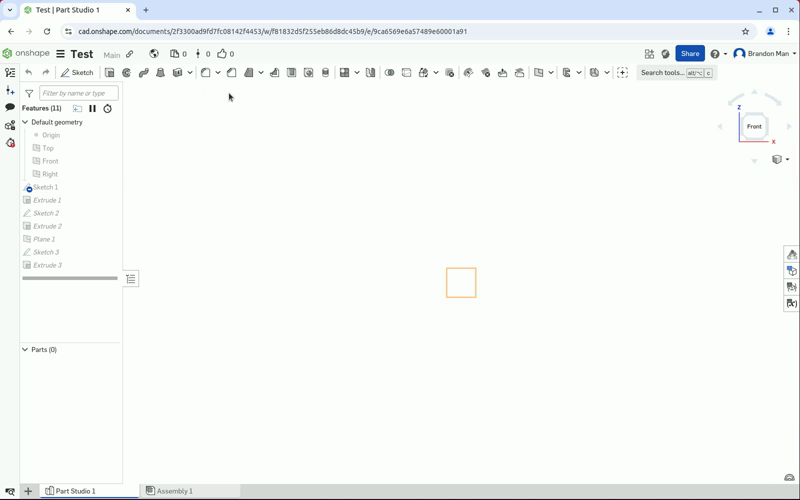
key(shift+s)
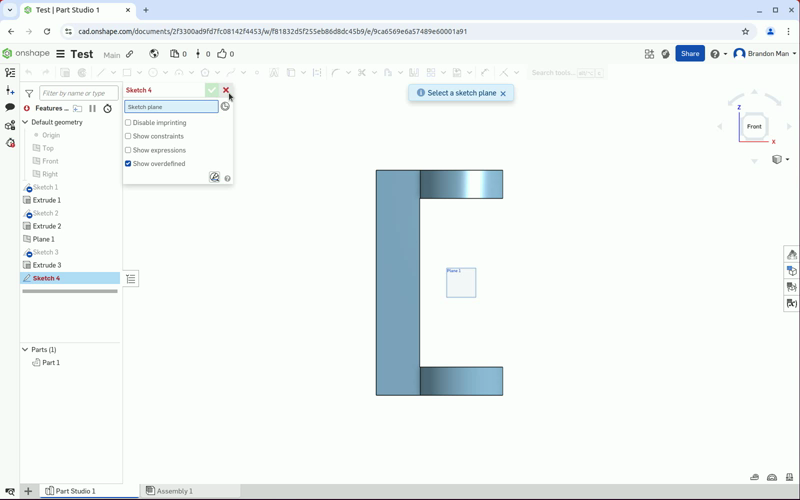
mouse_move(73, 241)
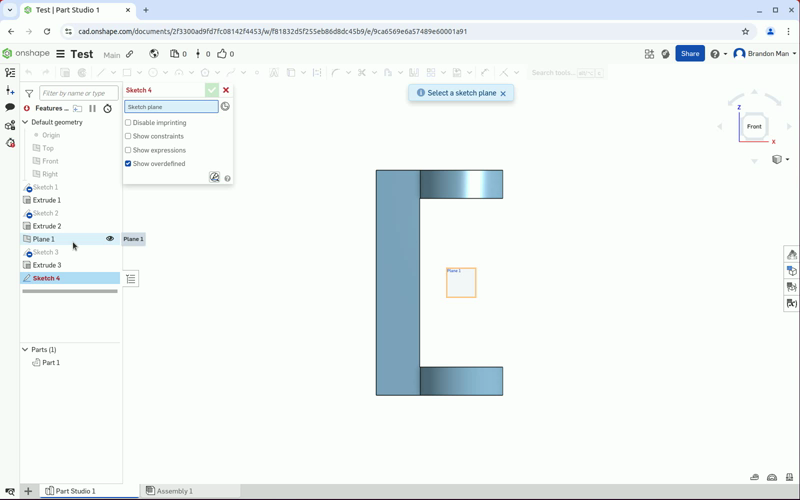
click(73, 241)
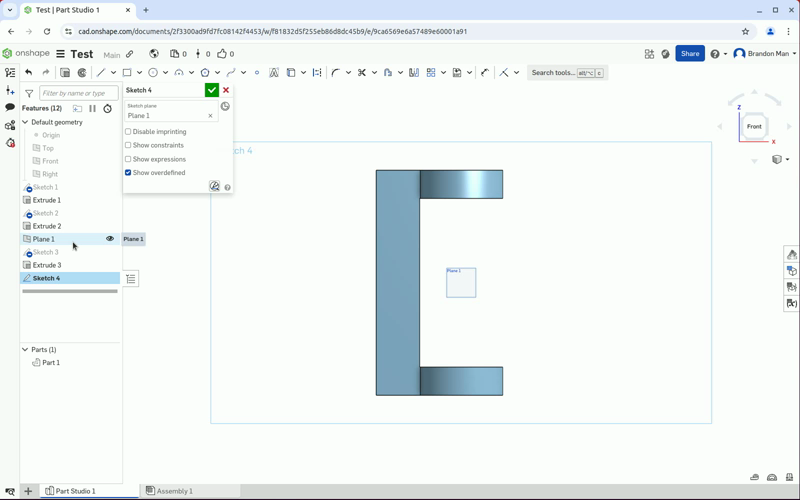
mouse_move(73, 352)
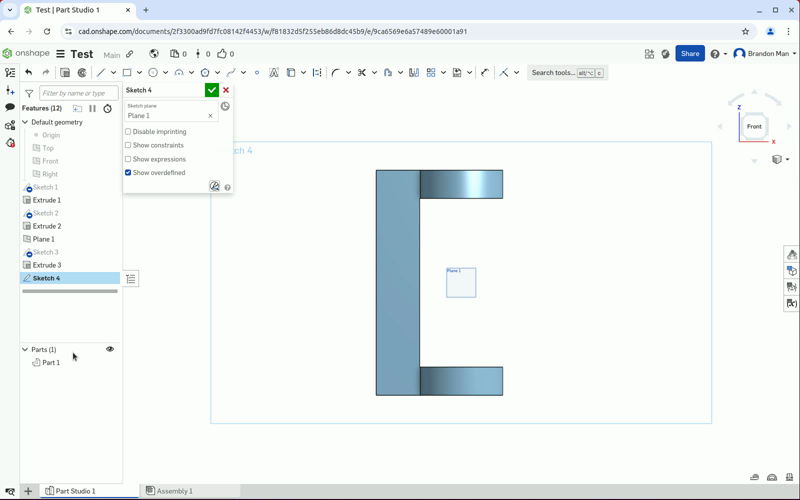
key(y)
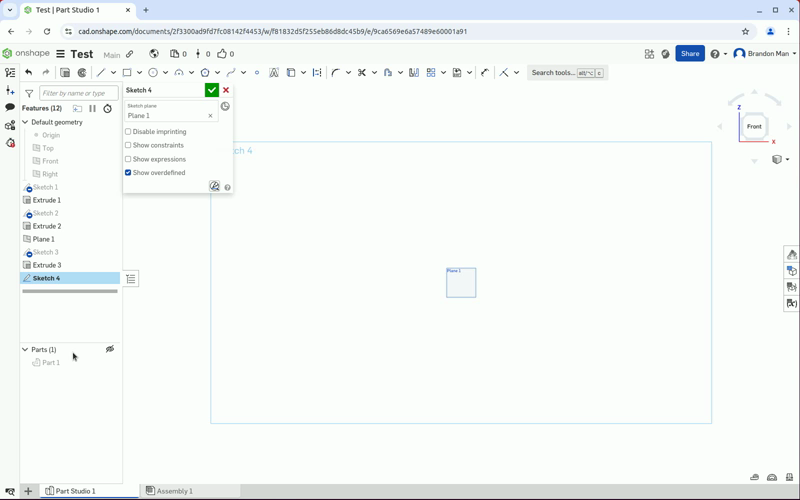
key(c)
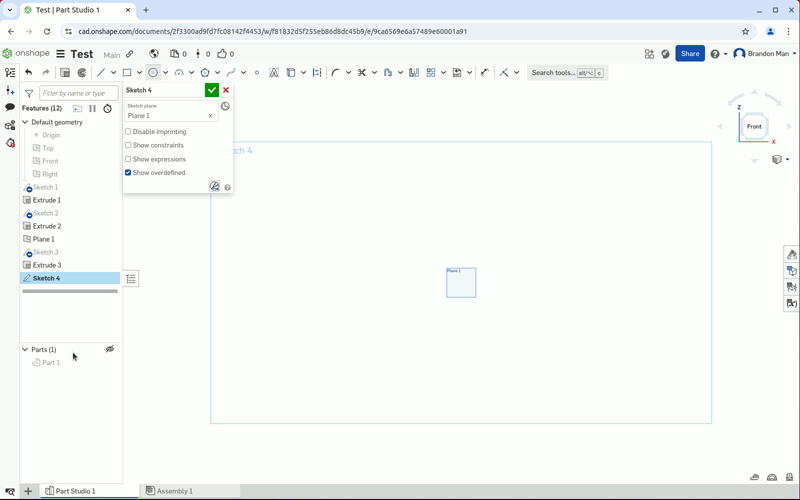
key_down(shift)
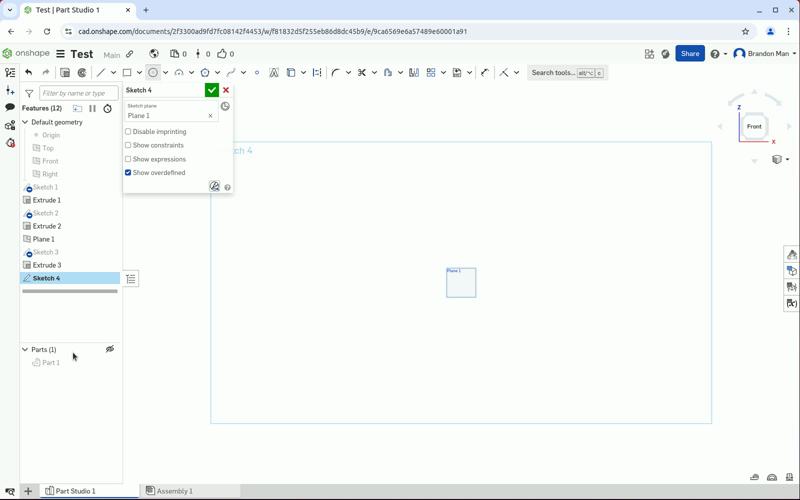
mouse_move(398, 332)
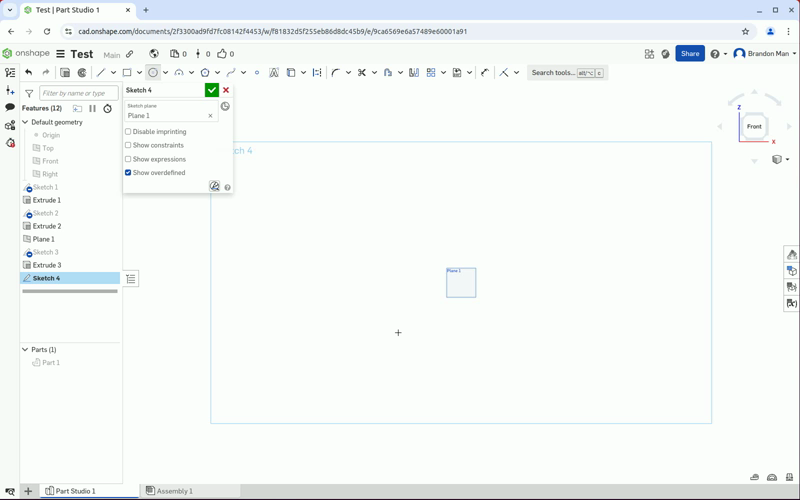
click(398, 332)
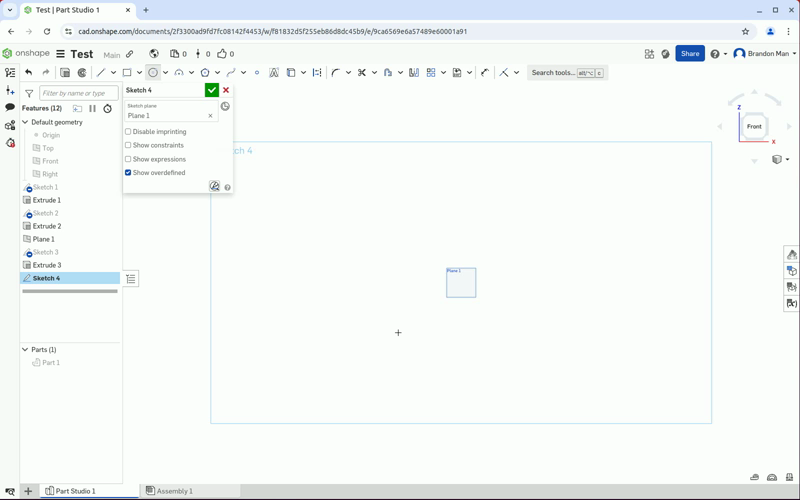
key_up(shift)
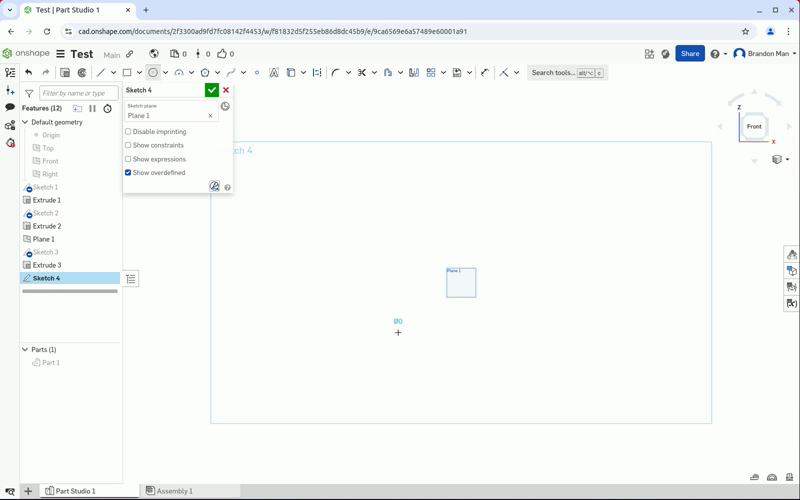
mouse_move(408, 332)
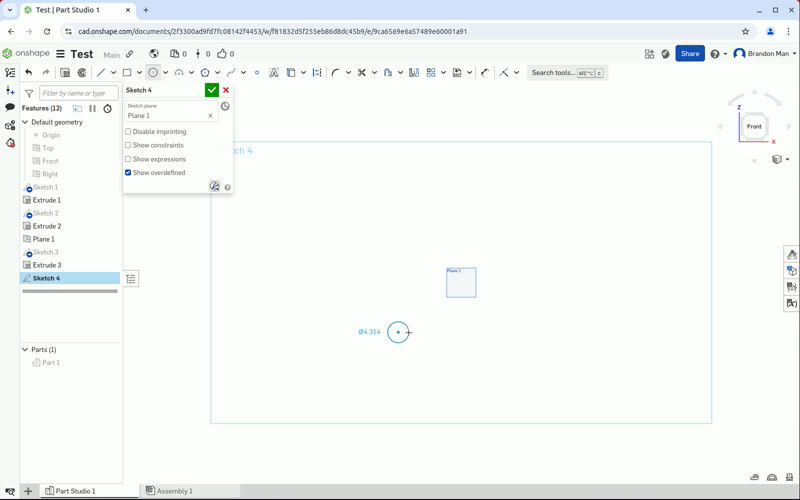
click(408, 332)
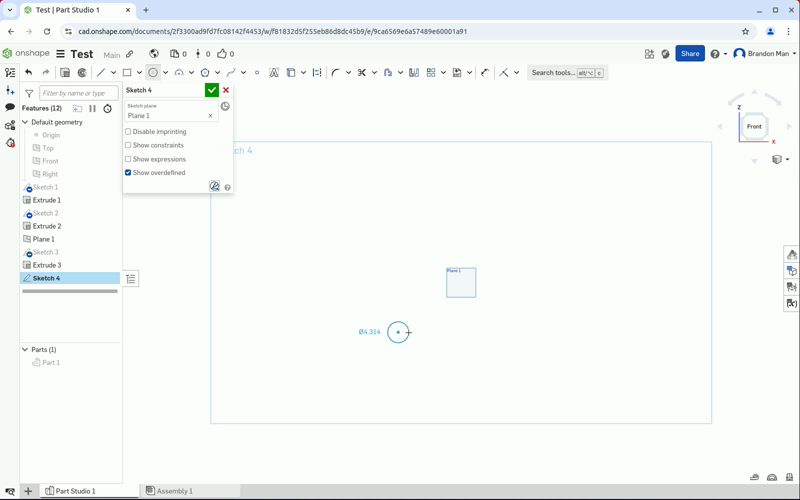
key(esc)
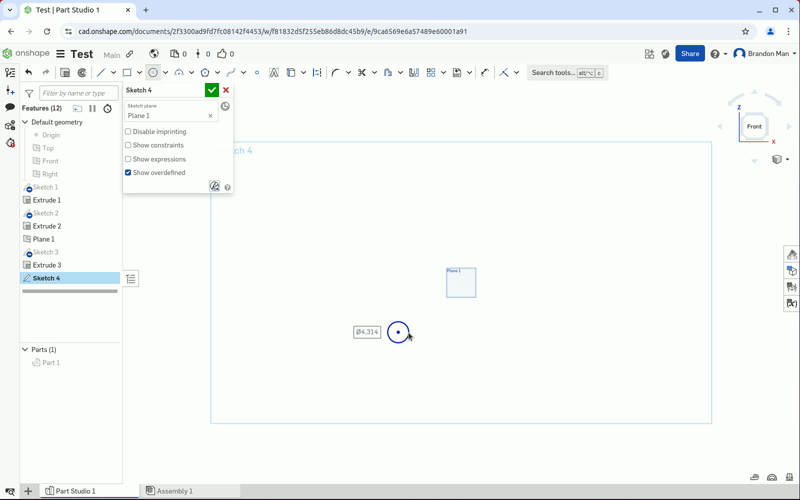
mouse_move(398, 334)
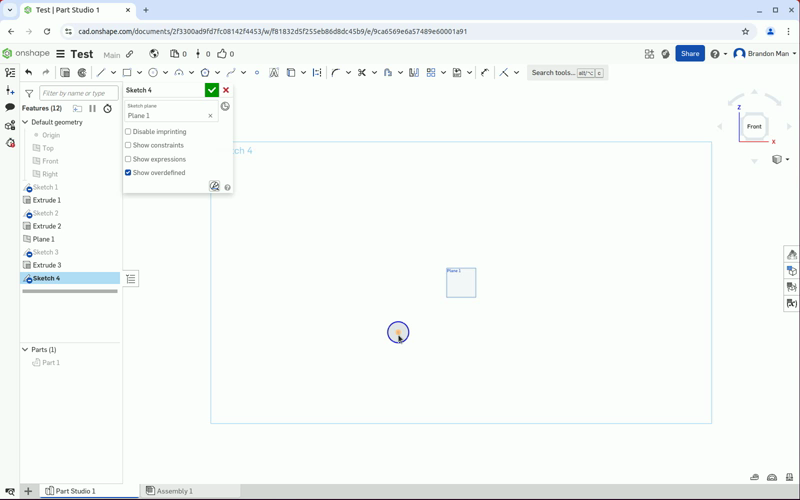
scroll(6)
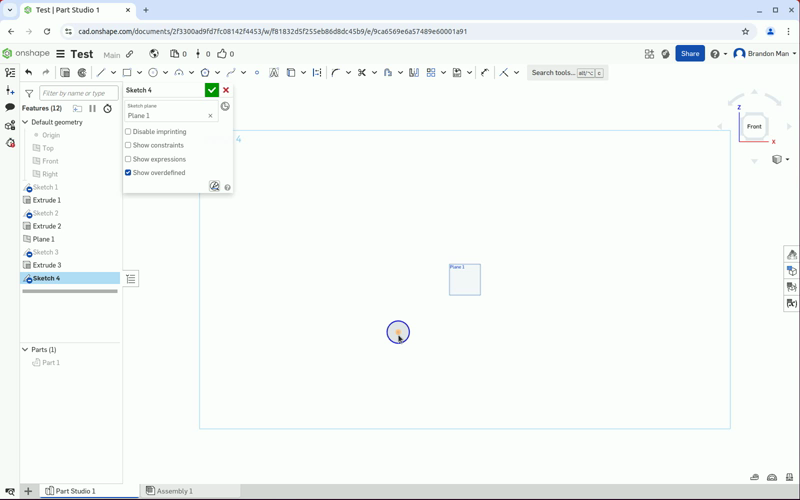
scroll(6)
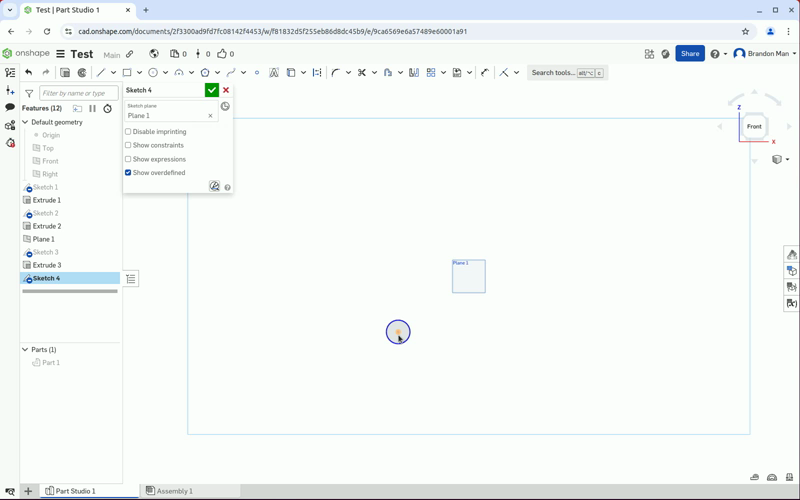
scroll(6)
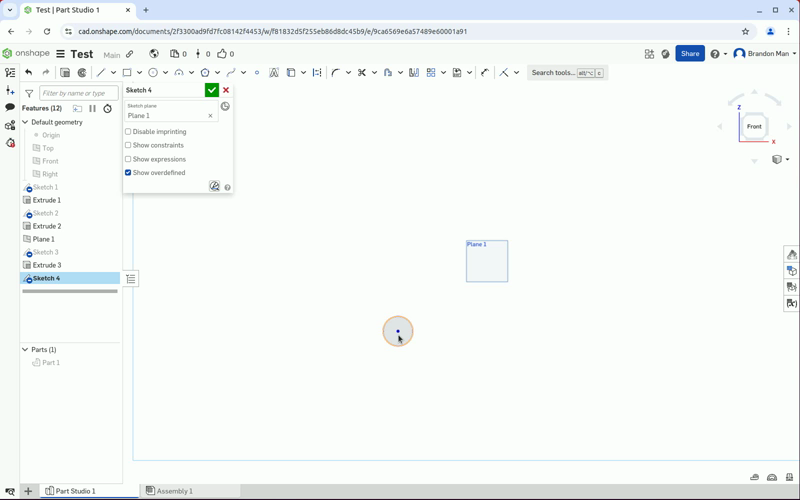
scroll(6)
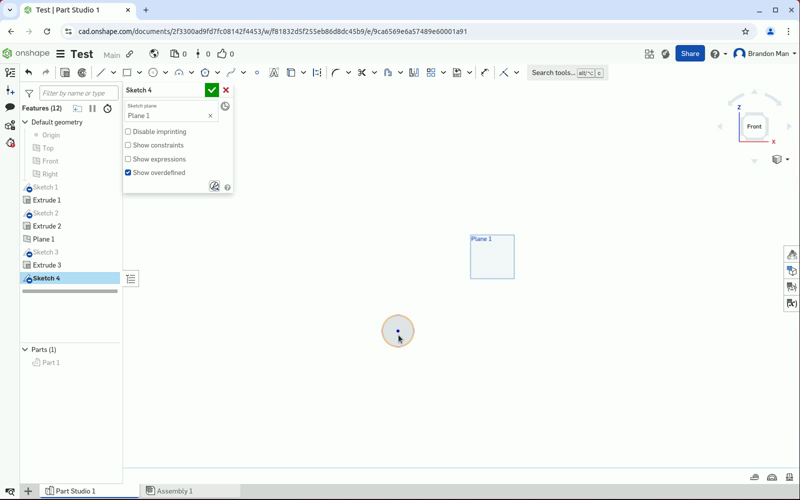
scroll(6)
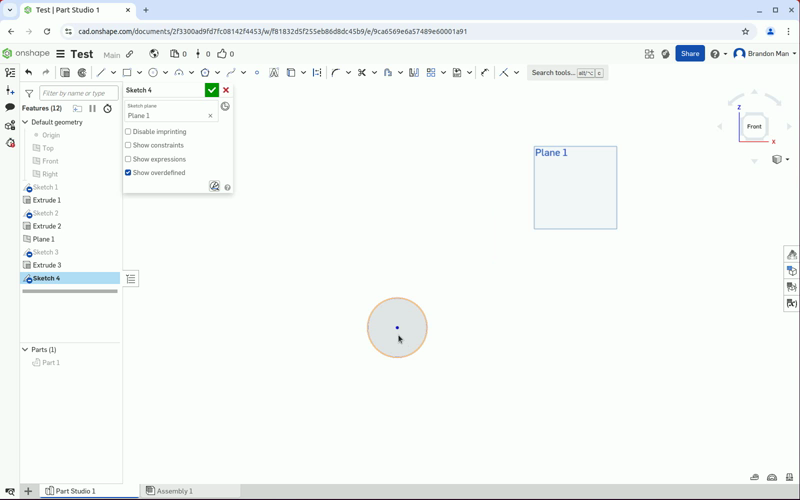
scroll(6)
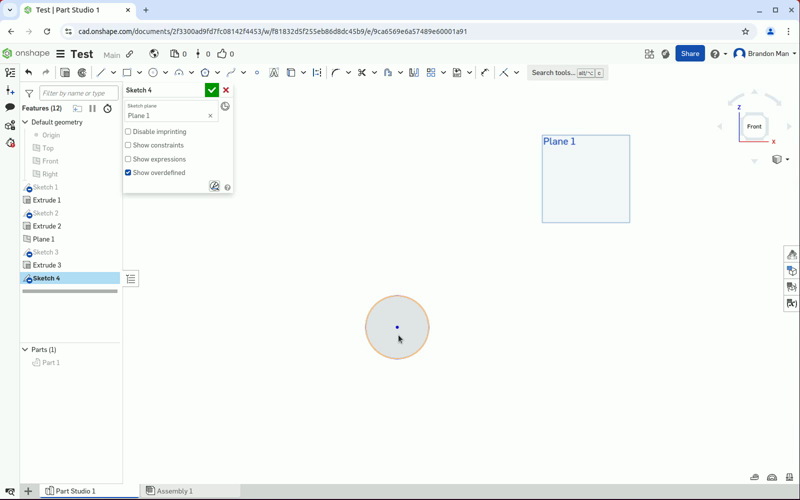
scroll(6)
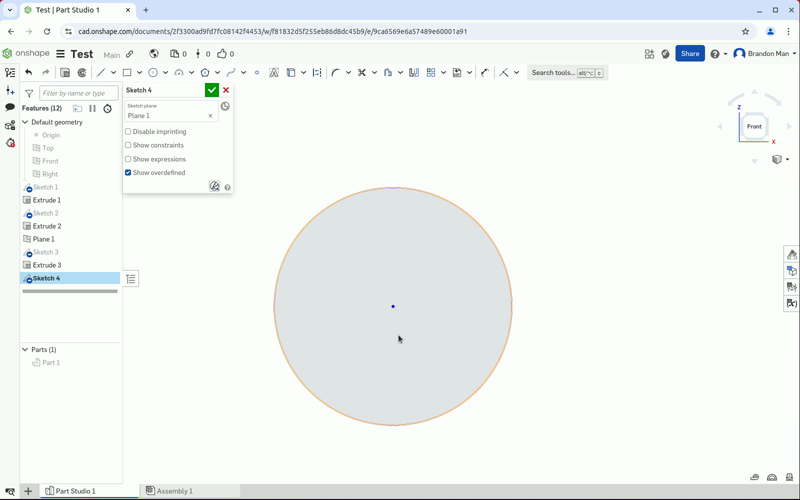
click(398, 334)
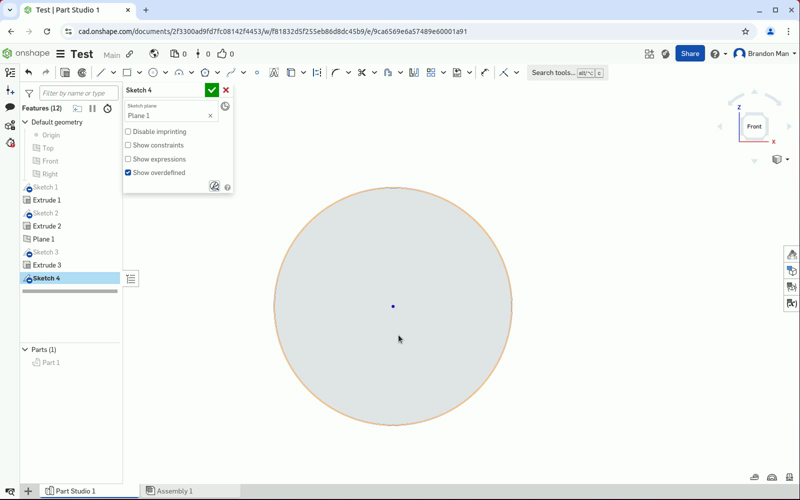
scroll(-6)
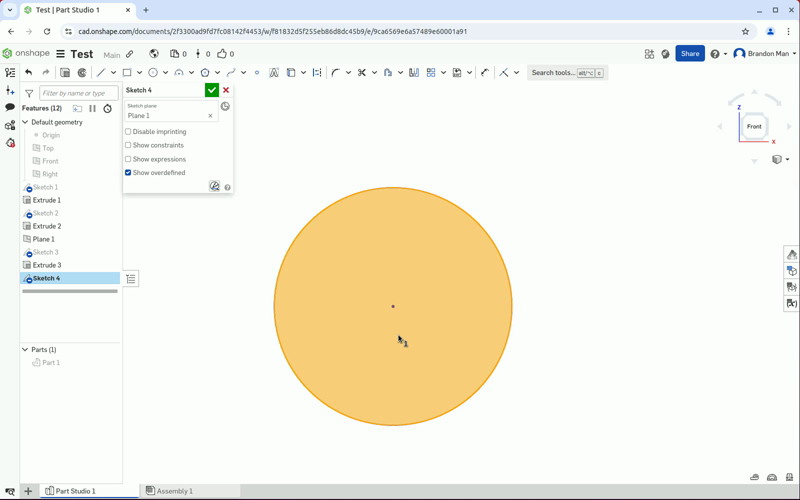
scroll(-6)
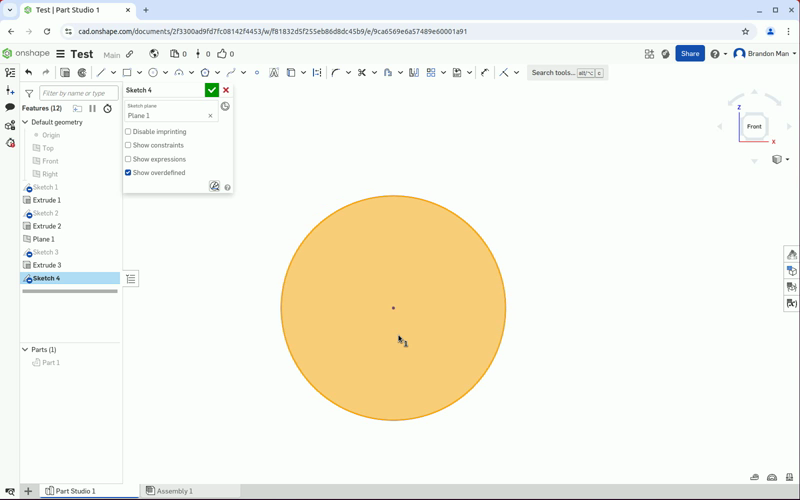
scroll(-6)
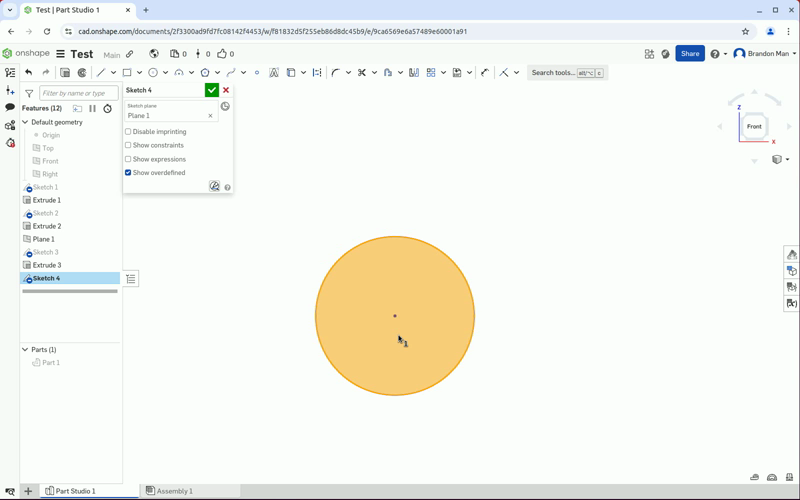
scroll(-6)
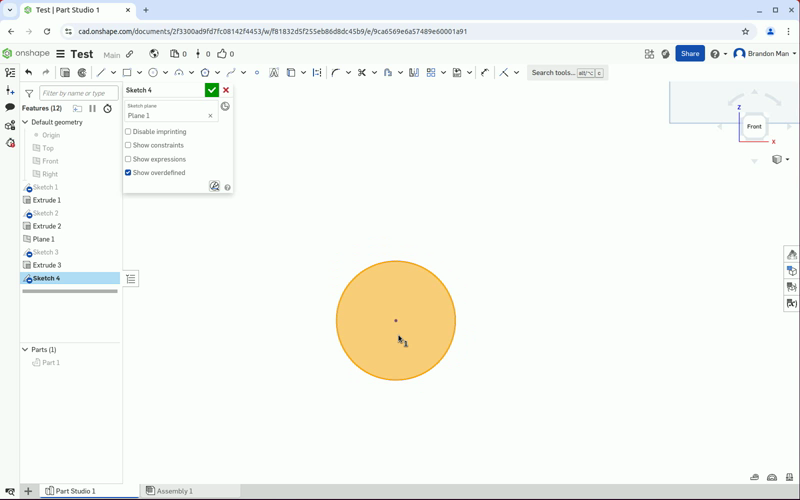
scroll(-6)
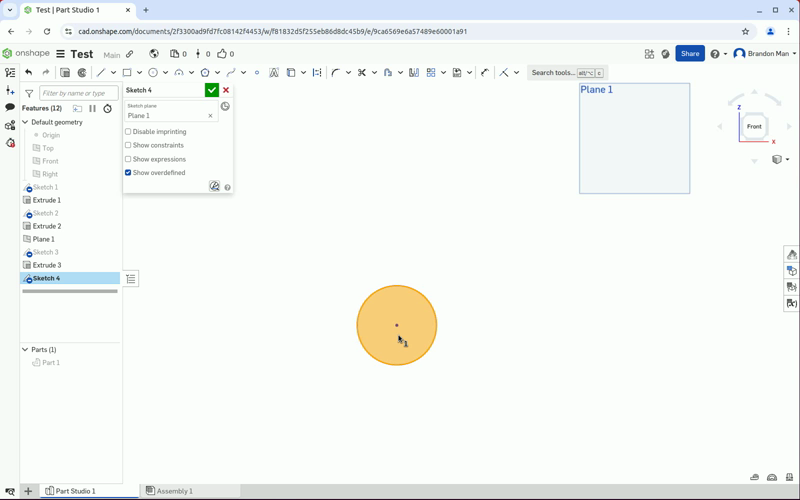
scroll(-6)
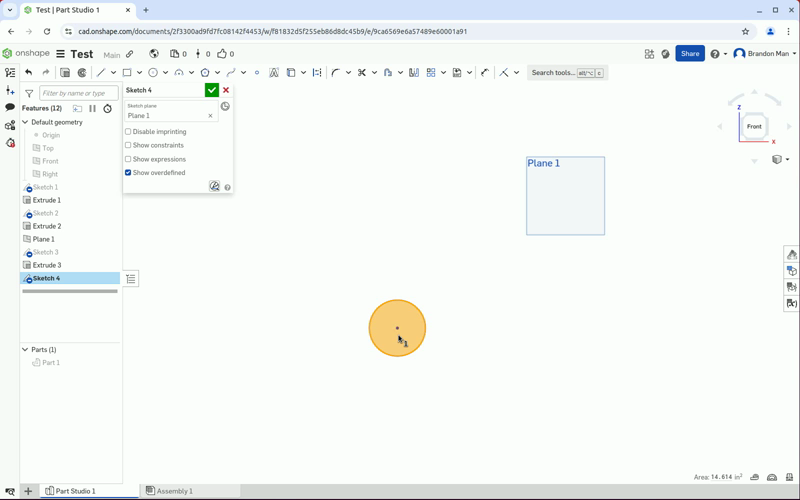
scroll(-6)
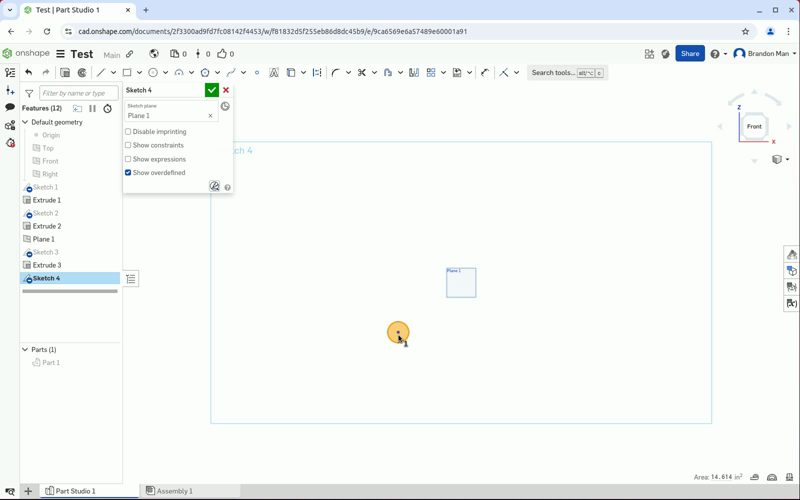
mouse_move(73, 352)
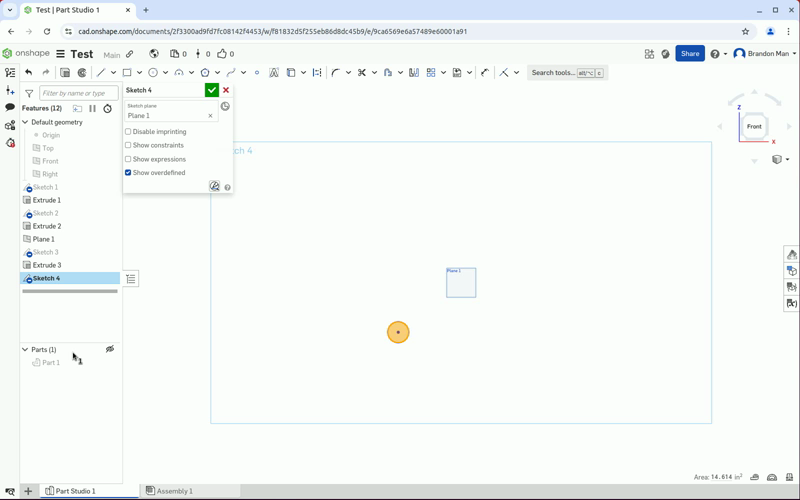
key(shift+y)
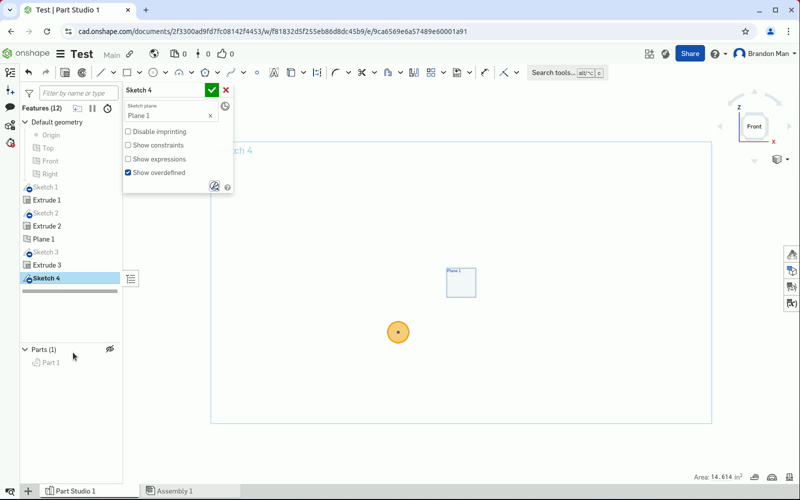
key(shift+e)
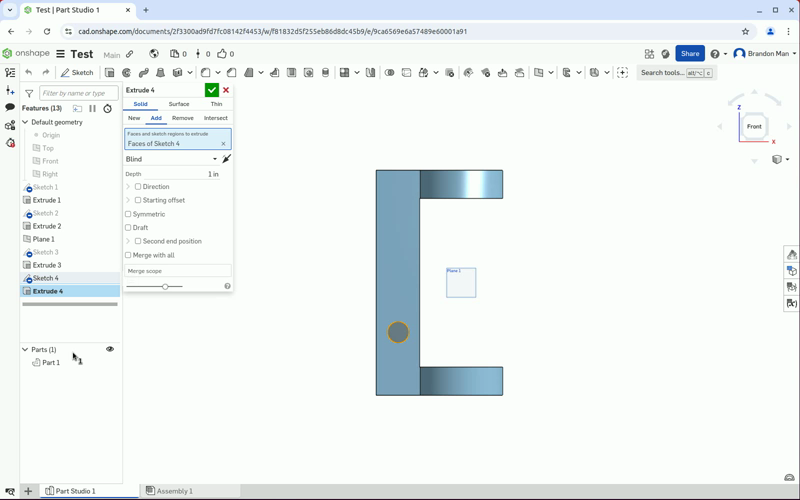
mouse_move(143, 106)
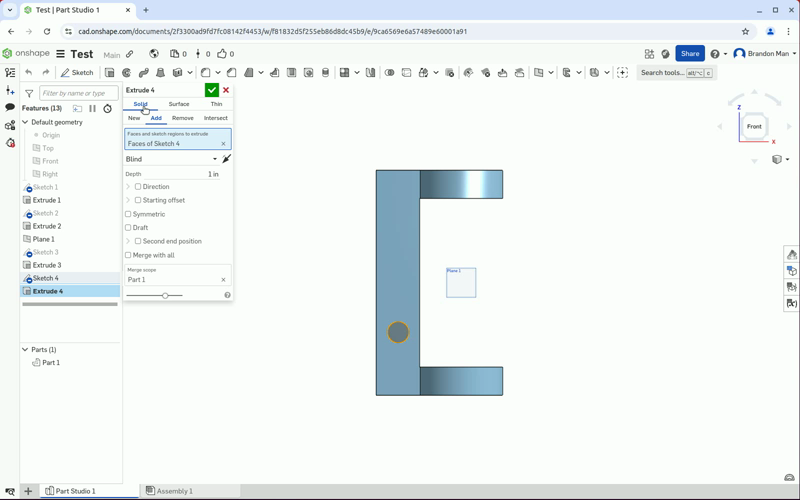
click(143, 106)
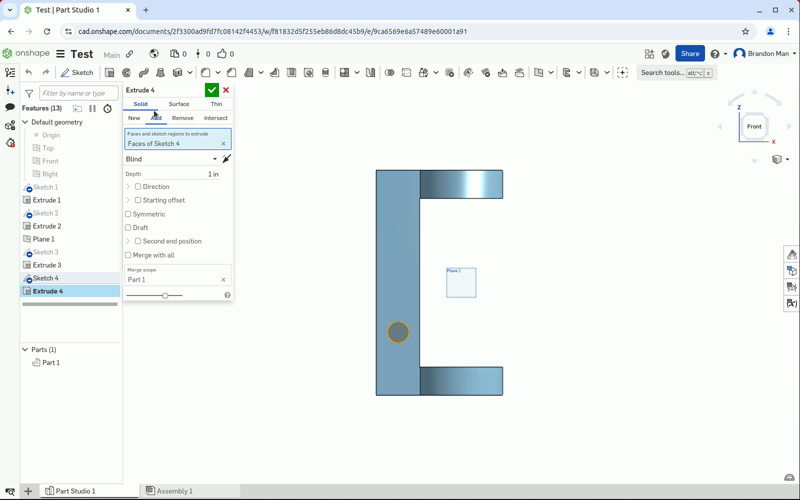
mouse_move(186, 120)
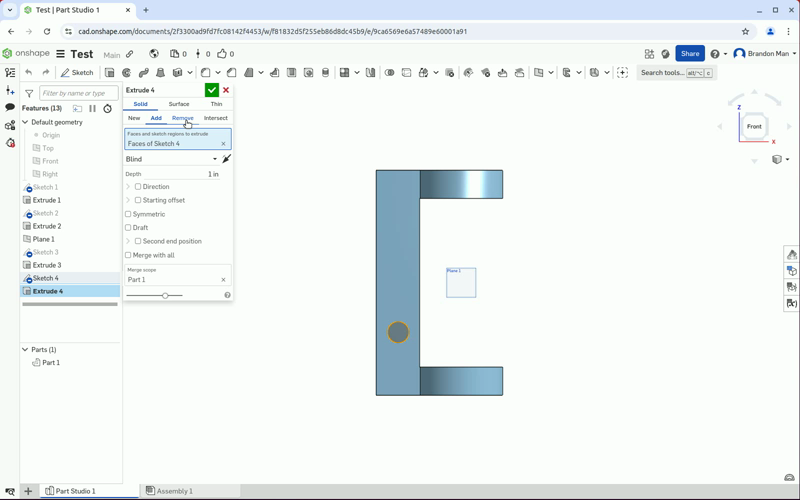
click(186, 120)
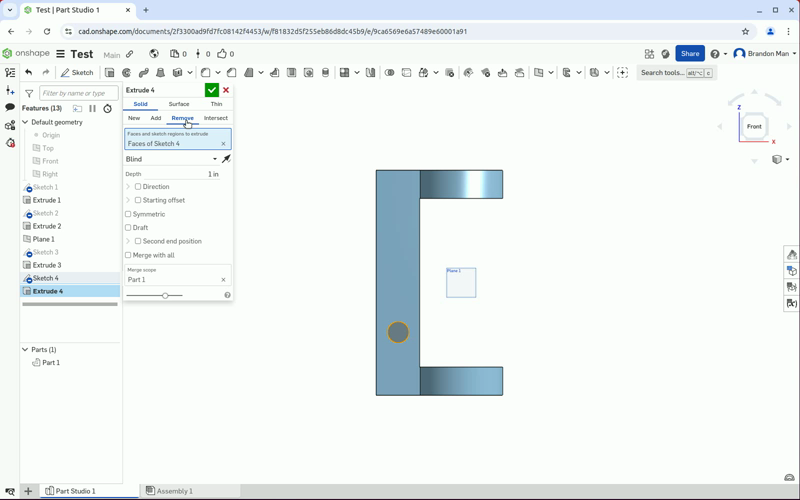
key(tab, 4)
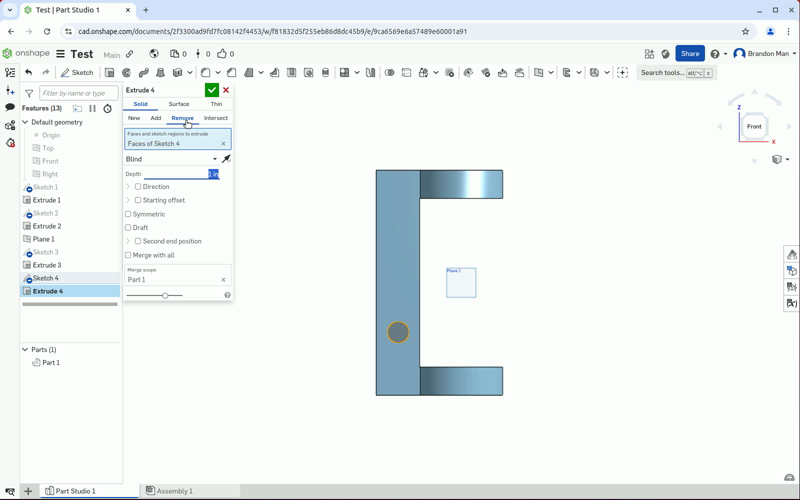
text(5.777)
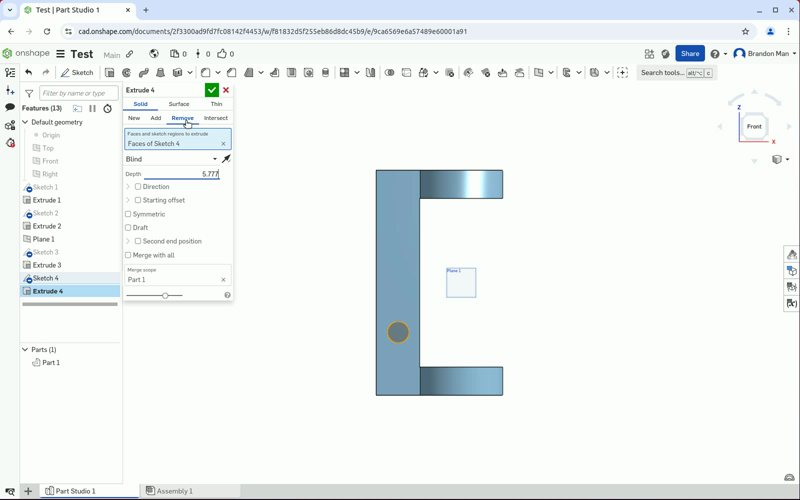
key(tab, 6)
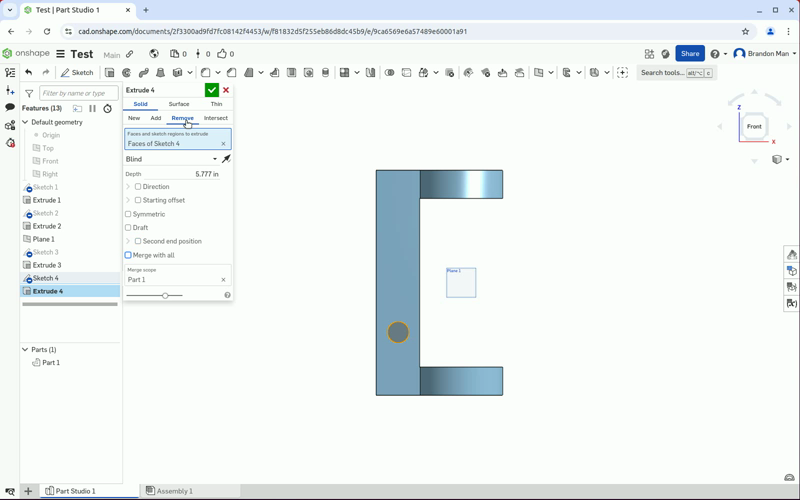
key(space)
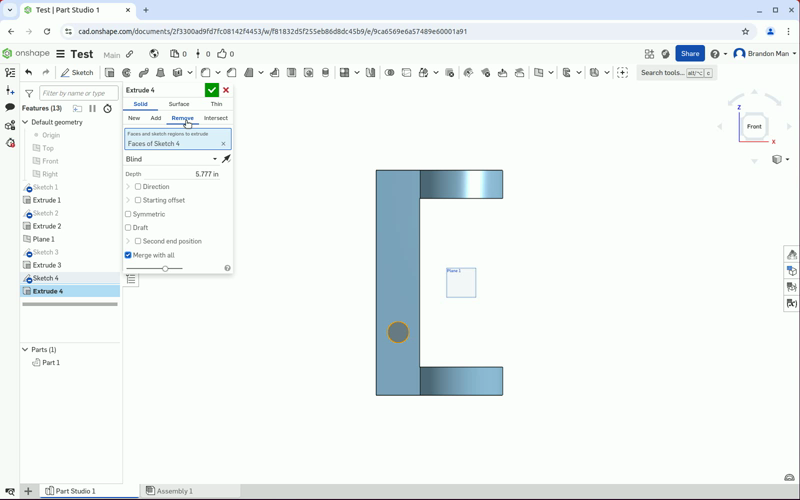
key(enter)
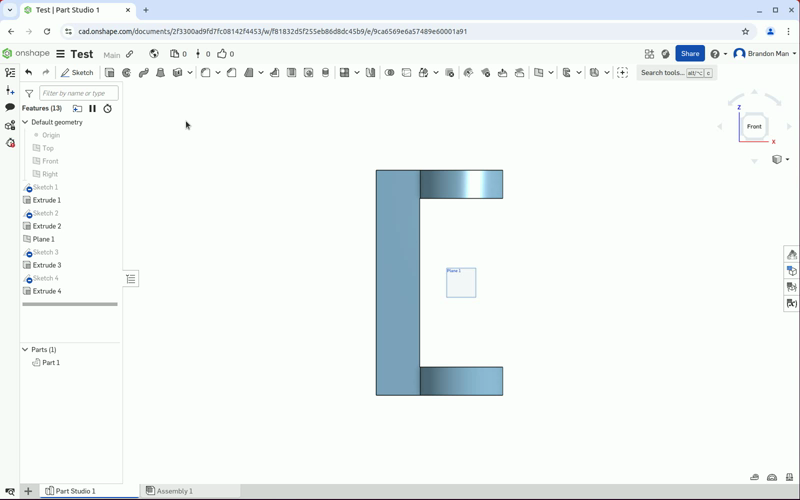
key(shift+h)
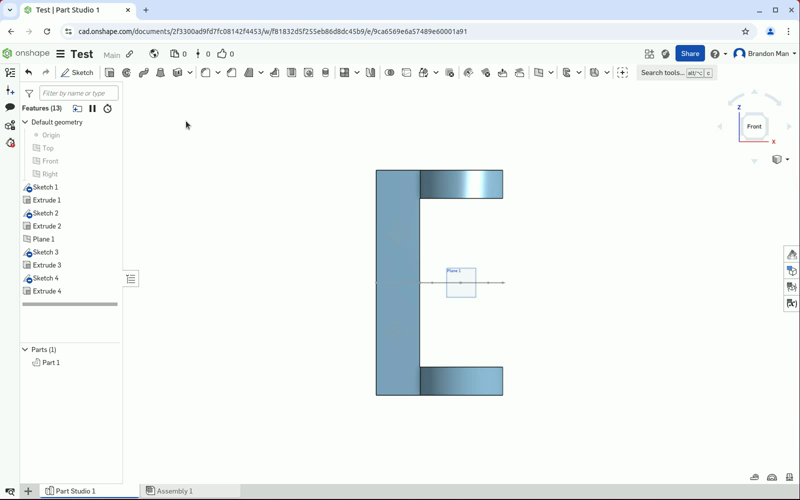
key(shift+h)
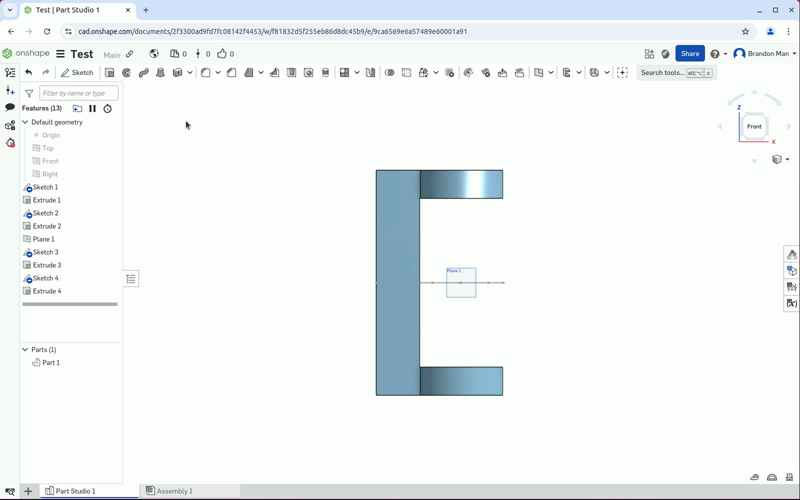
key(shift+7)
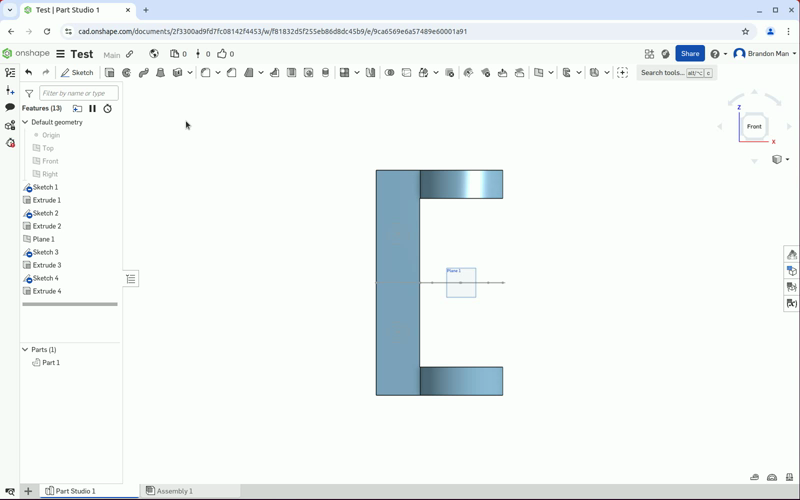
key(left, 2)
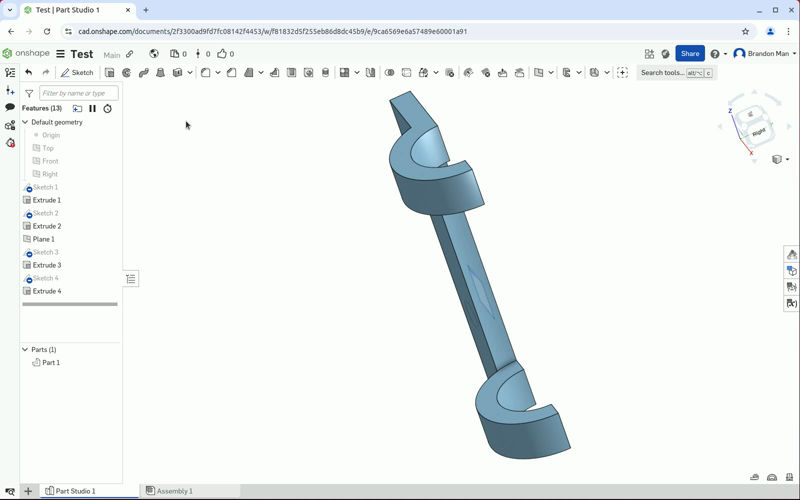
key(down, 2)
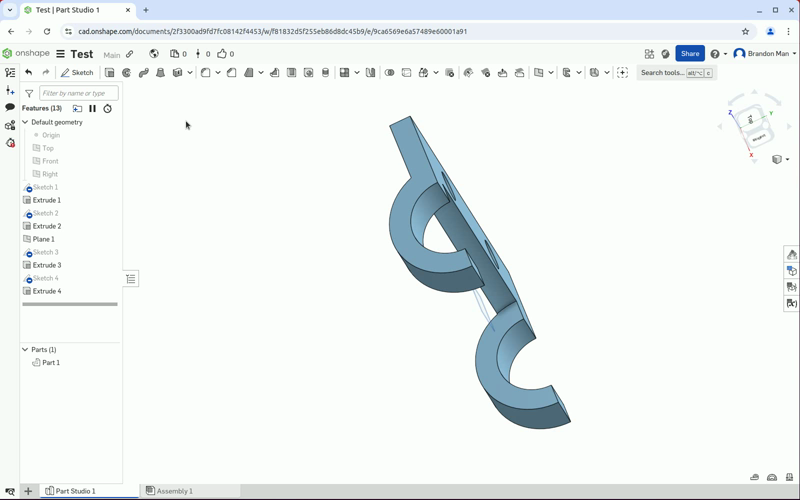
key(up, 2)
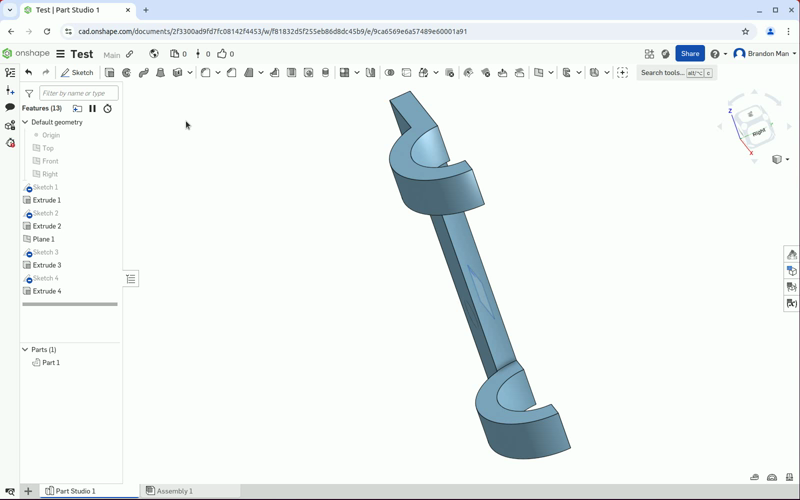
key(right, 2)
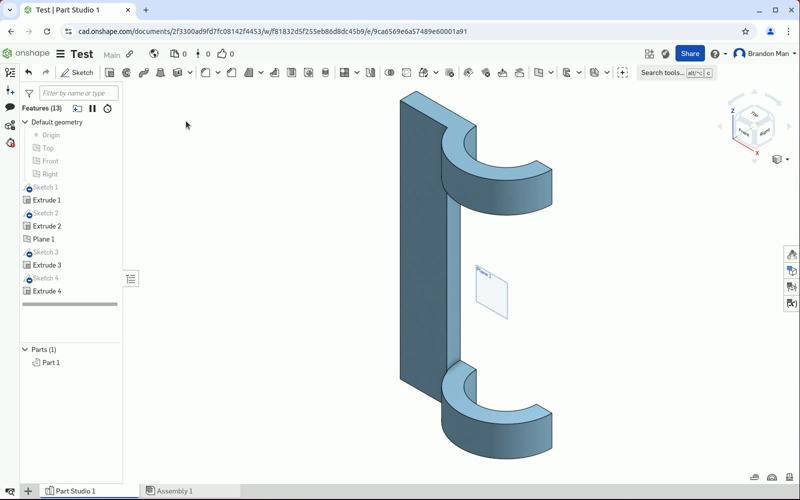
mouse_move(73, 189)
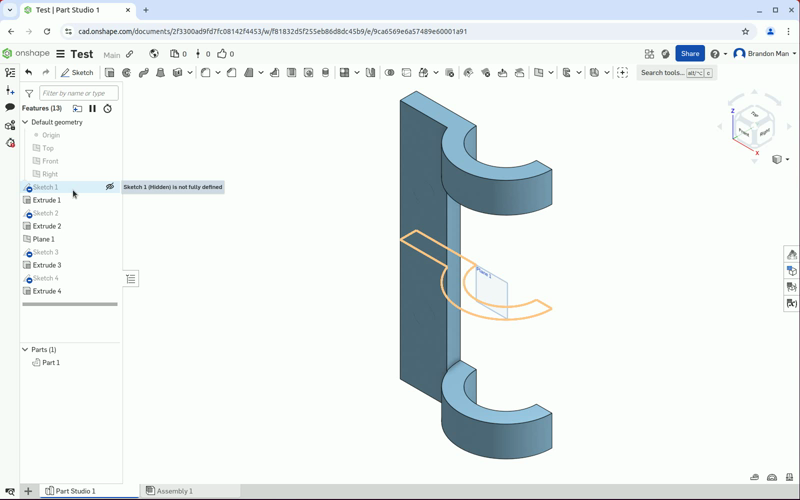
click(73, 189)